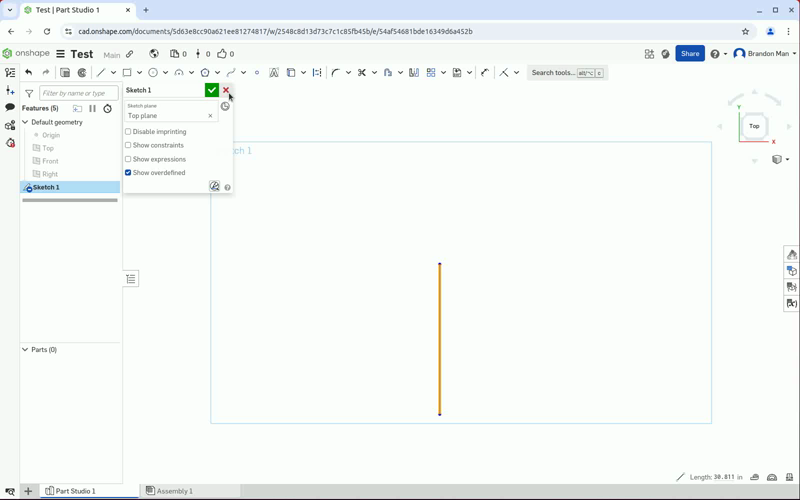
key(shift+h)
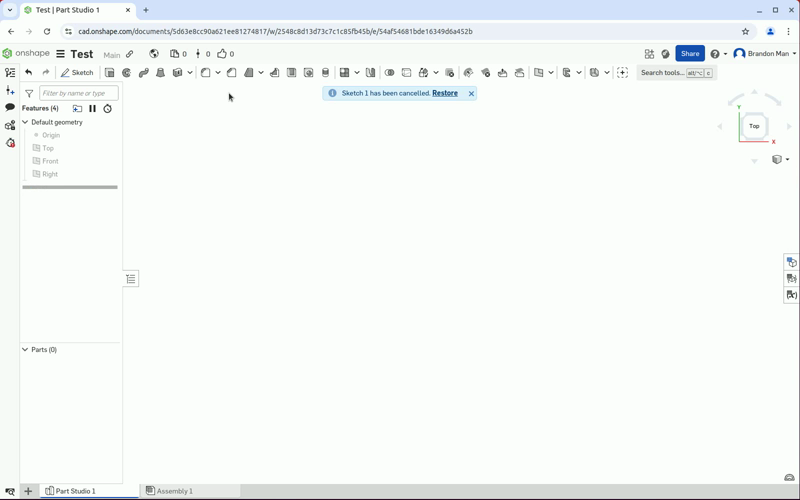
mouse_move(73, 352)
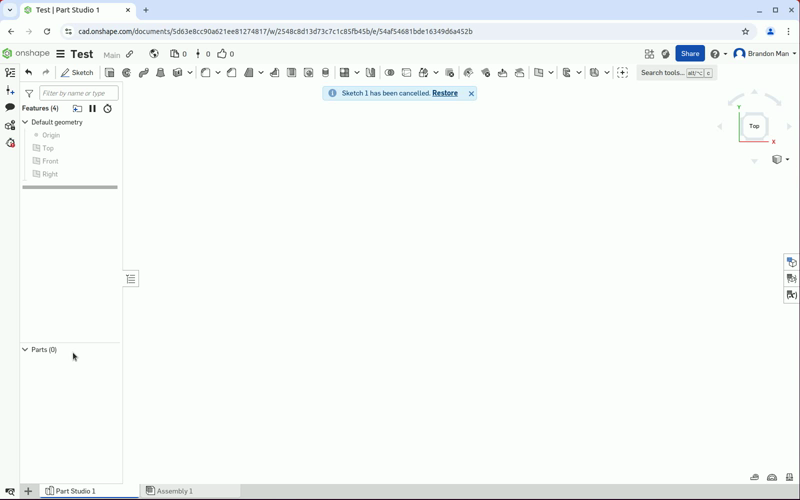
key(y)
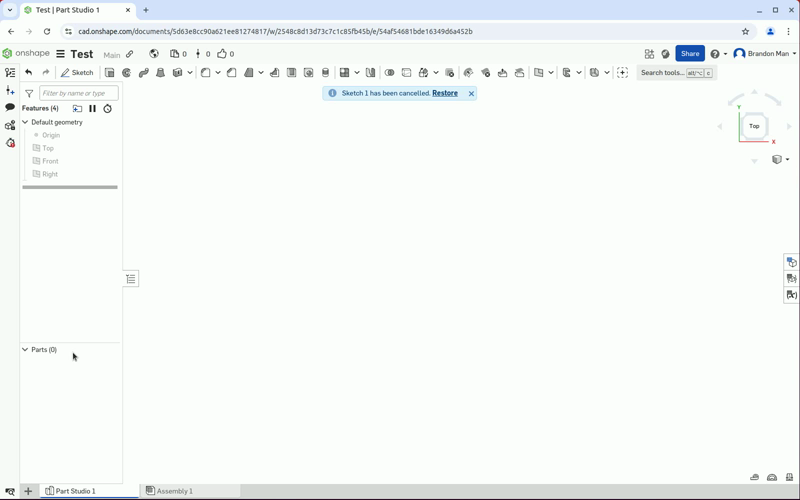
key(shift+p)
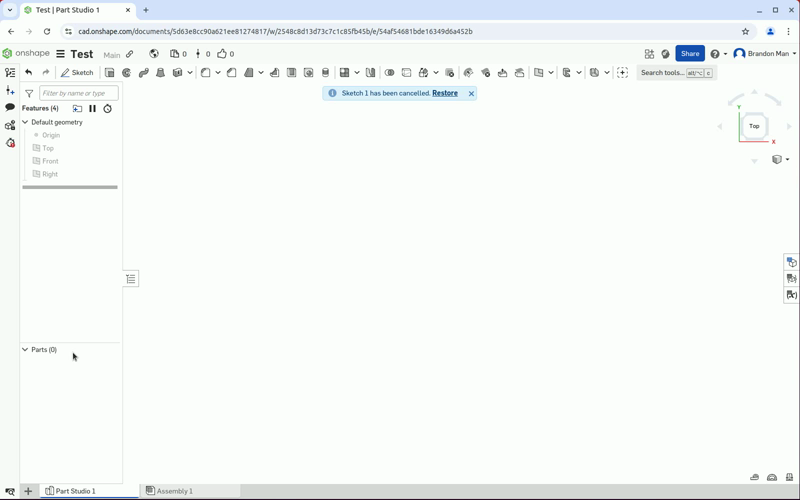
key(space)
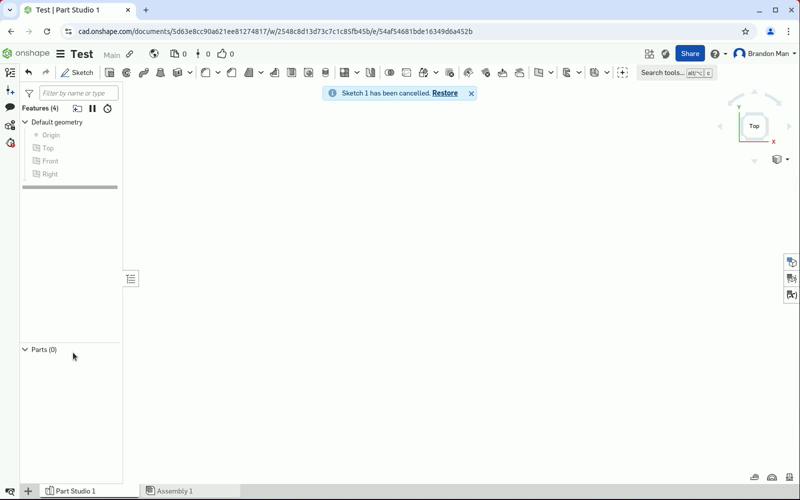
key_down(shift)
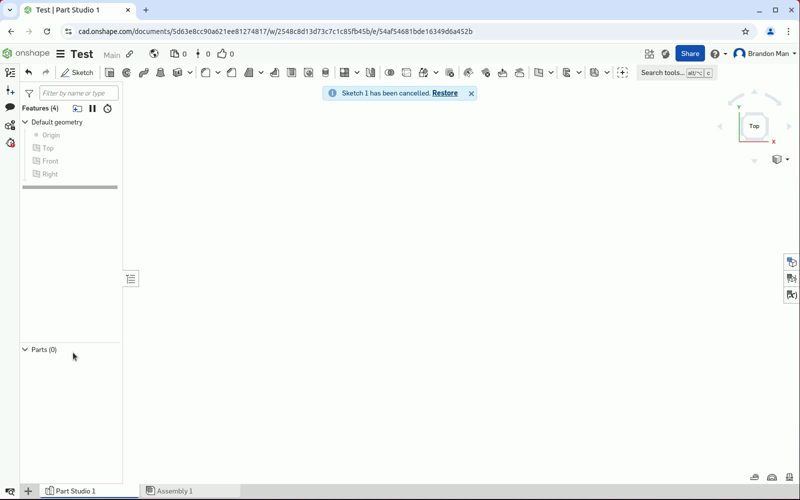
key(up)
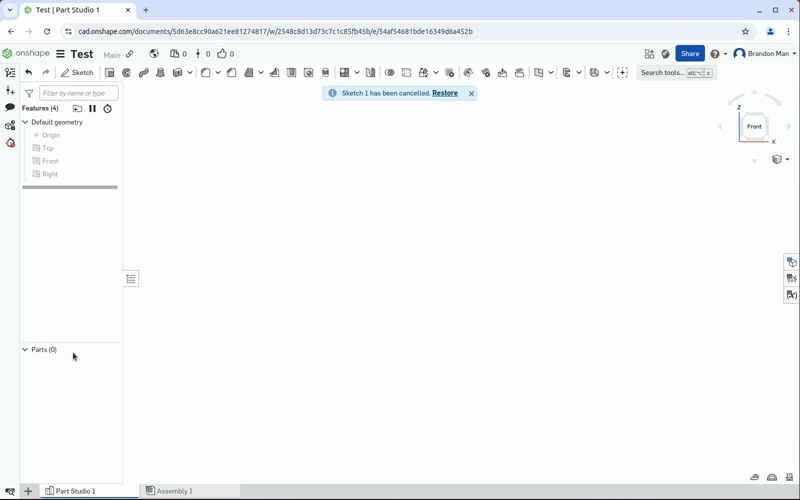
key_up(shift)
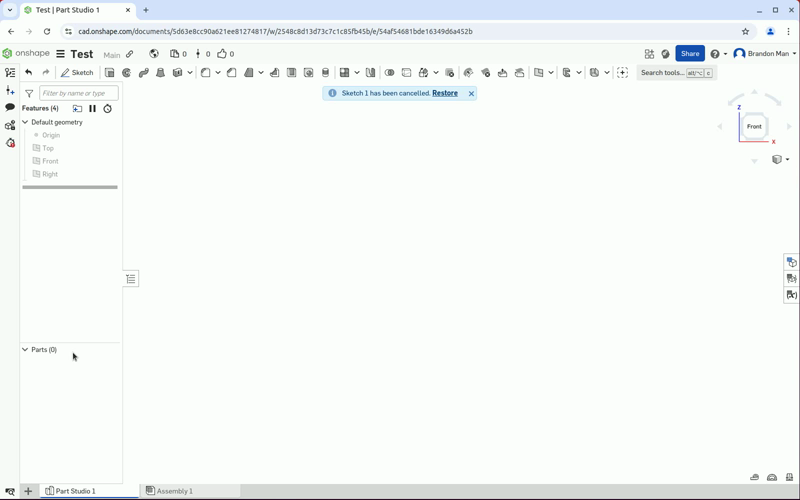
mouse_move(73, 352)
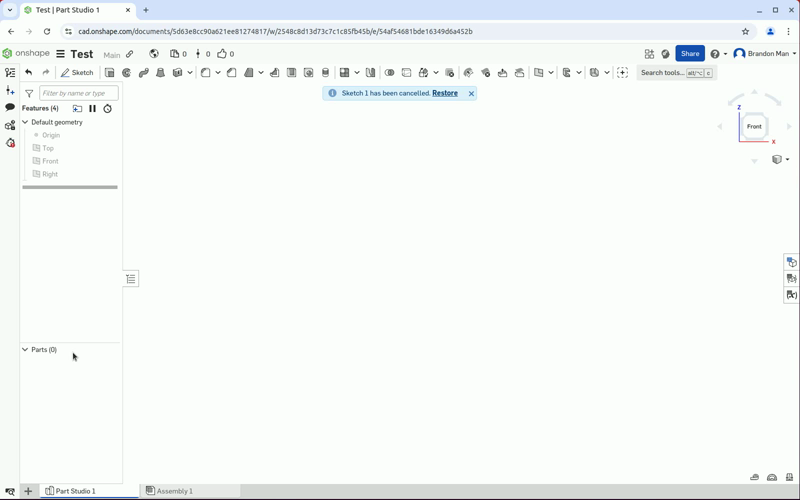
key(shift+y)
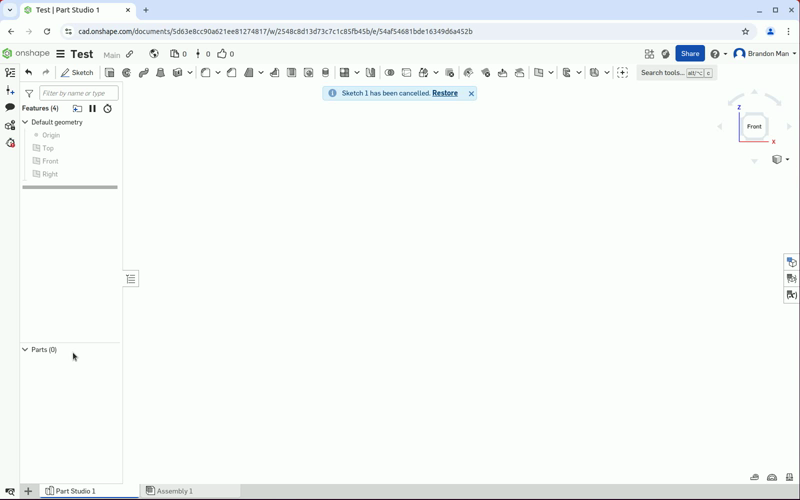
key(shift+s)
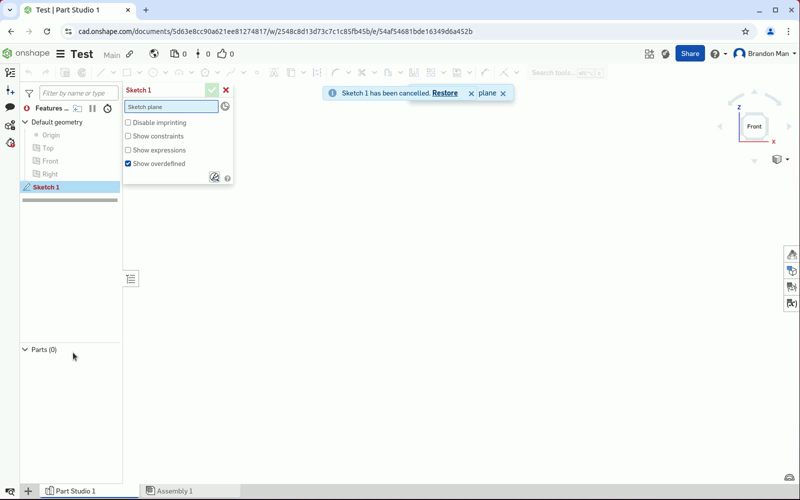
mouse_move(73, 163)
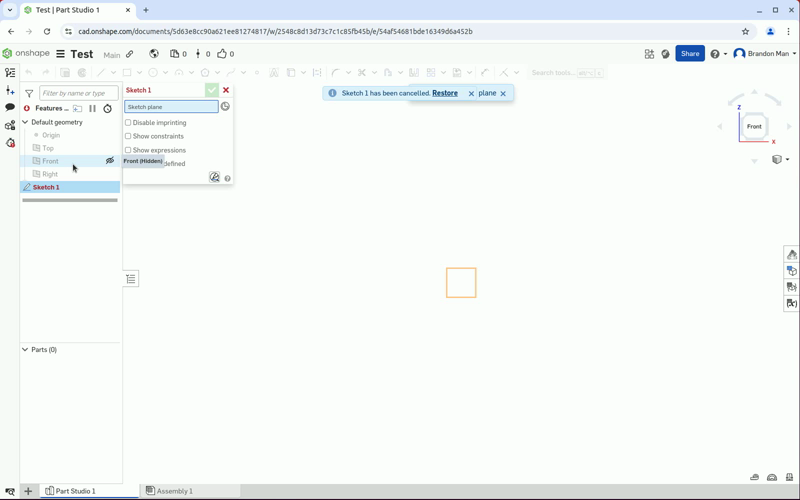
click(73, 163)
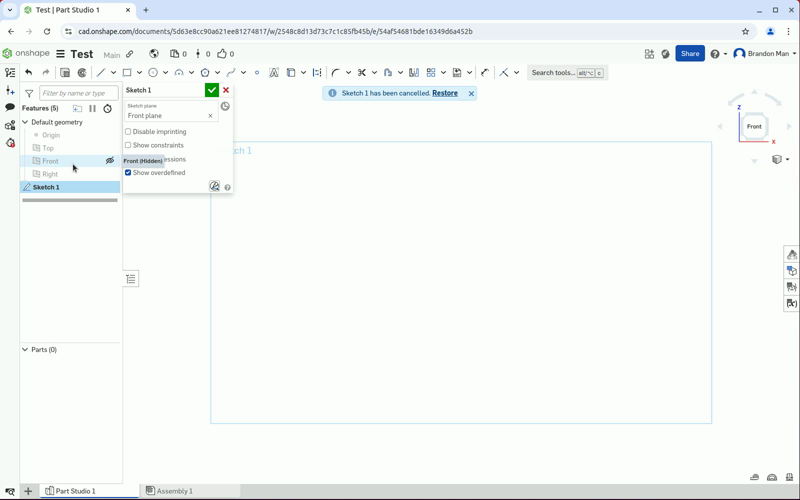
mouse_move(73, 352)
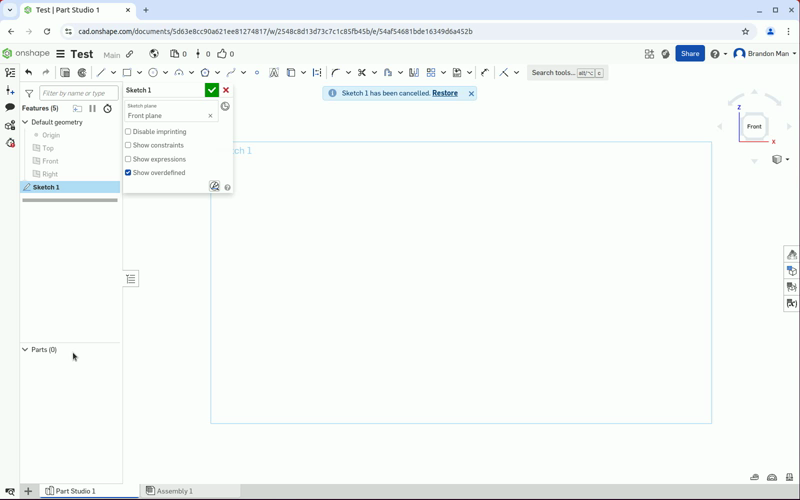
key(y)
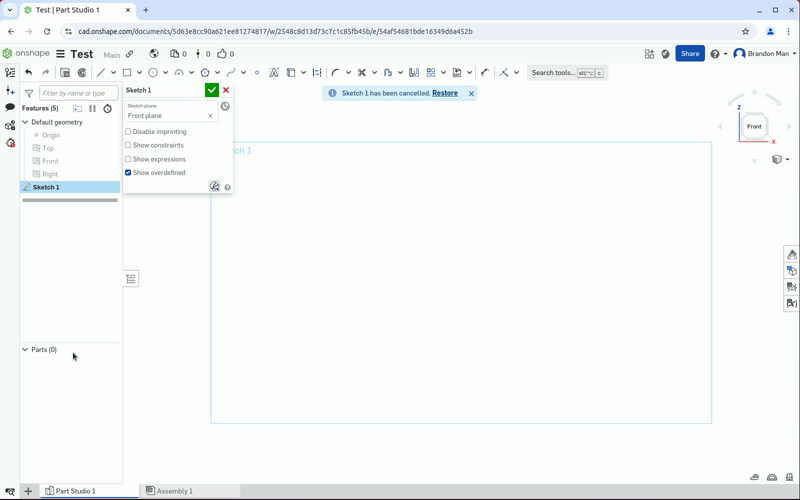
key(l)
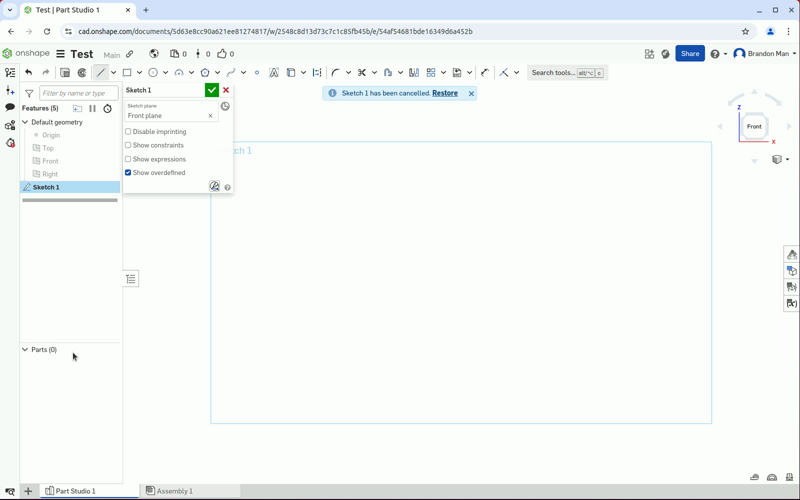
key_down(shift)
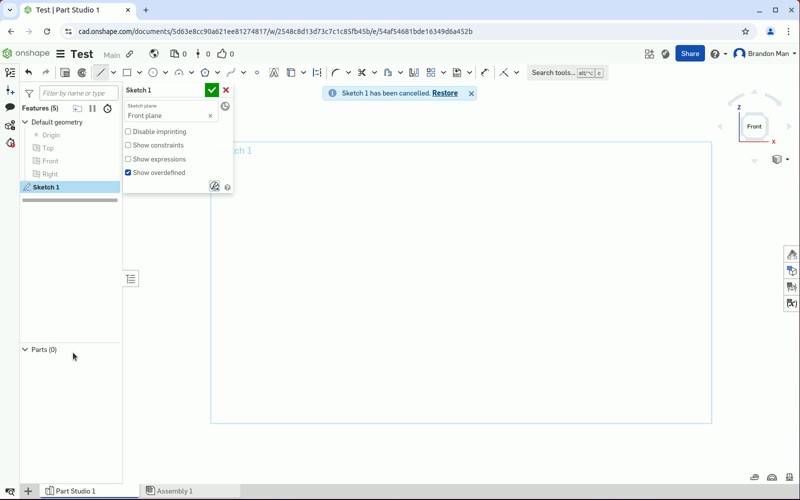
mouse_move(396, 272)
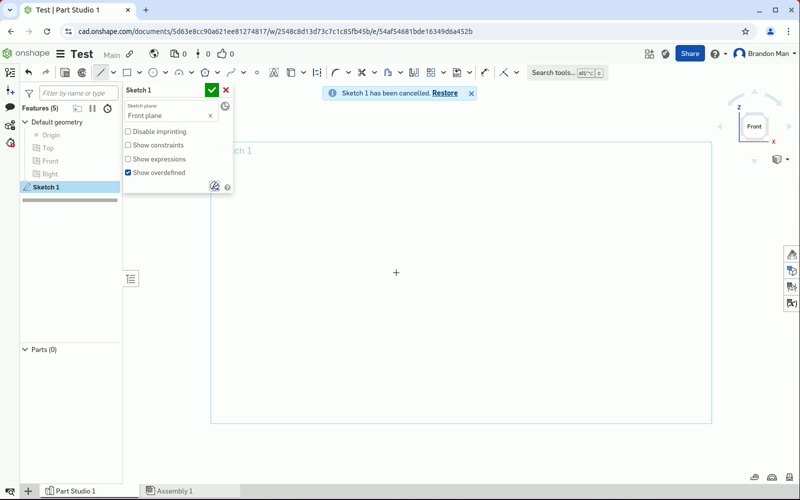
click(396, 272)
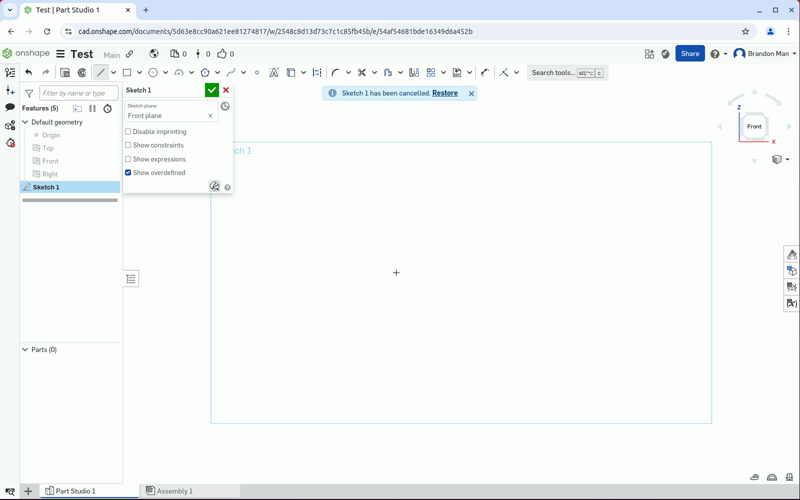
key_up(shift)
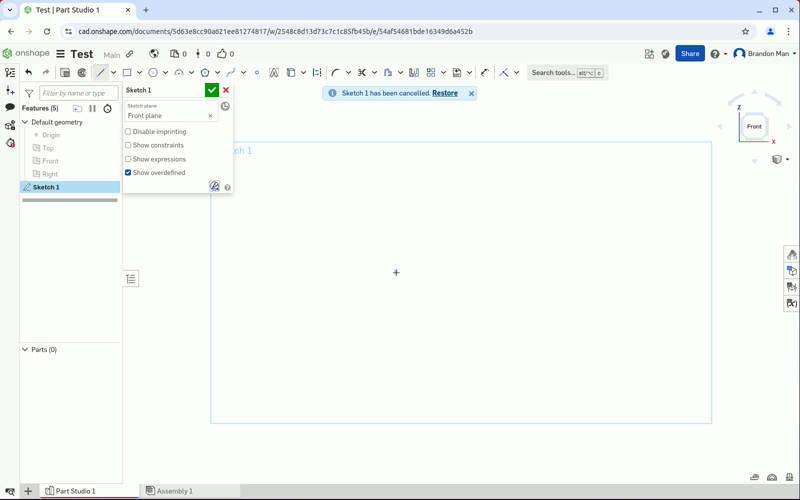
key_down(shift)
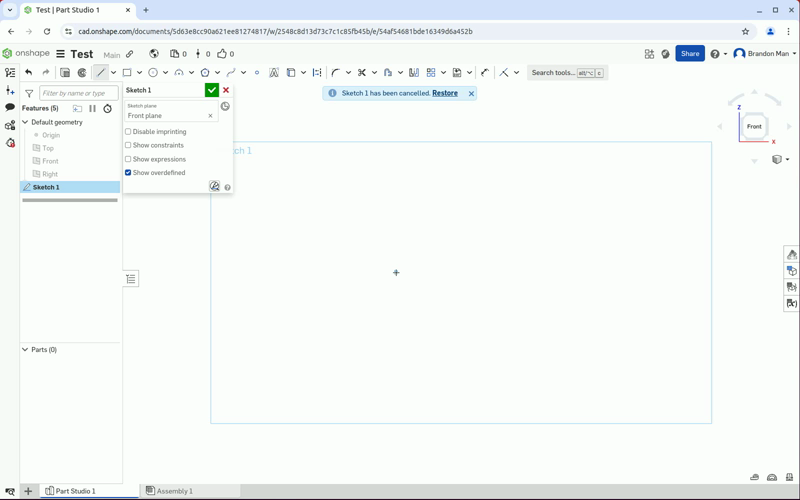
mouse_move(461, 272)
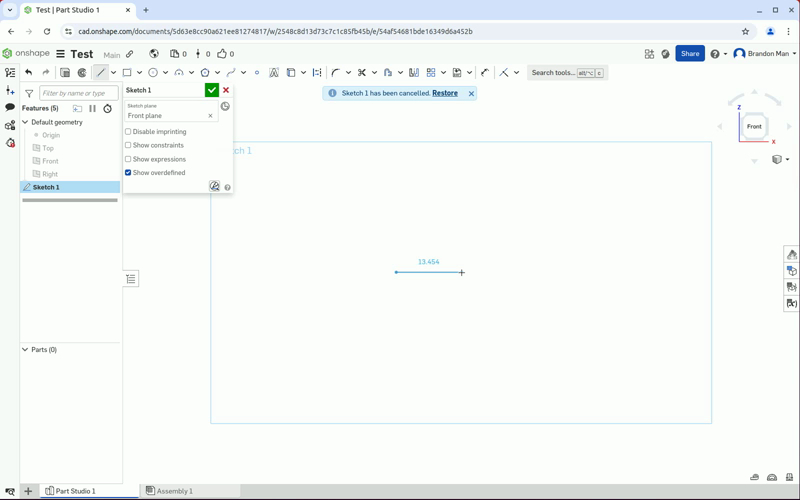
click(461, 272)
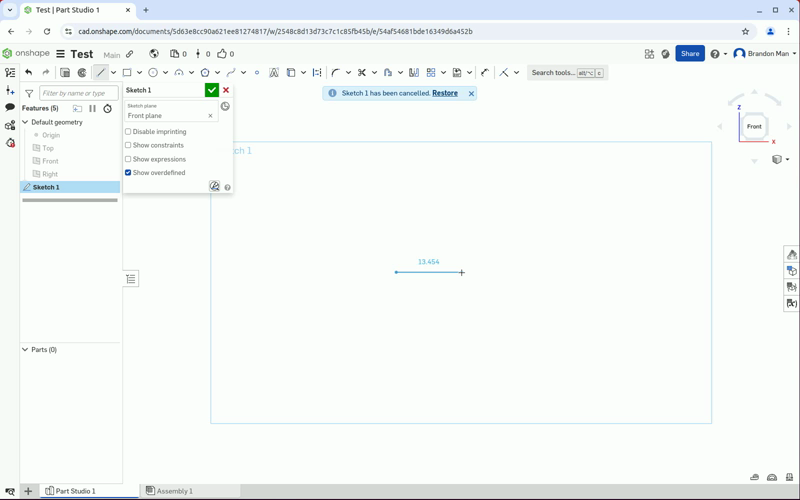
key_up(shift)
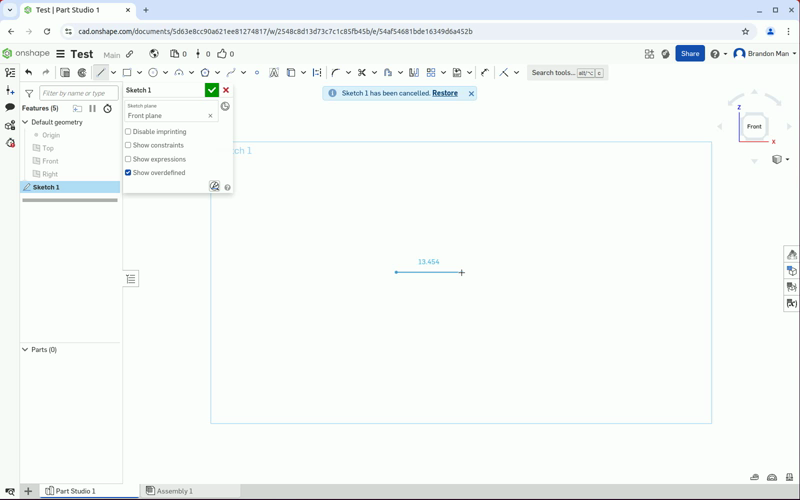
key_down(shift)
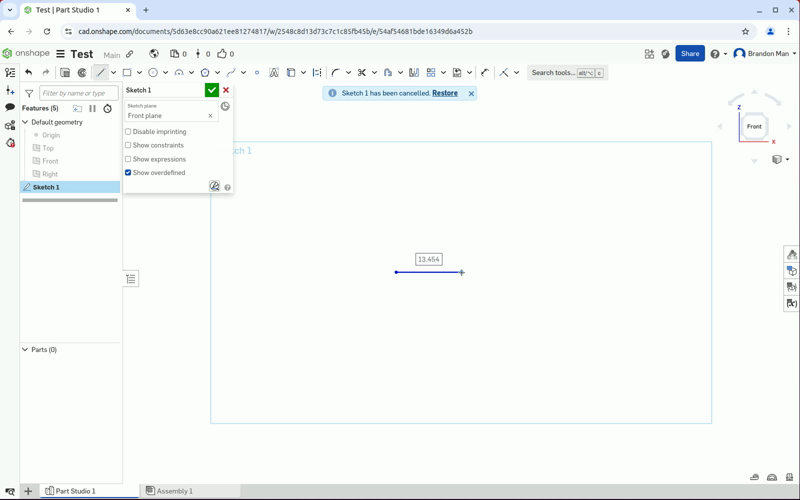
mouse_move(461, 170)
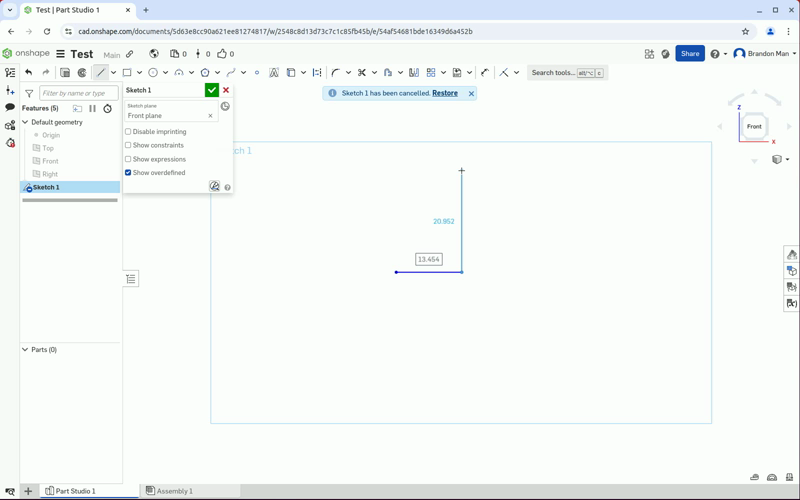
click(461, 170)
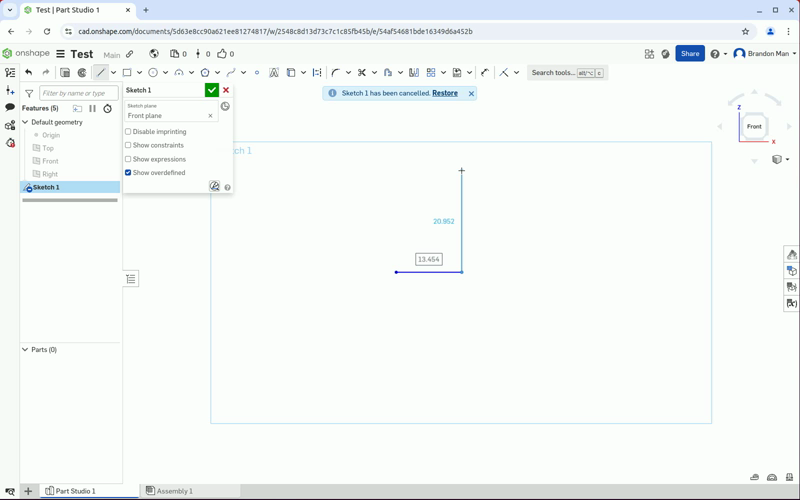
key_up(shift)
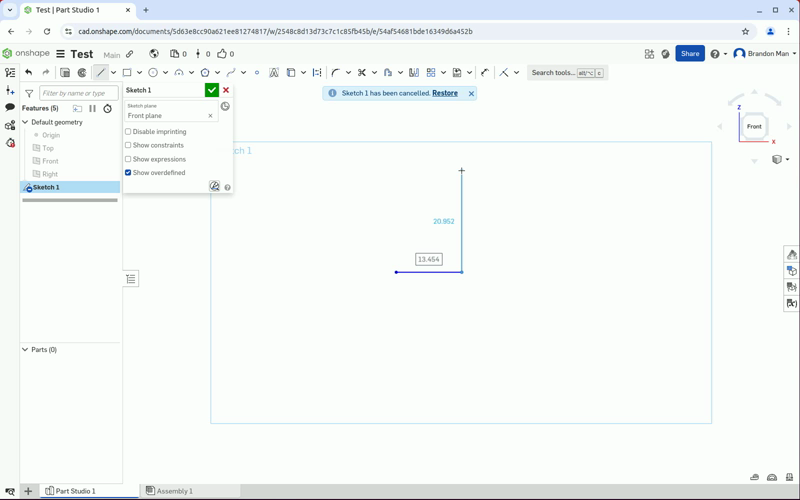
key_down(shift)
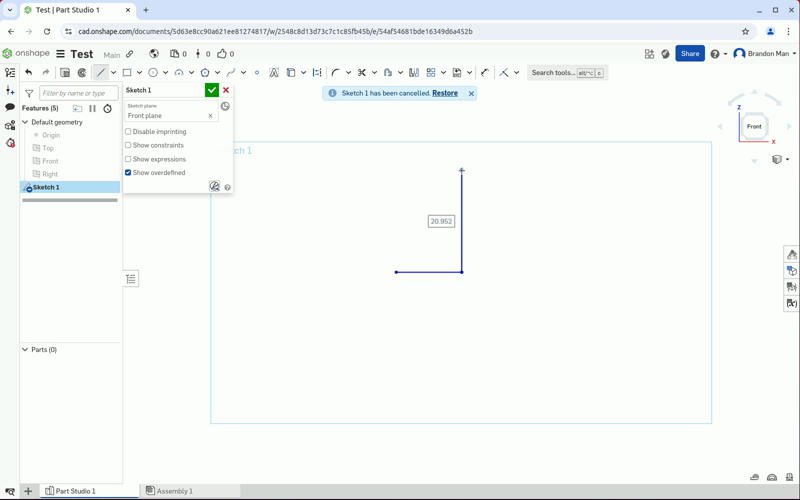
mouse_move(396, 170)
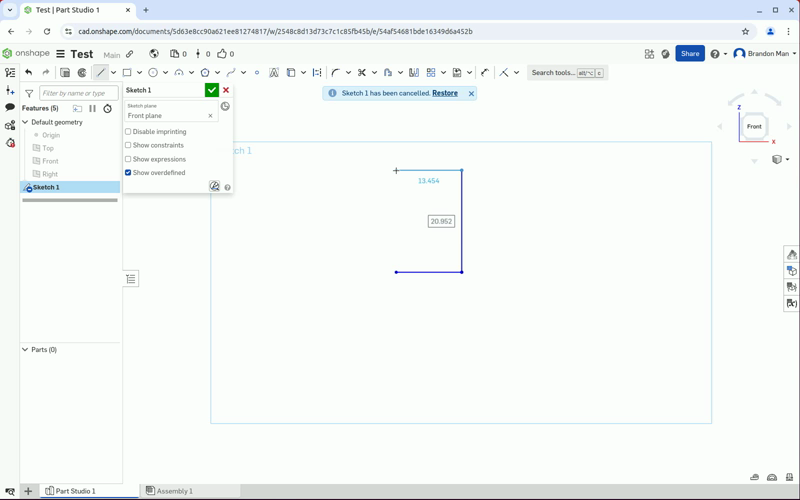
click(396, 170)
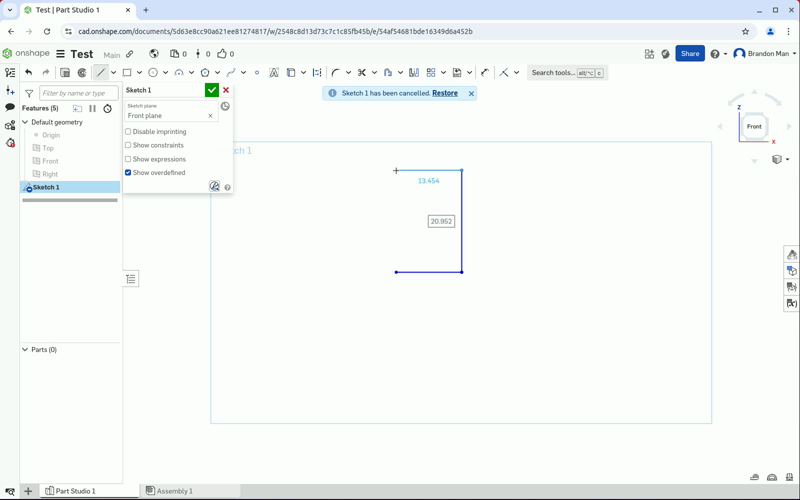
key_up(shift)
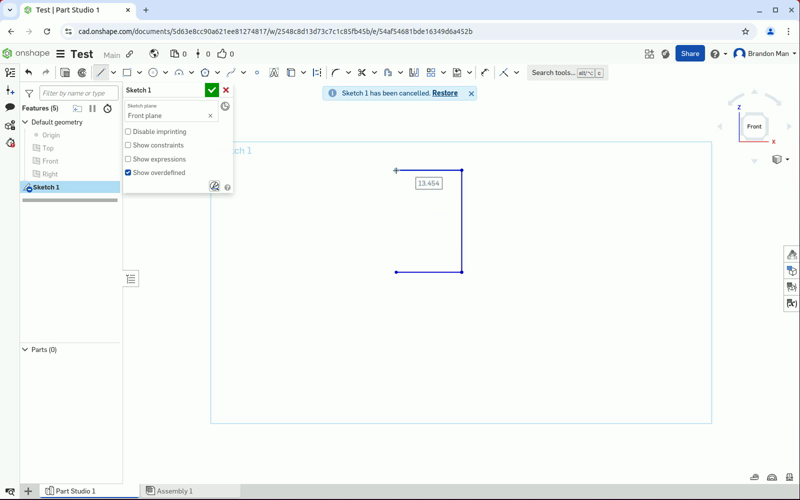
key_down(shift)
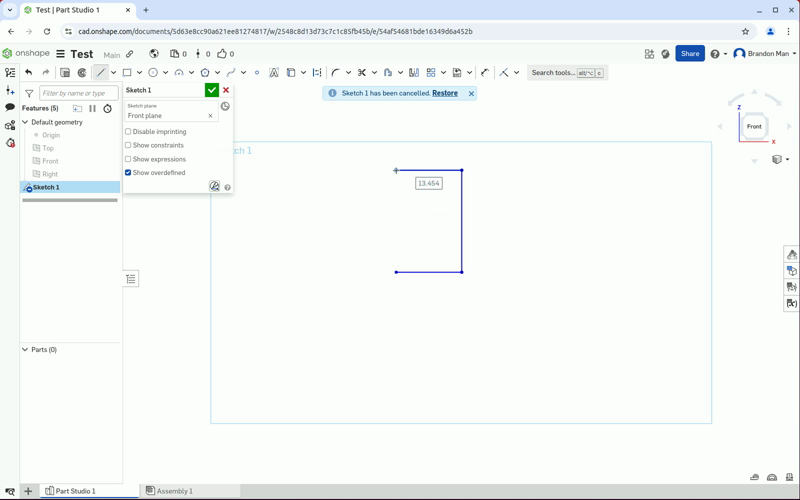
mouse_move(396, 272)
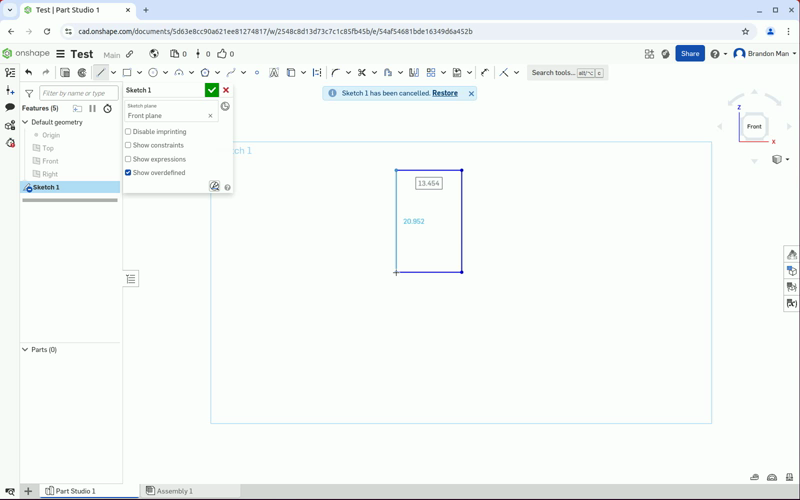
key_up(shift)
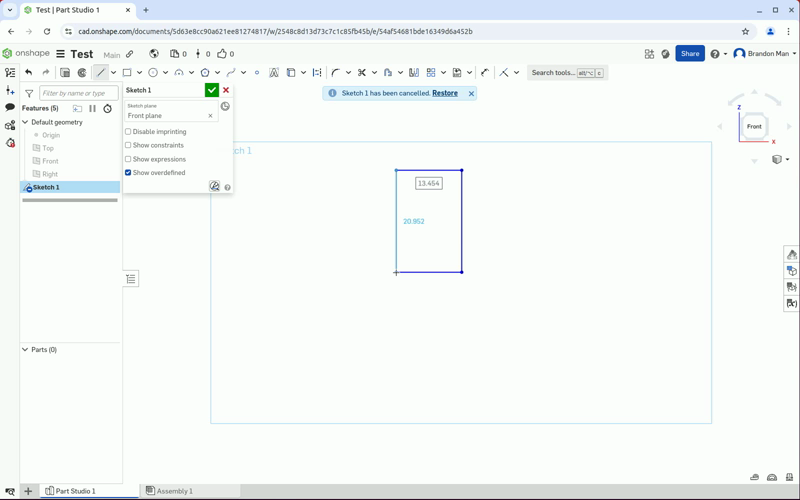
click(396, 272)
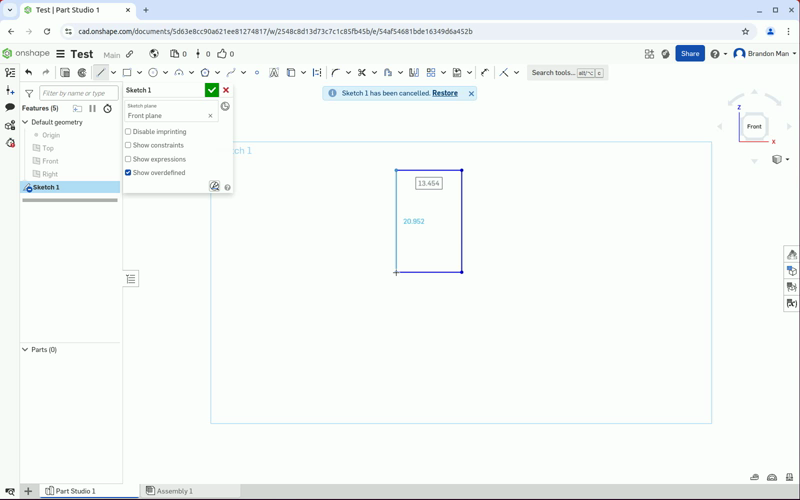
key(esc)
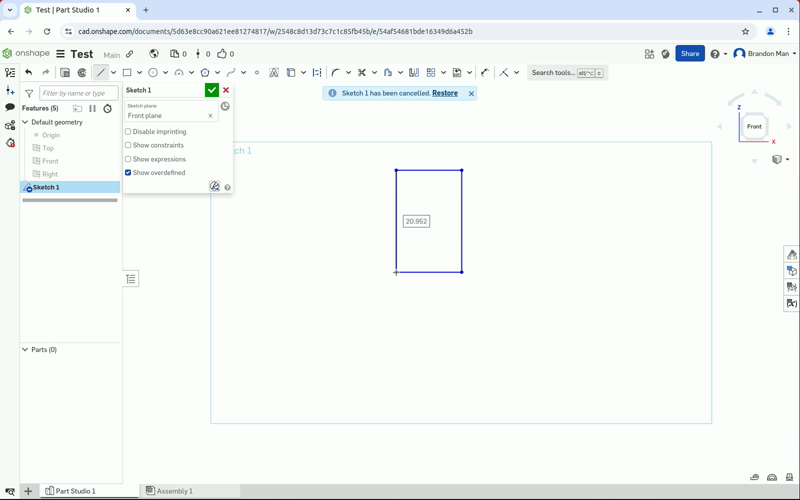
mouse_move(416, 212)
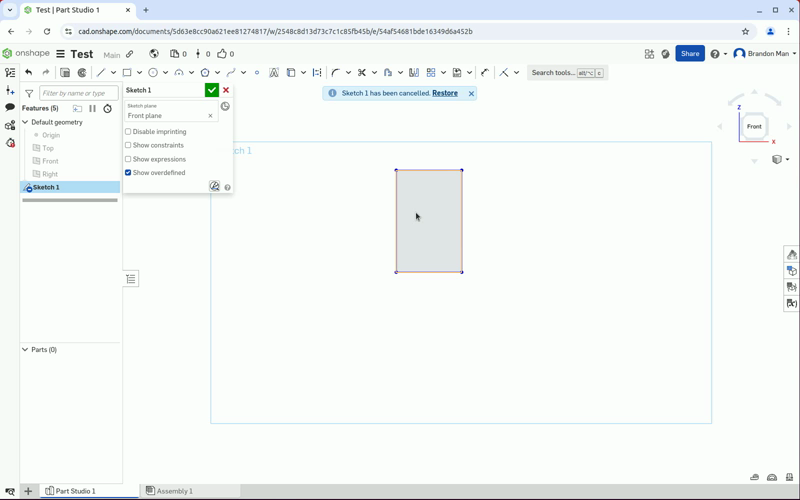
click(416, 212)
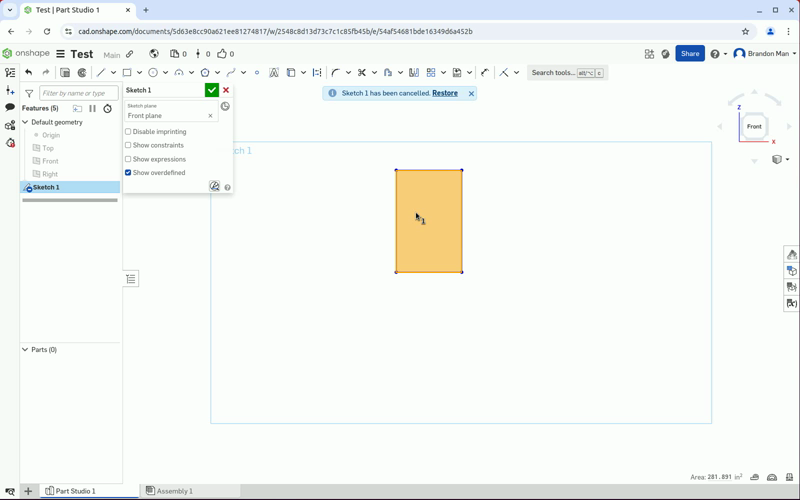
mouse_move(73, 352)
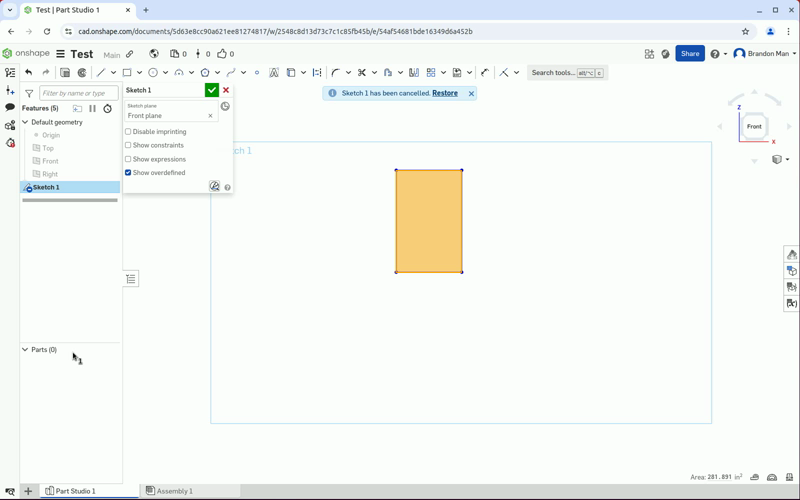
key(shift+y)
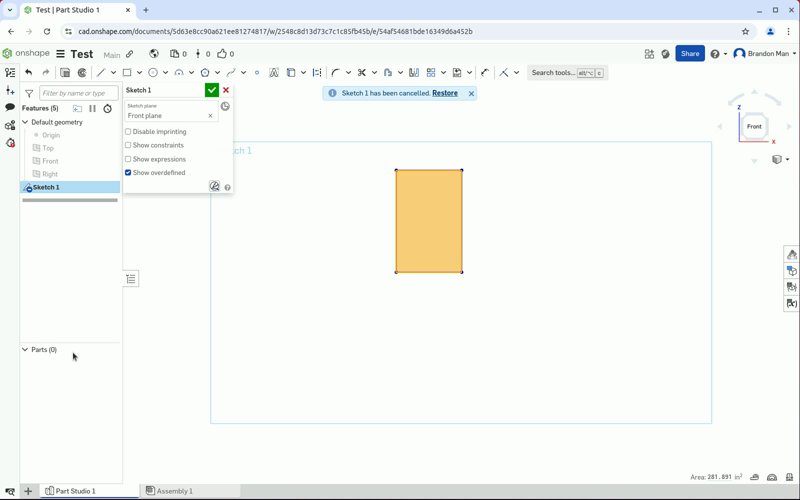
key(shift+e)
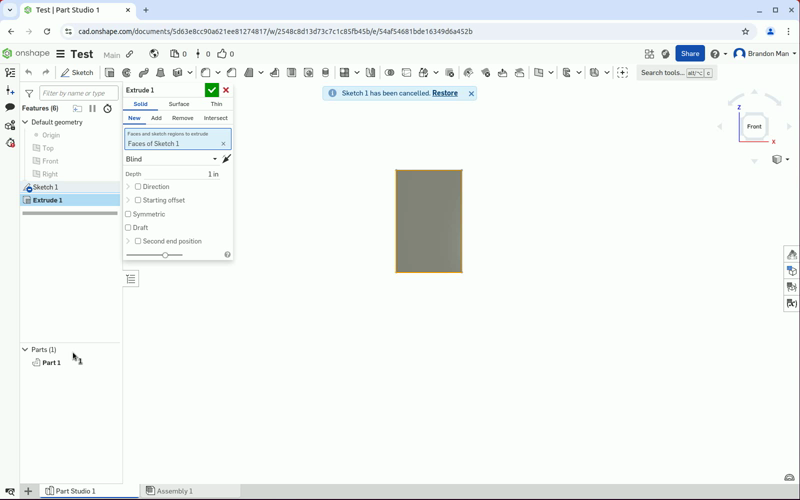
mouse_move(143, 106)
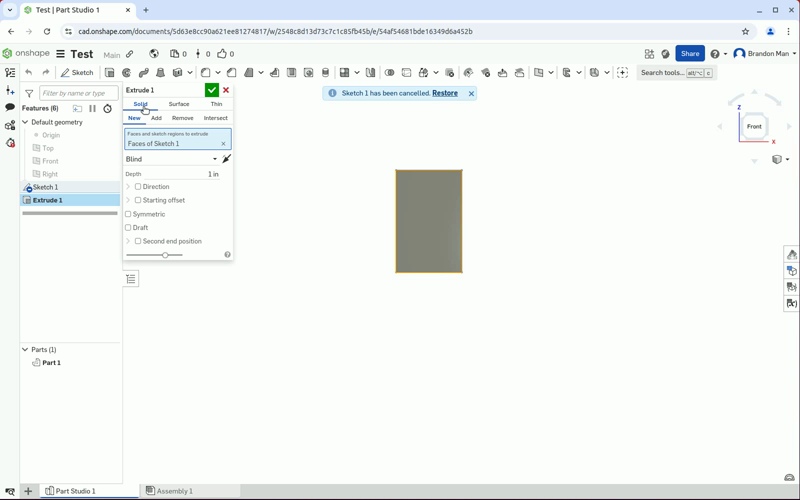
click(143, 106)
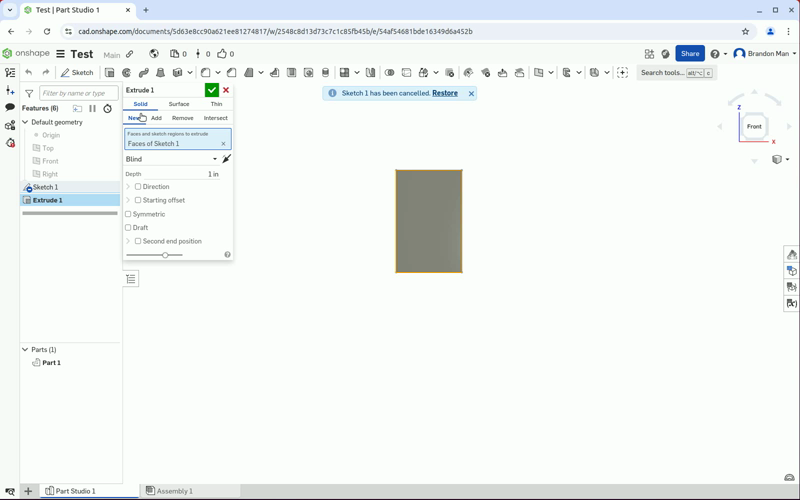
mouse_move(137, 120)
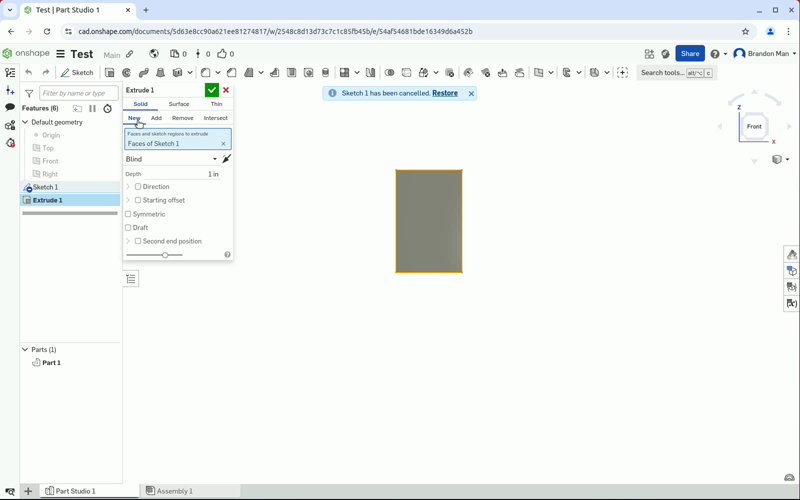
click(137, 120)
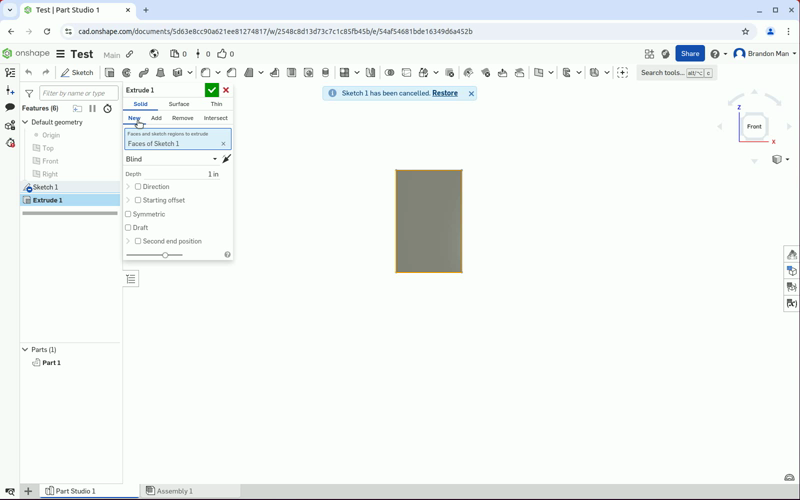
key(tab, 4)
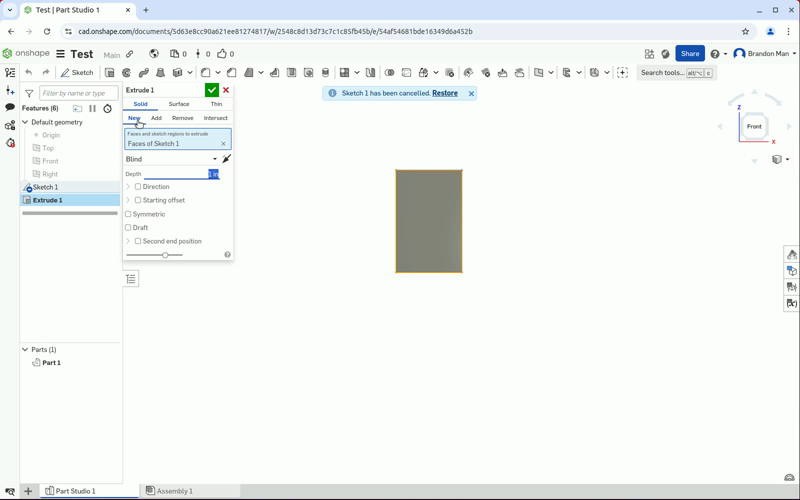
text(2.407)
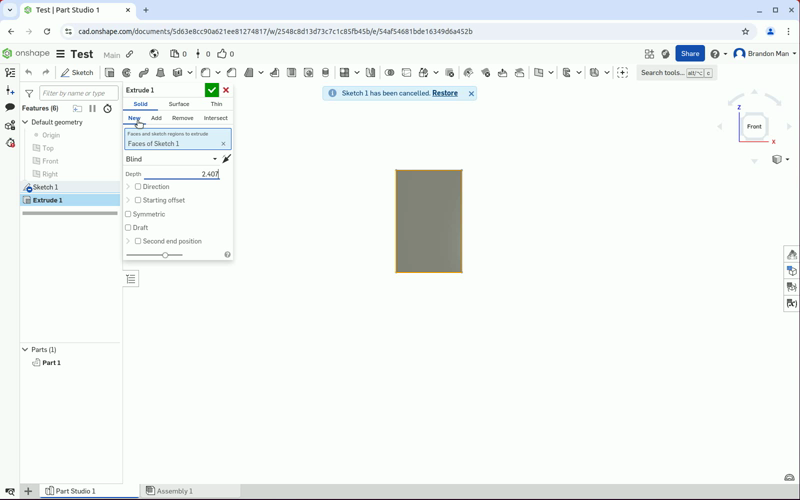
key(enter)
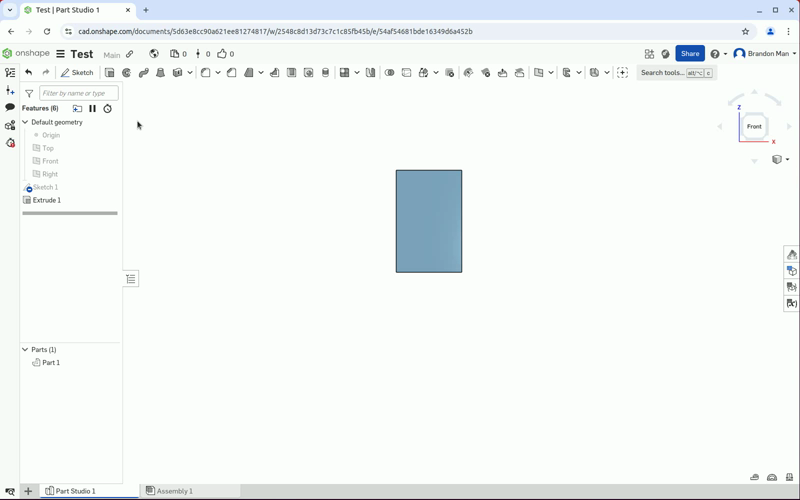
key(shift+h)
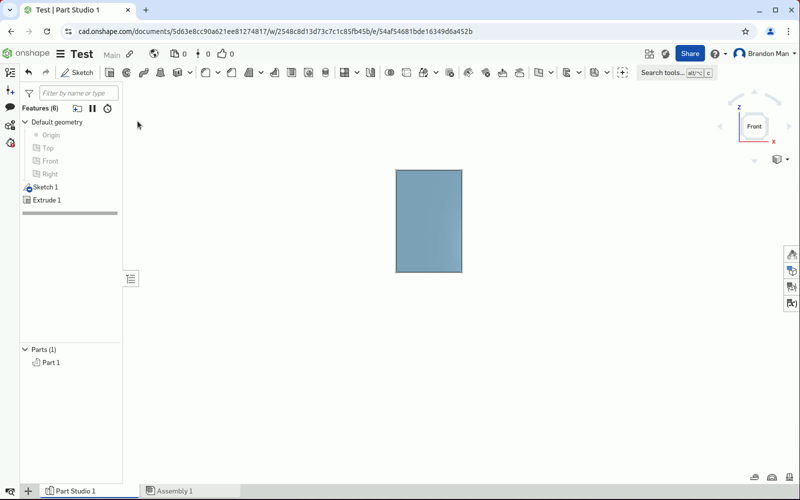
key(shift+h)
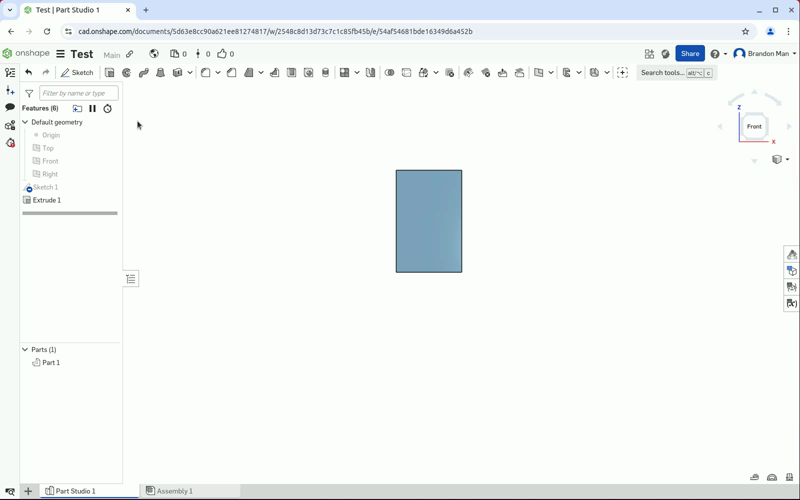
mouse_move(73, 189)
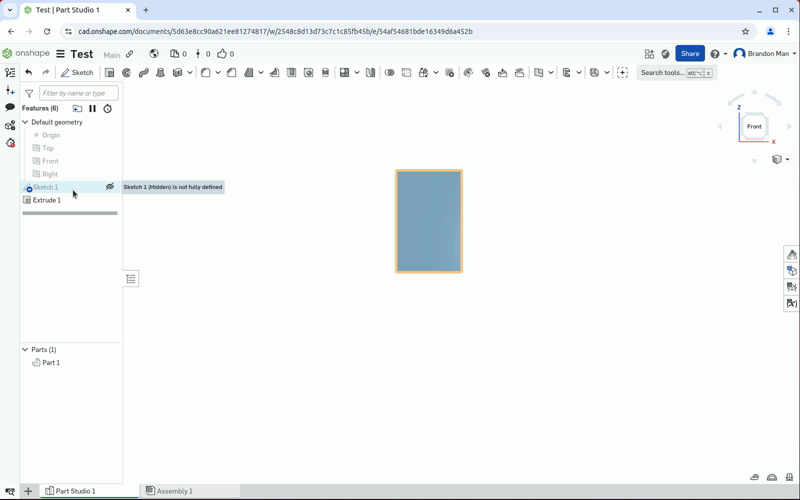
click(73, 189)
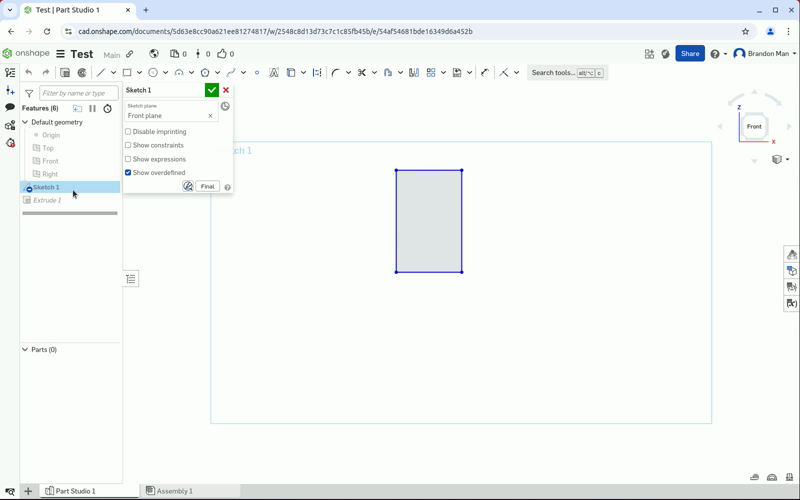
mouse_move(229, 92)
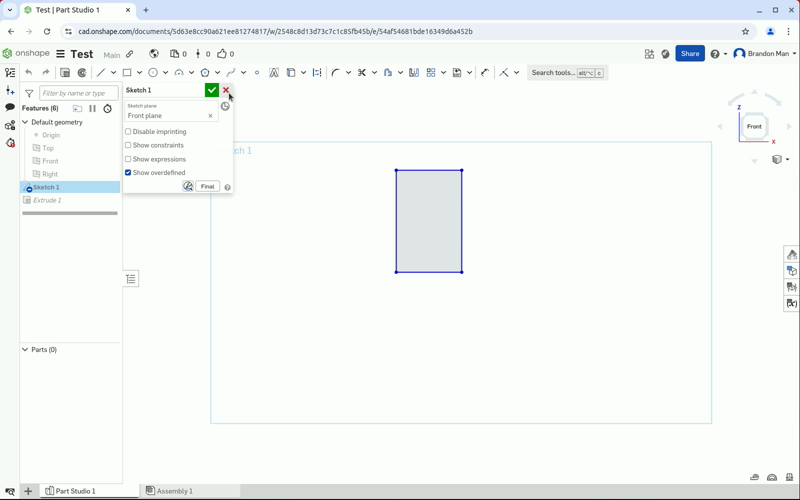
click(229, 92)
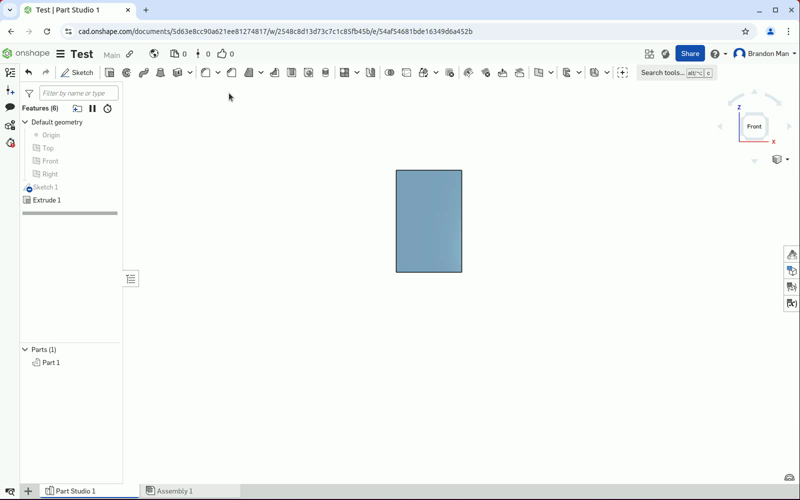
mouse_move(541, 75)
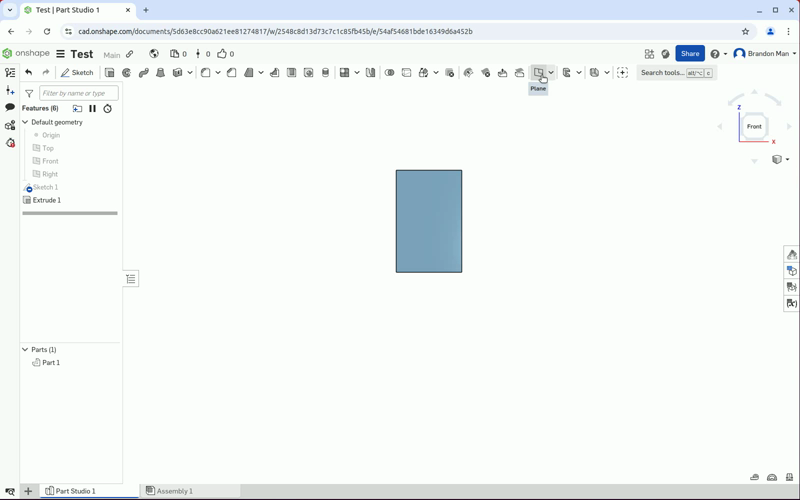
click(541, 75)
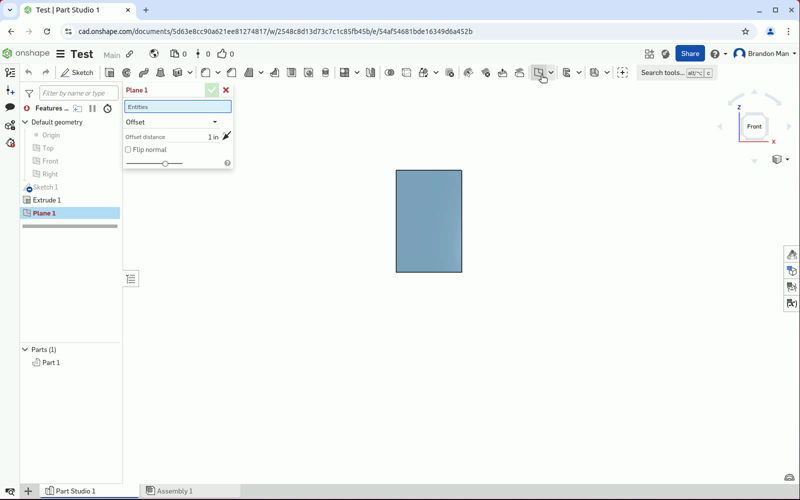
mouse_move(73, 163)
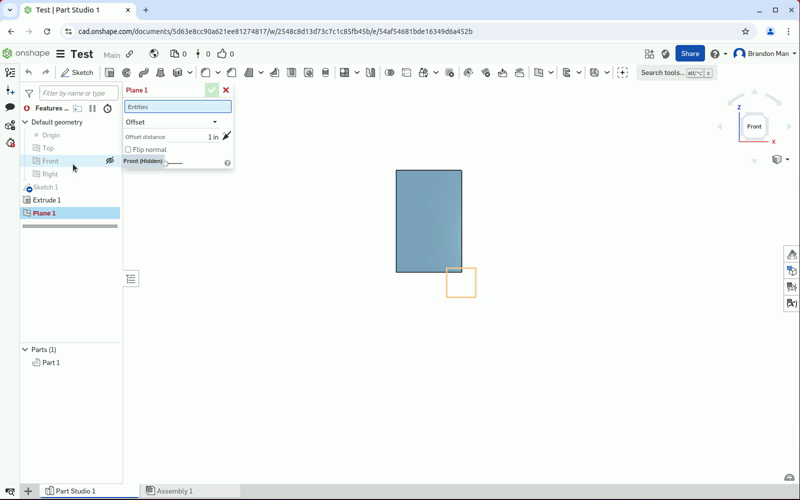
click(73, 163)
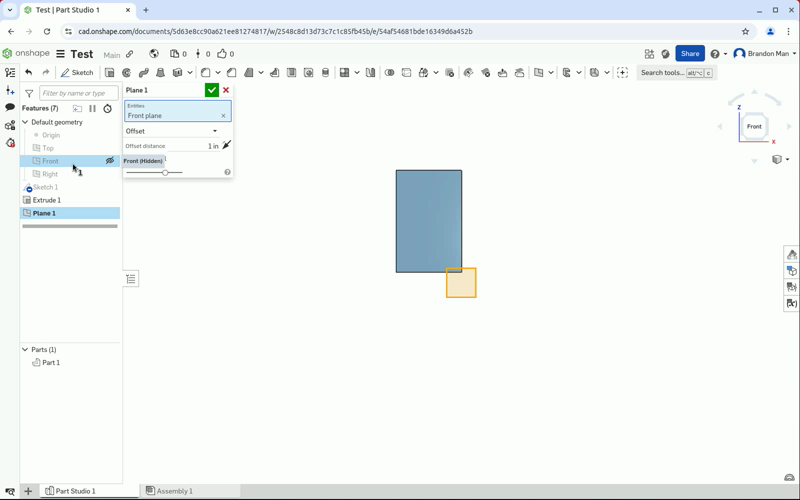
key(tab, 2)
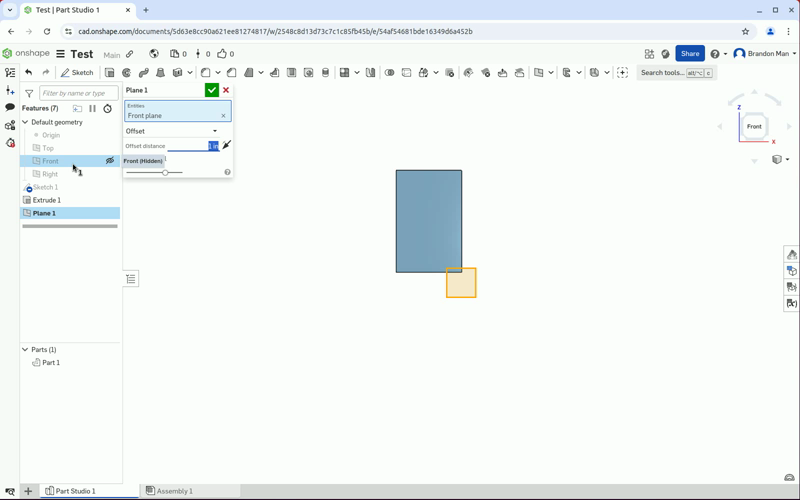
text(2.403)
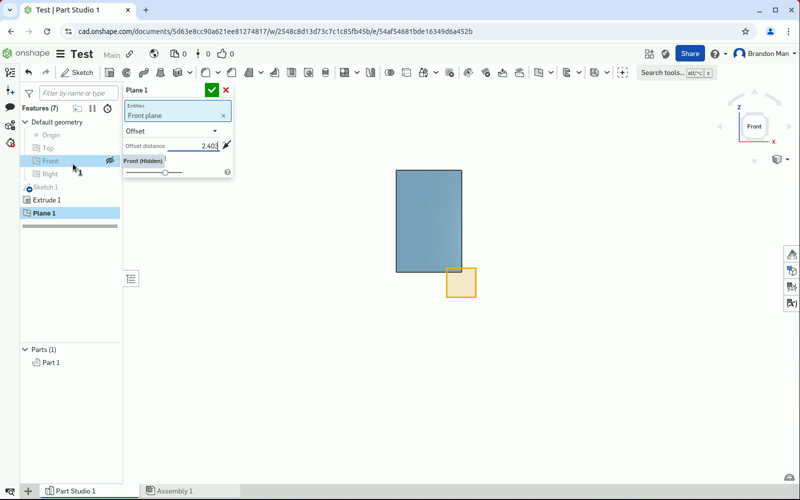
key(enter, 2)
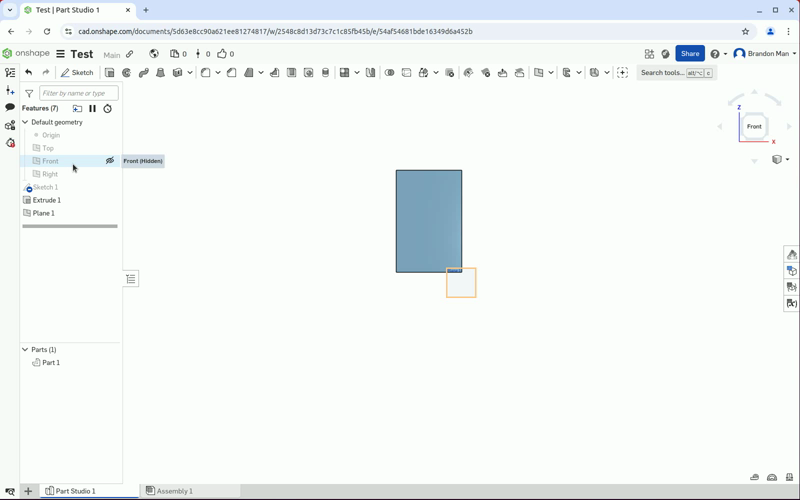
key(shift+s)
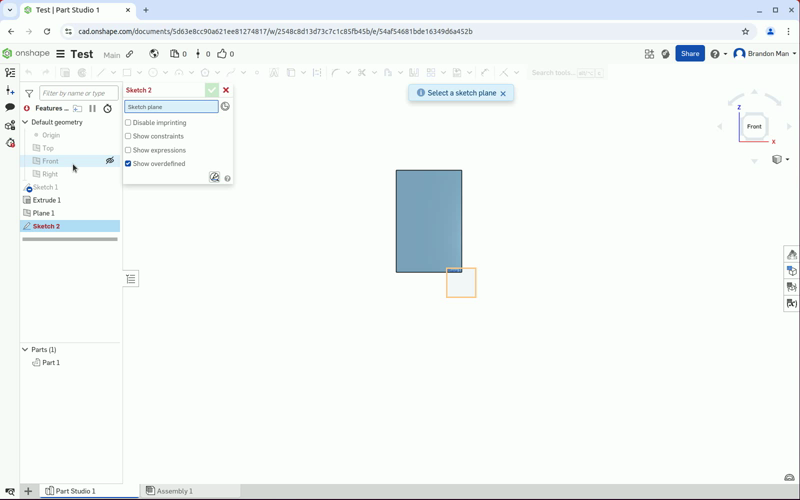
mouse_move(73, 215)
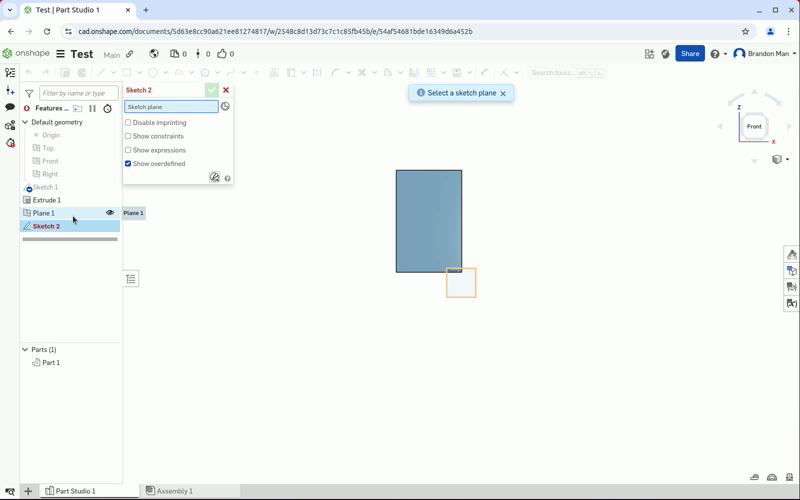
click(73, 215)
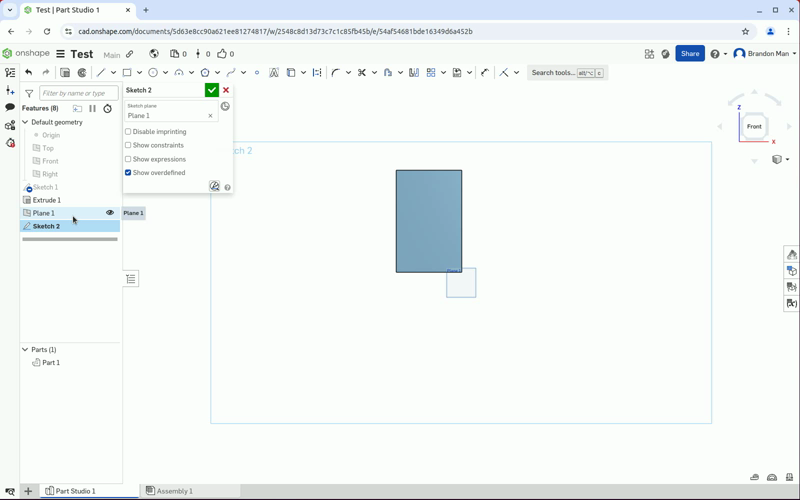
mouse_move(73, 352)
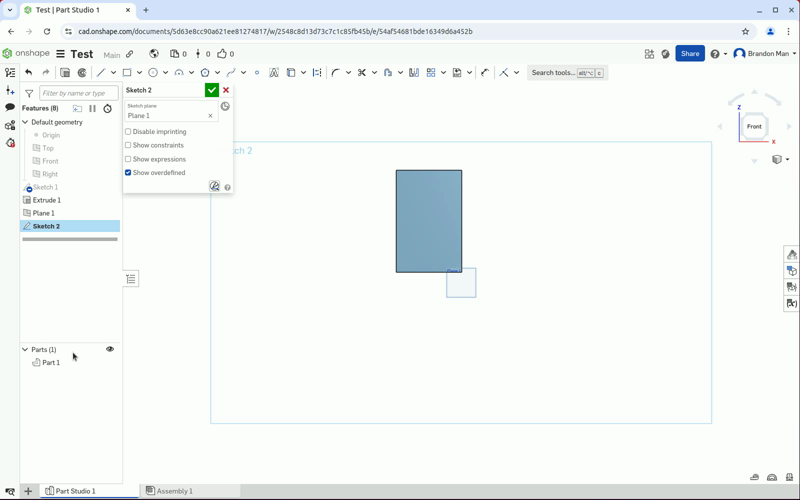
key(y)
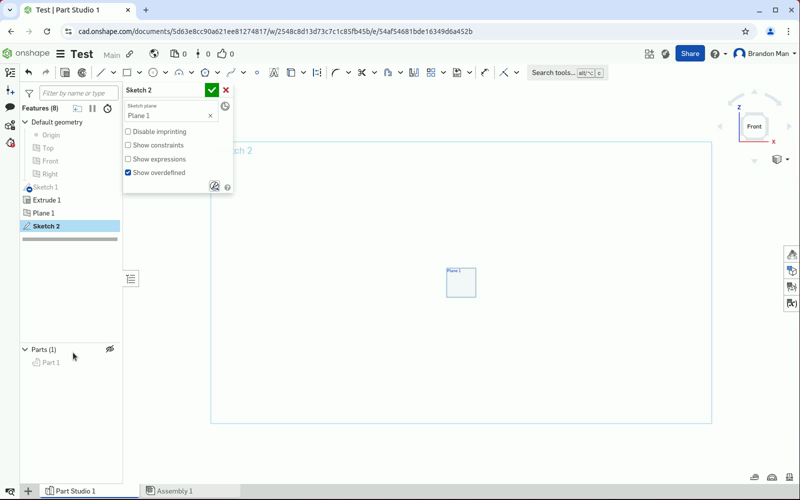
key(c)
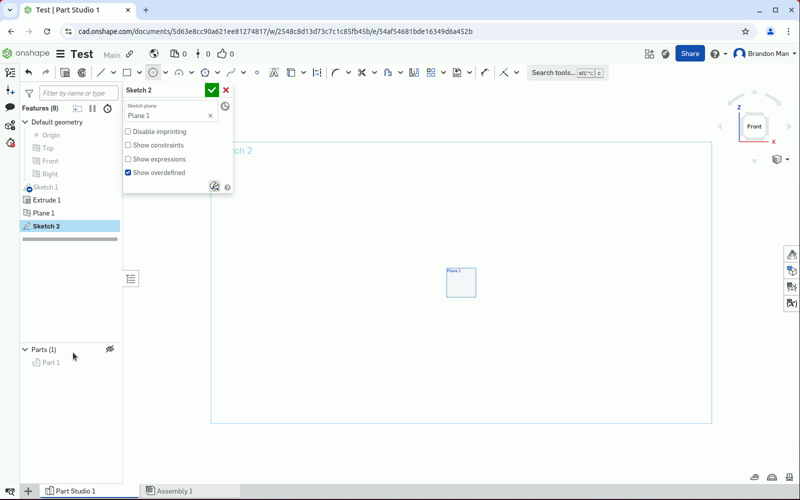
key_down(shift)
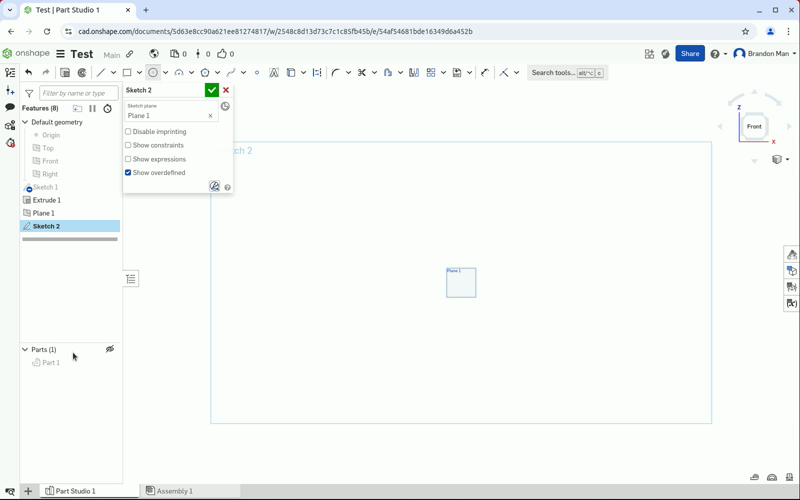
mouse_move(416, 179)
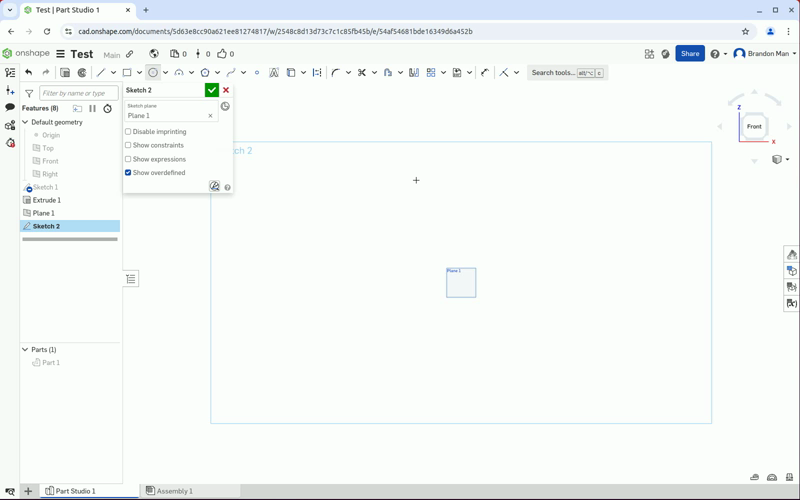
click(416, 179)
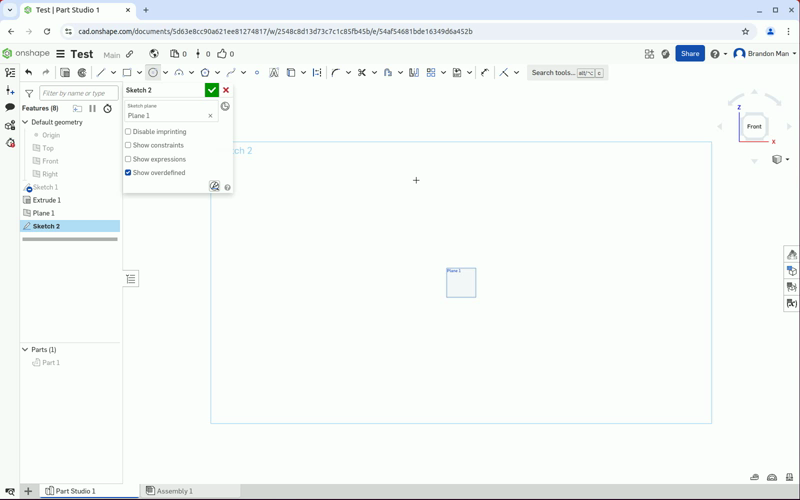
key_up(shift)
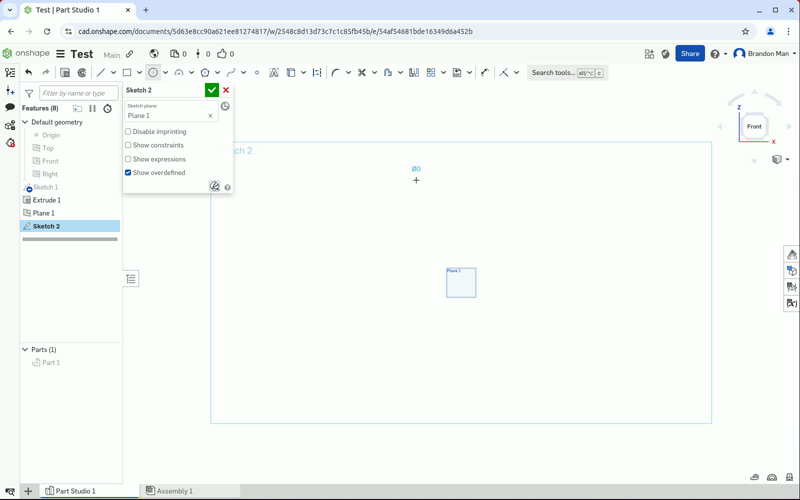
mouse_move(422, 179)
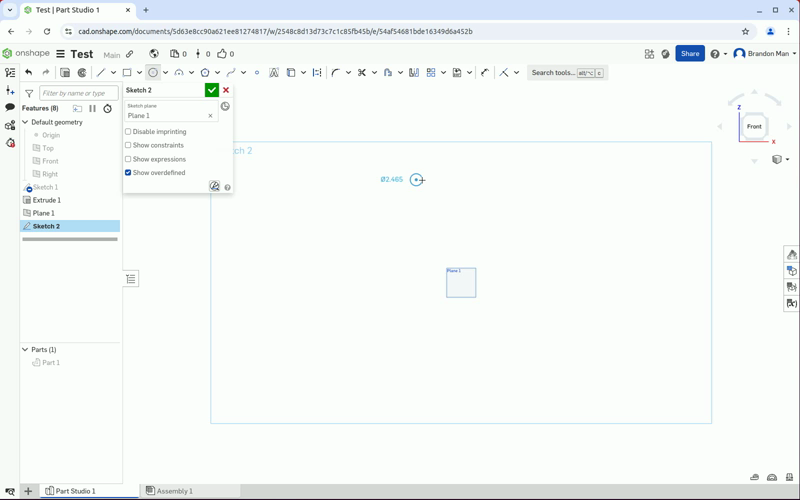
click(422, 179)
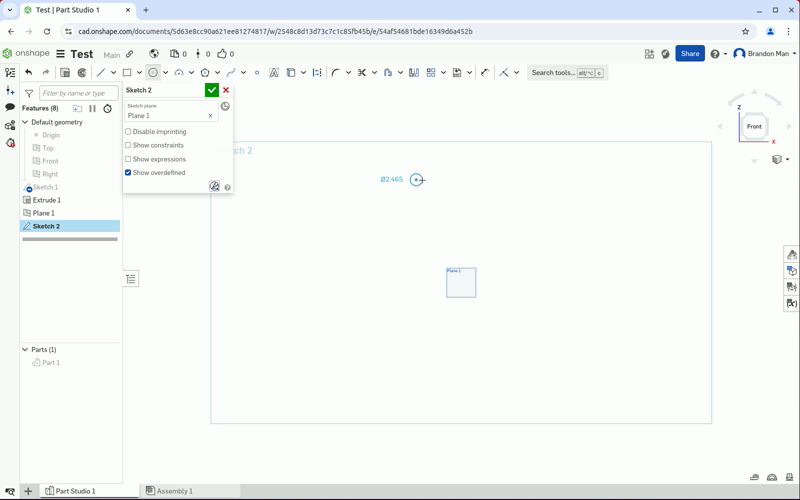
key(esc)
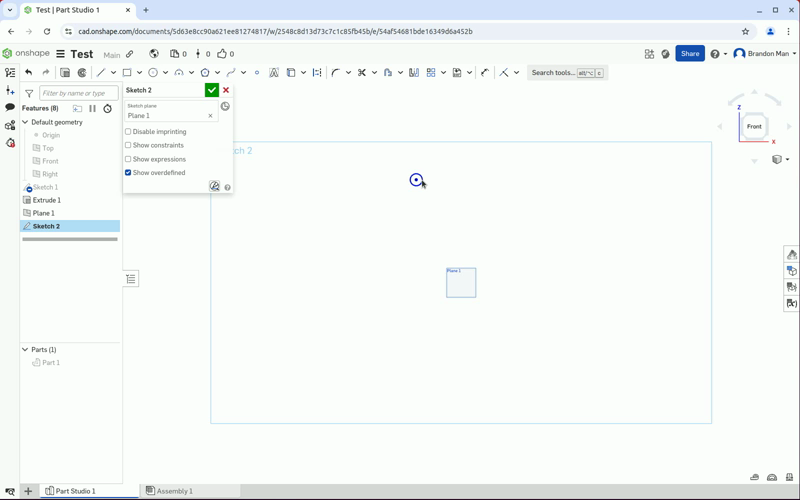
mouse_move(419, 178)
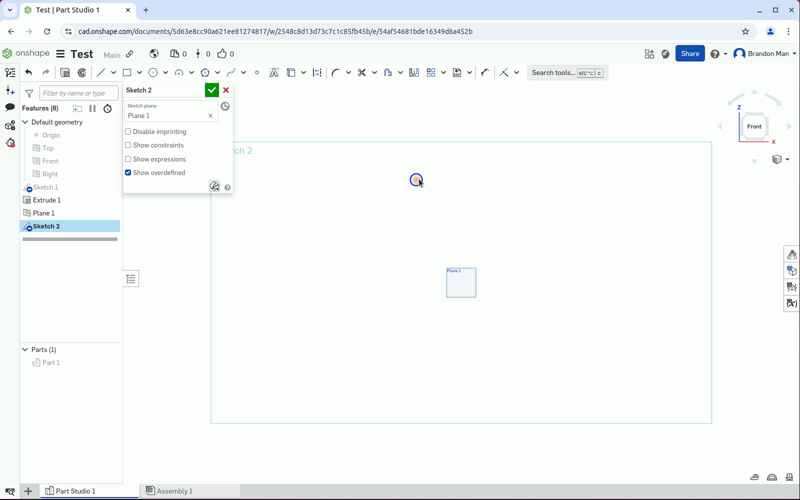
scroll(6)
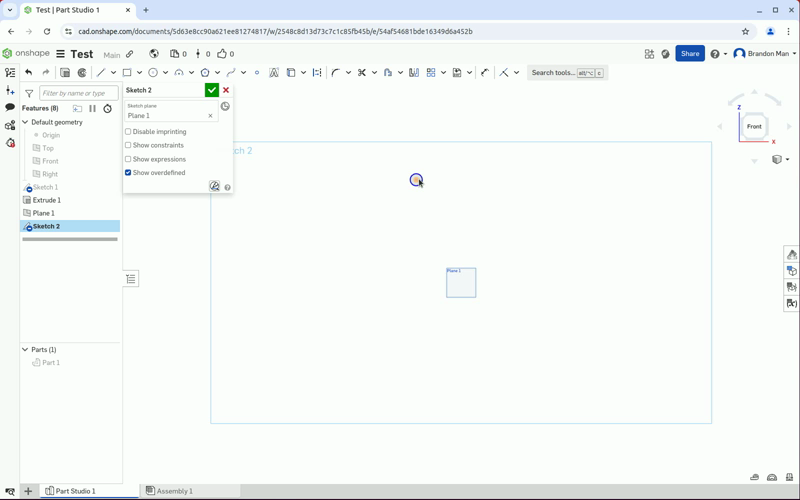
scroll(6)
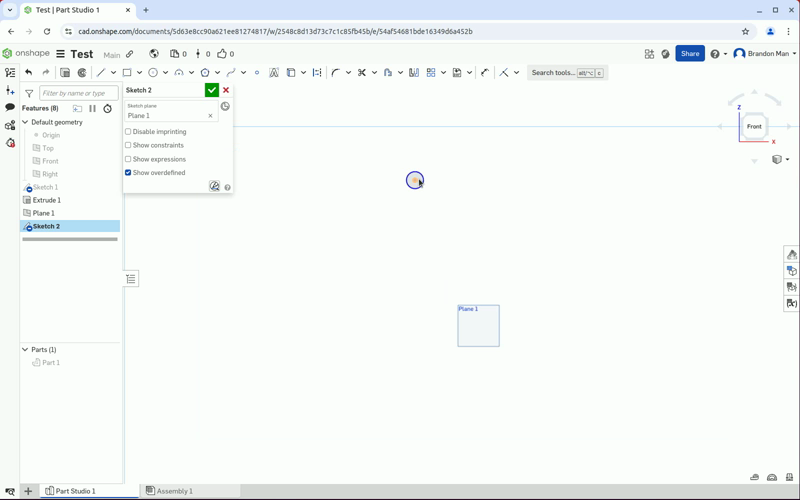
scroll(6)
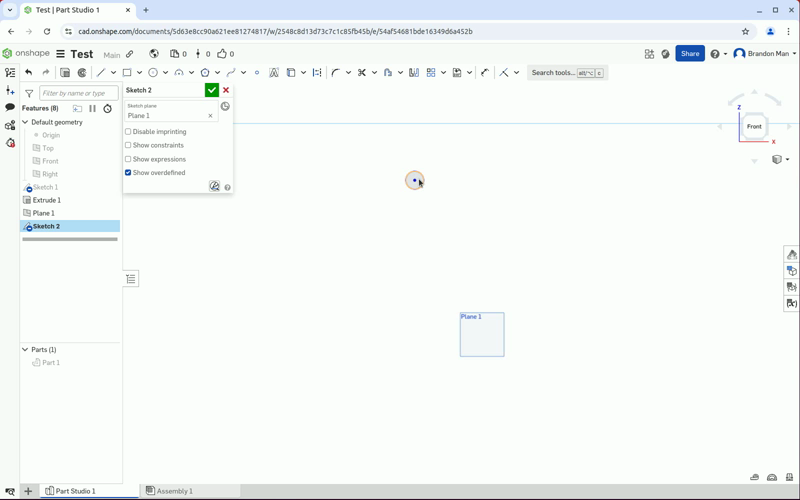
scroll(6)
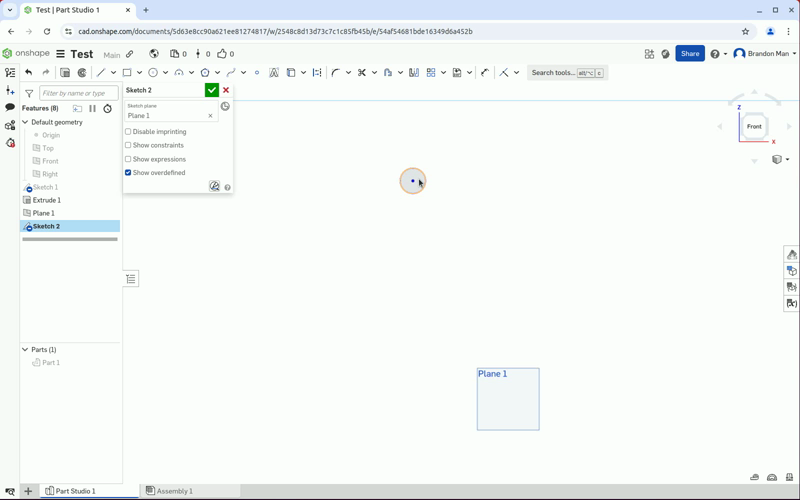
scroll(6)
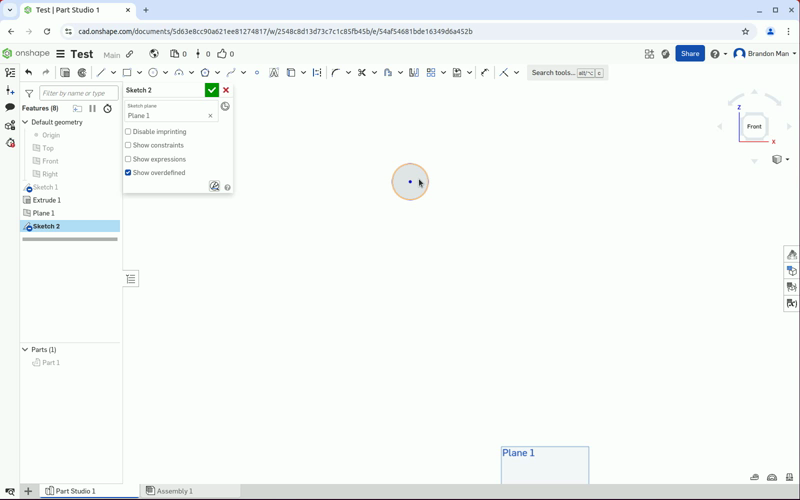
scroll(6)
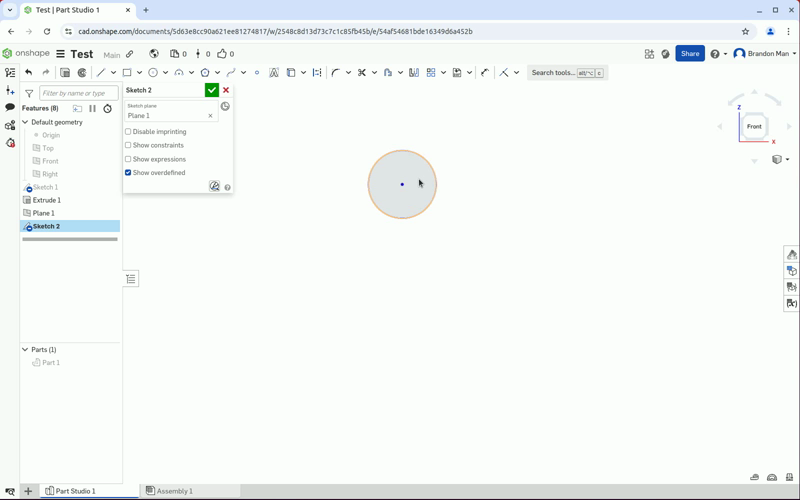
scroll(6)
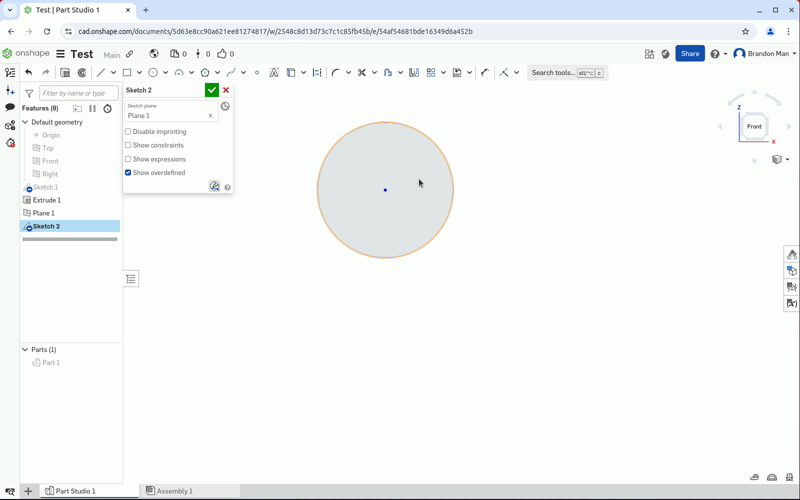
click(419, 178)
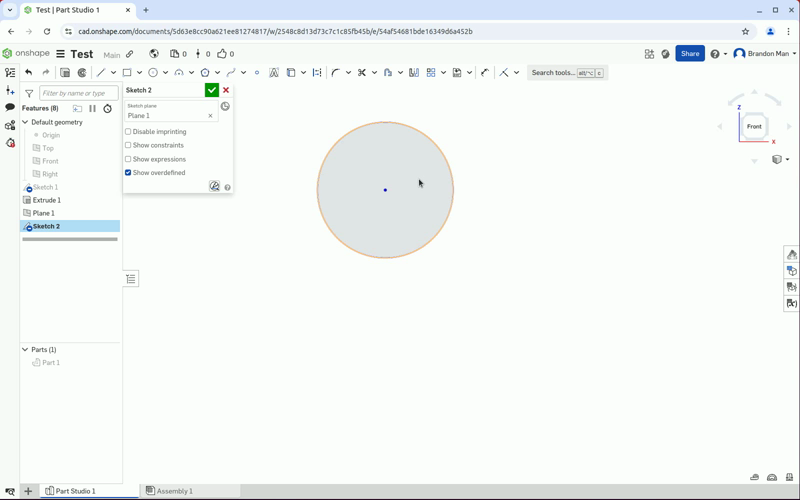
scroll(-6)
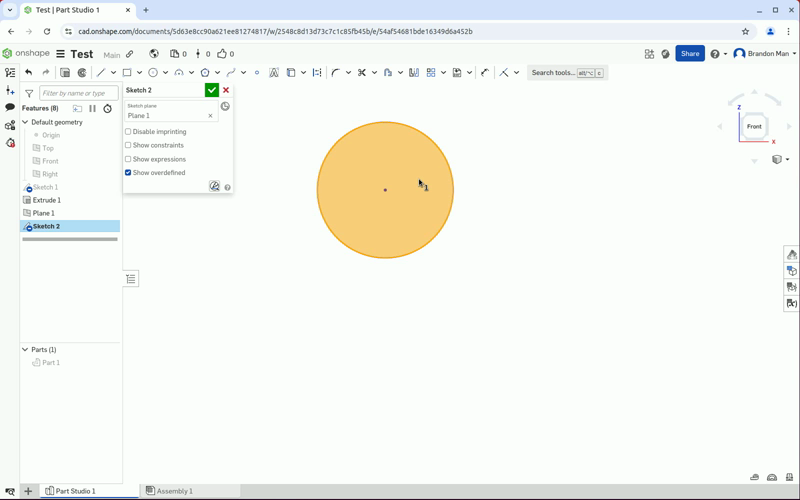
scroll(-6)
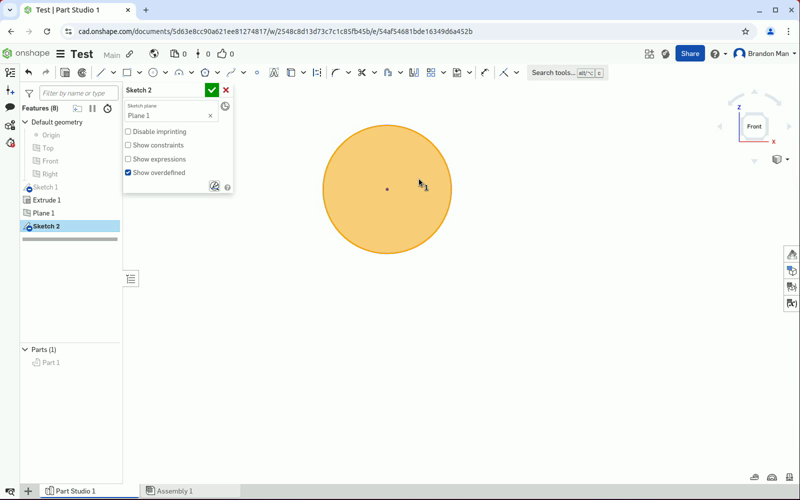
scroll(-6)
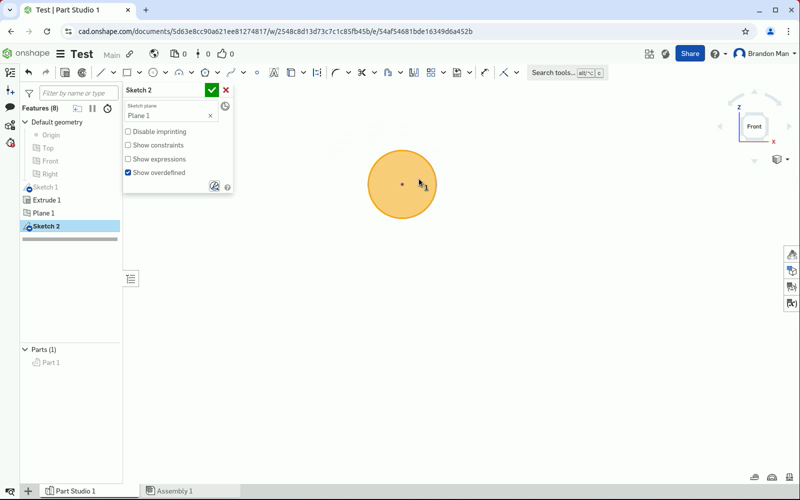
scroll(-6)
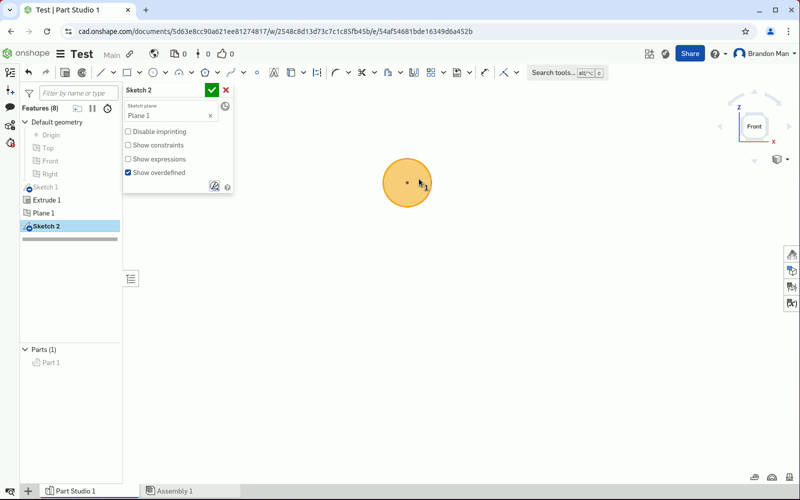
scroll(-6)
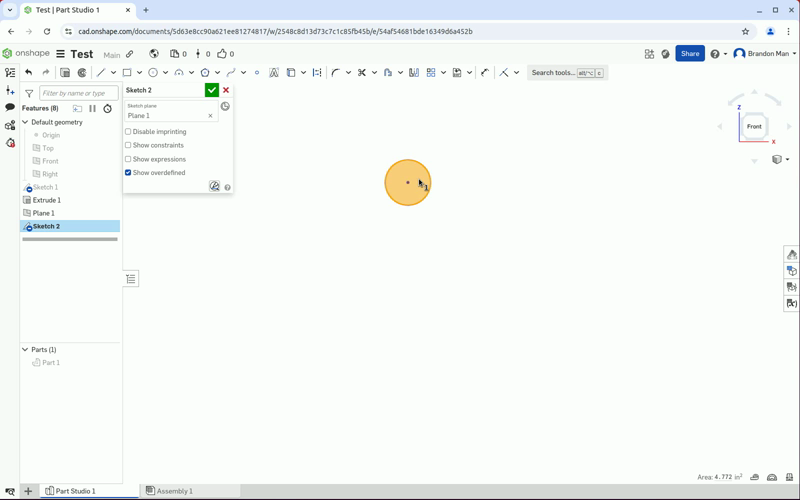
scroll(-6)
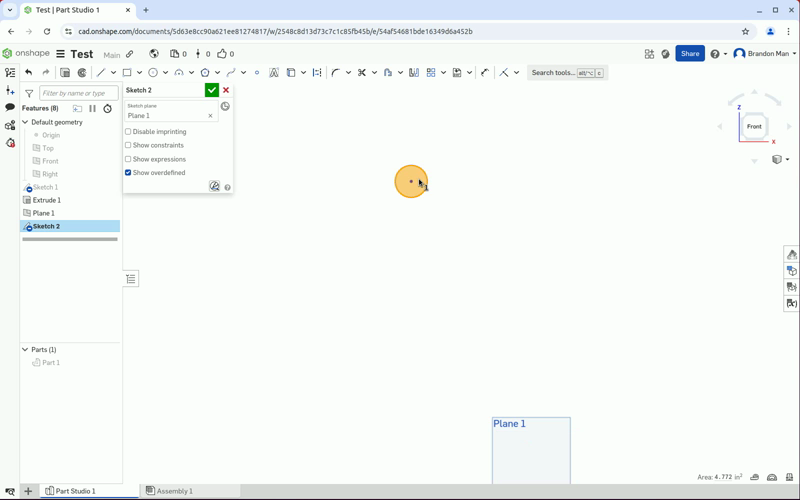
scroll(-6)
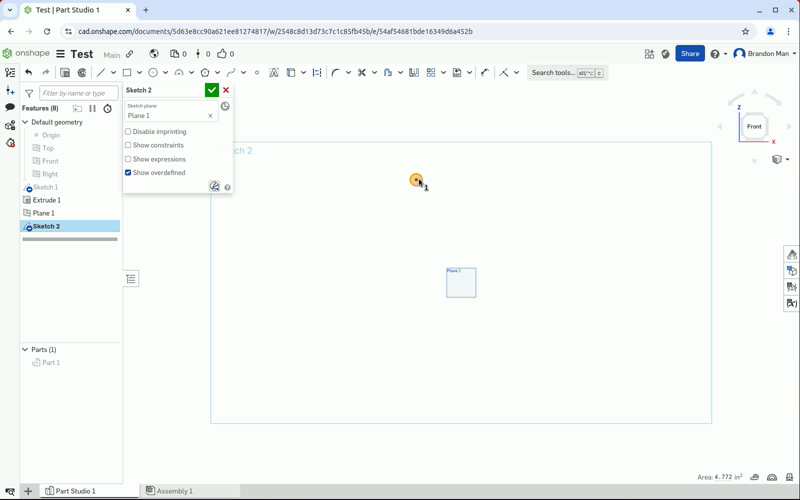
mouse_move(73, 352)
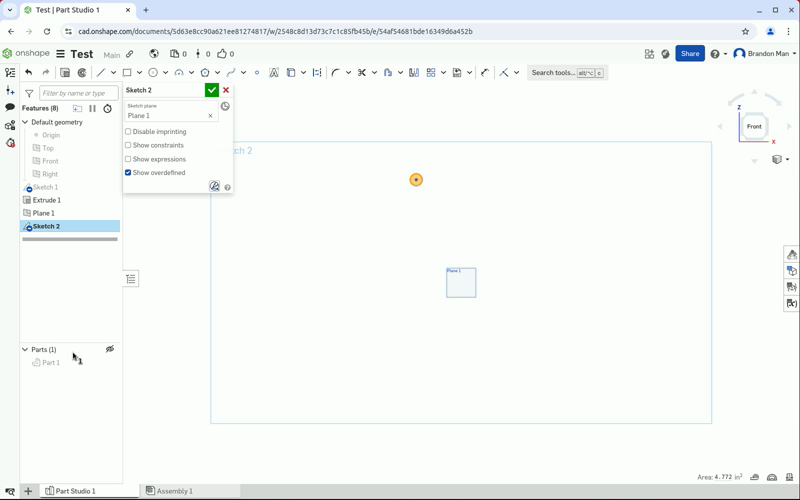
key(shift+y)
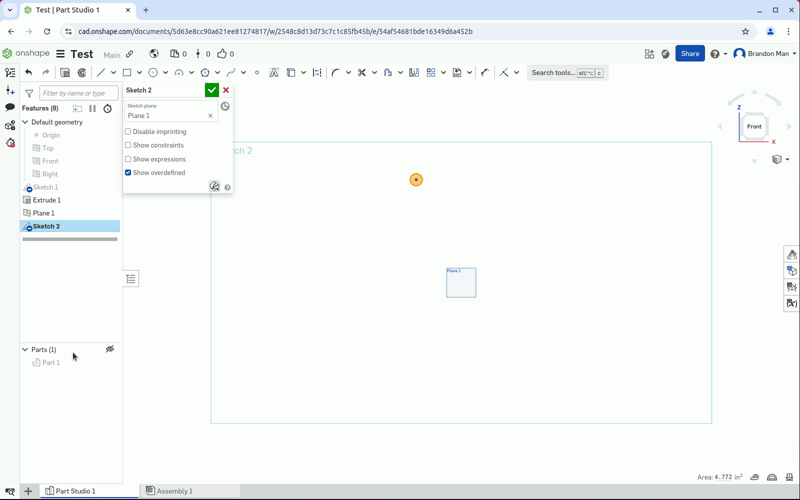
key(shift+e)
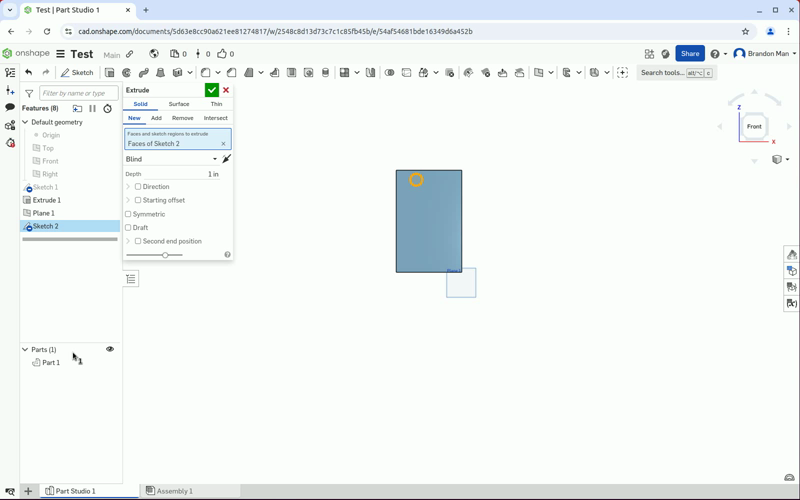
mouse_move(143, 106)
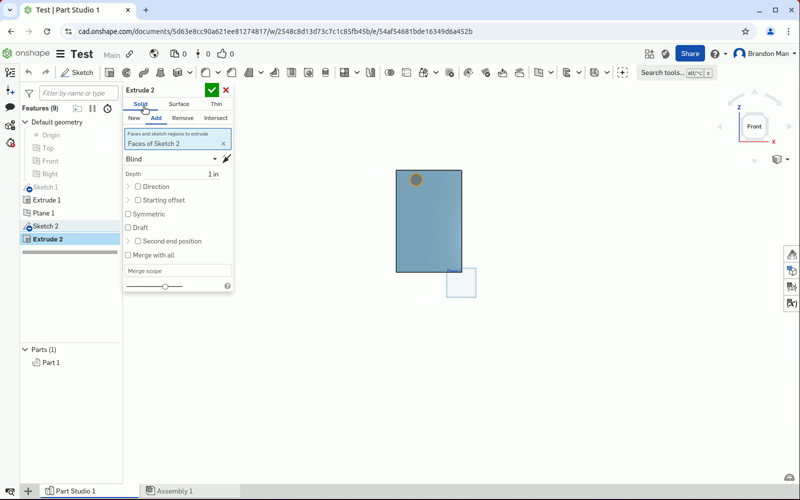
click(143, 106)
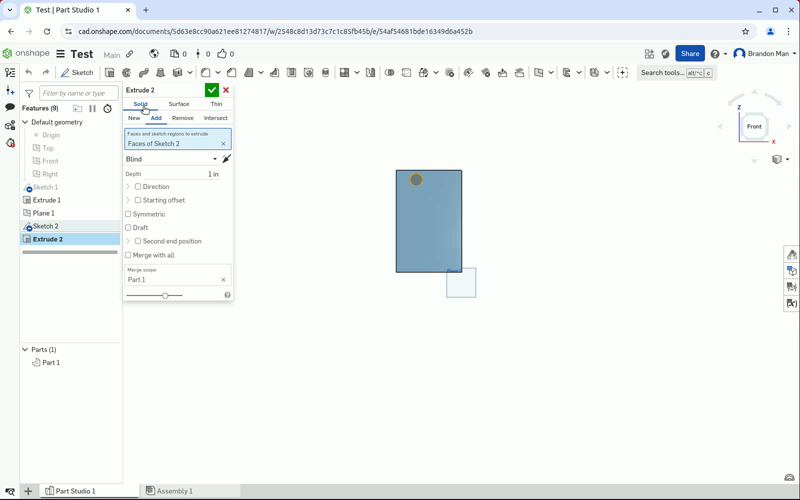
mouse_move(137, 120)
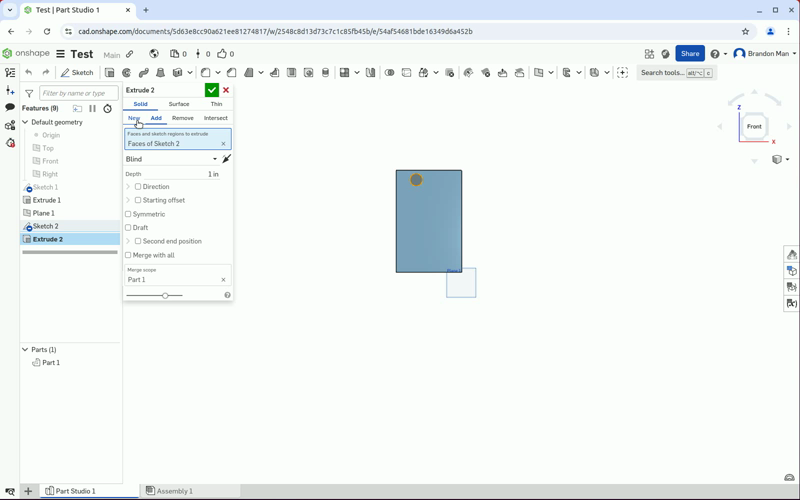
click(137, 120)
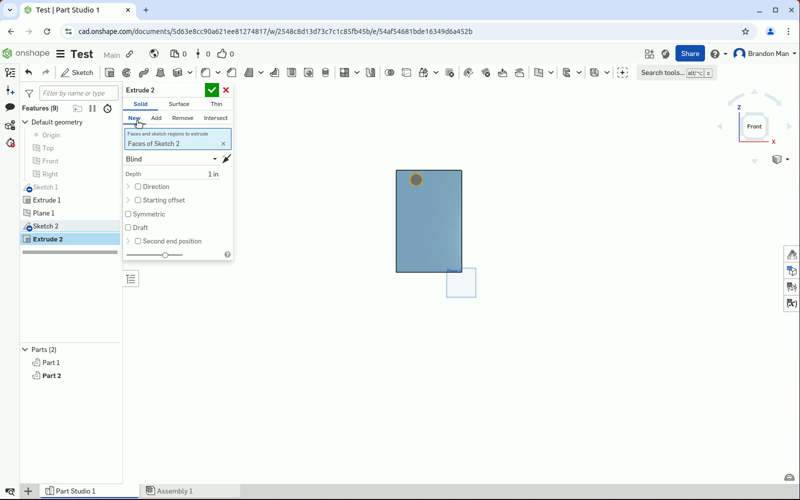
key(tab, 4)
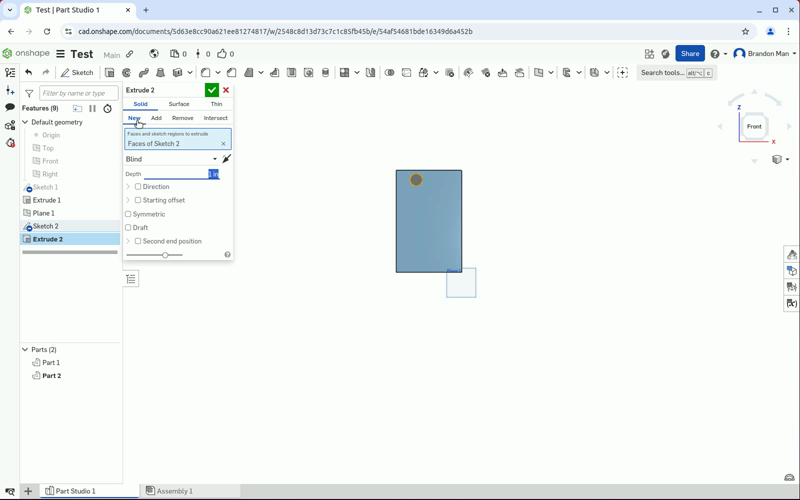
text(1.444)
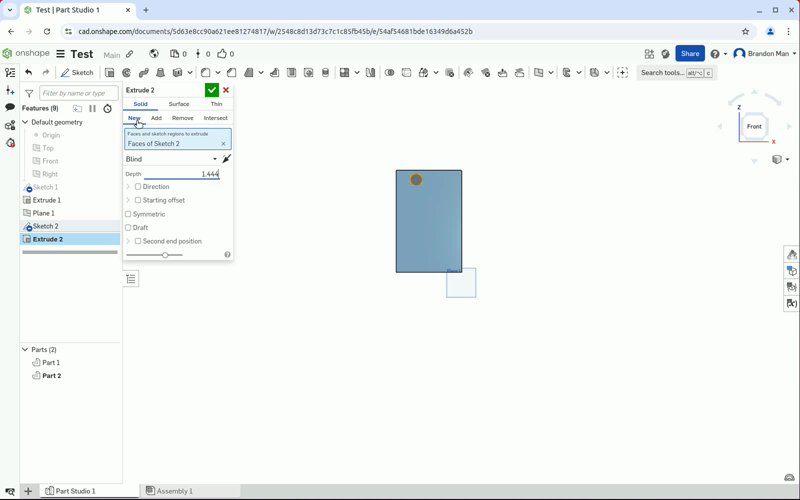
key(enter)
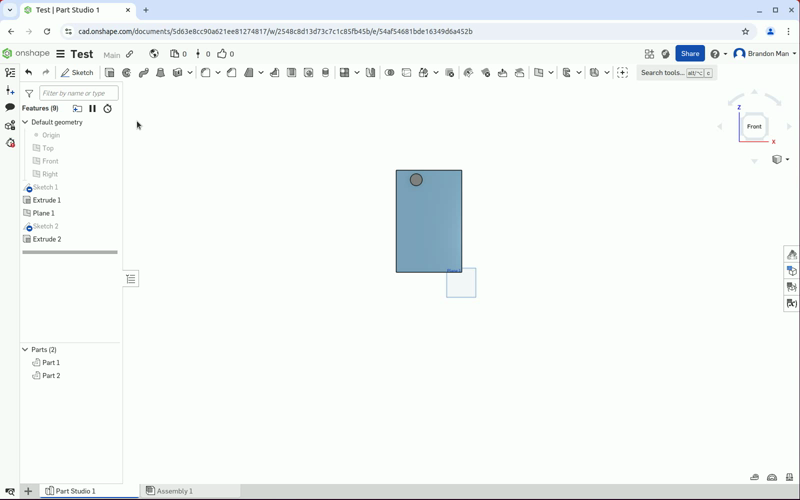
key(shift+h)
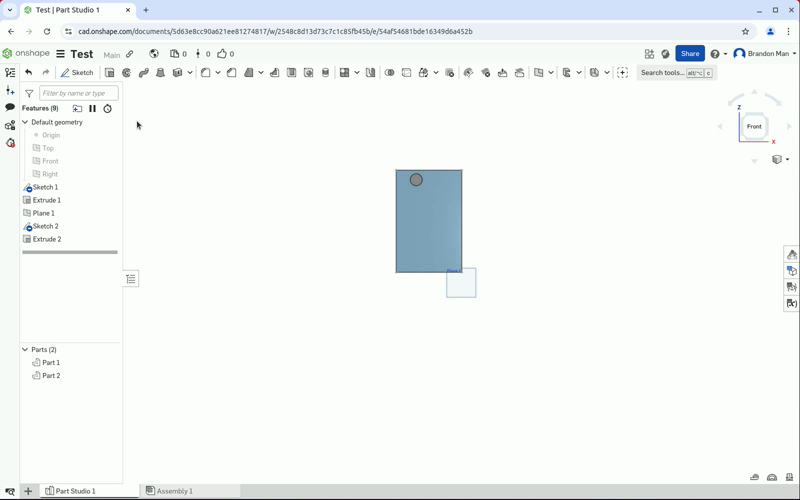
key(shift+h)
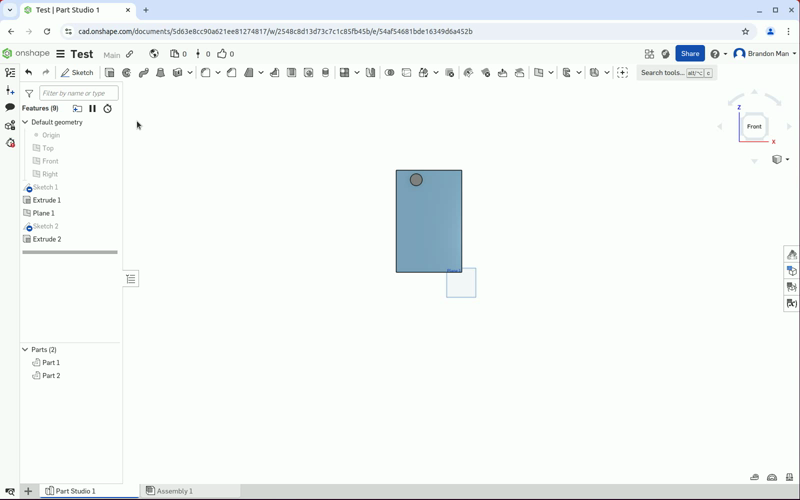
mouse_move(73, 189)
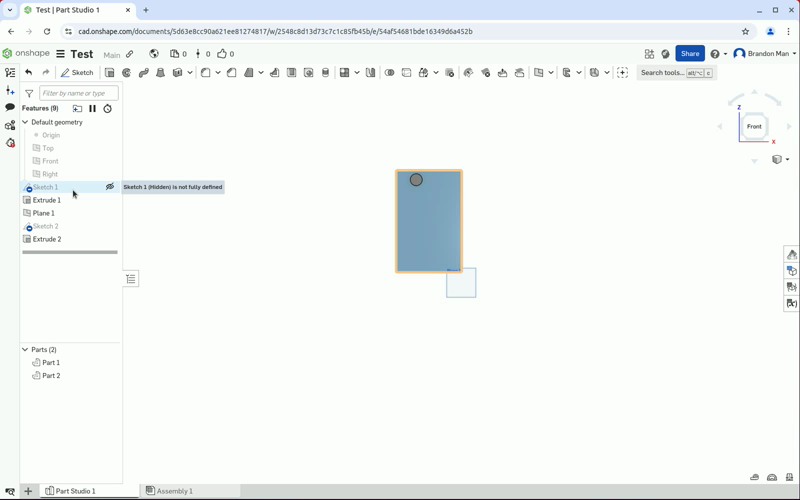
click(73, 189)
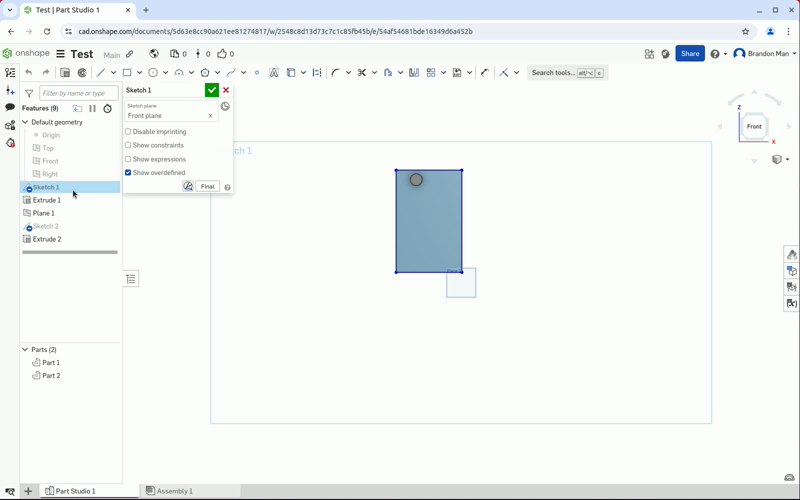
mouse_move(229, 92)
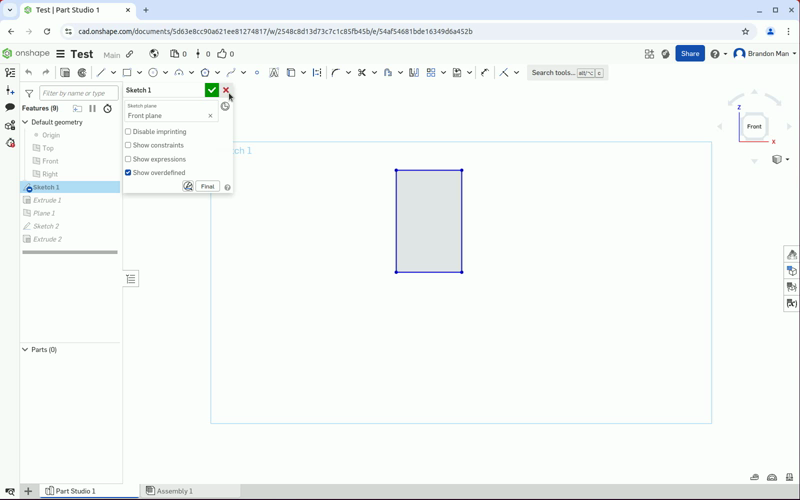
click(229, 92)
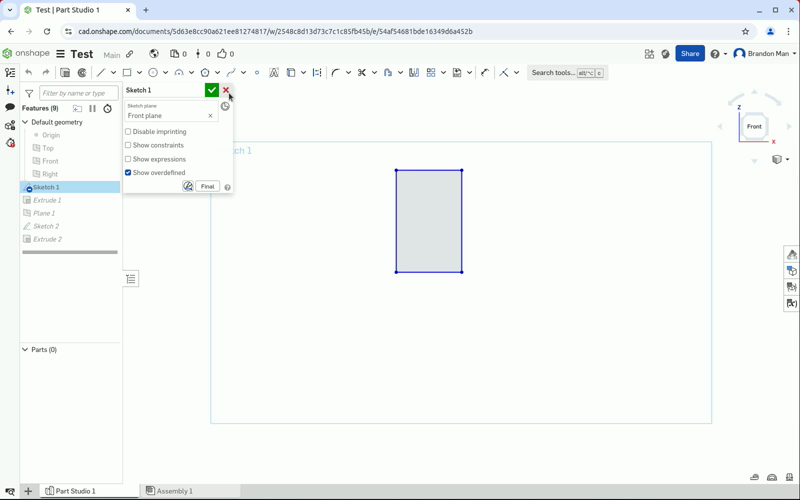
key(shift+s)
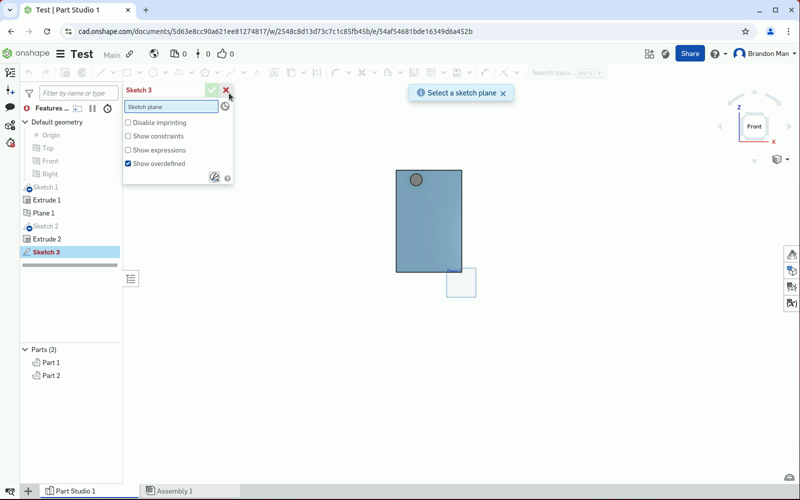
mouse_move(73, 215)
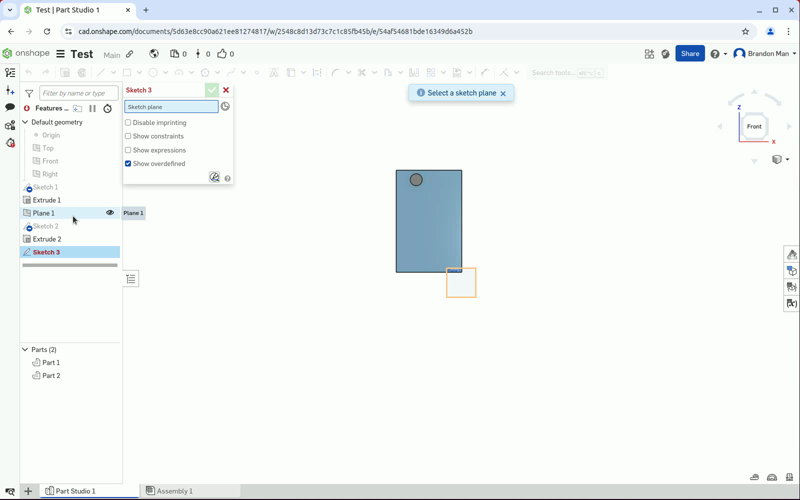
click(73, 215)
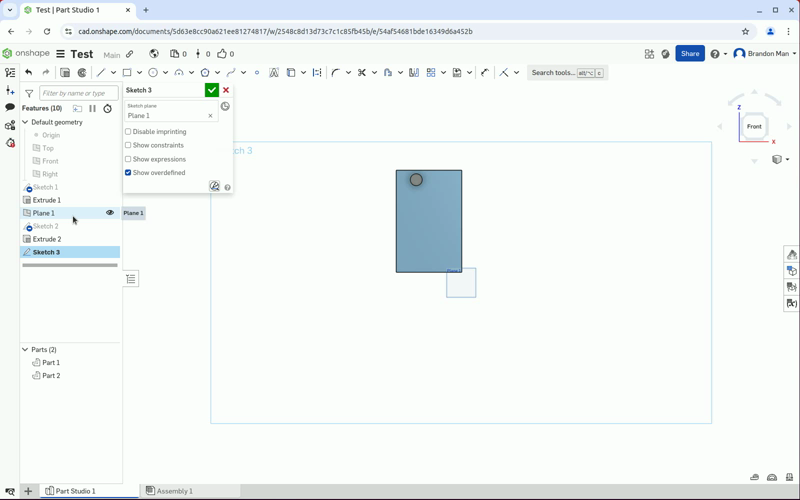
mouse_move(73, 352)
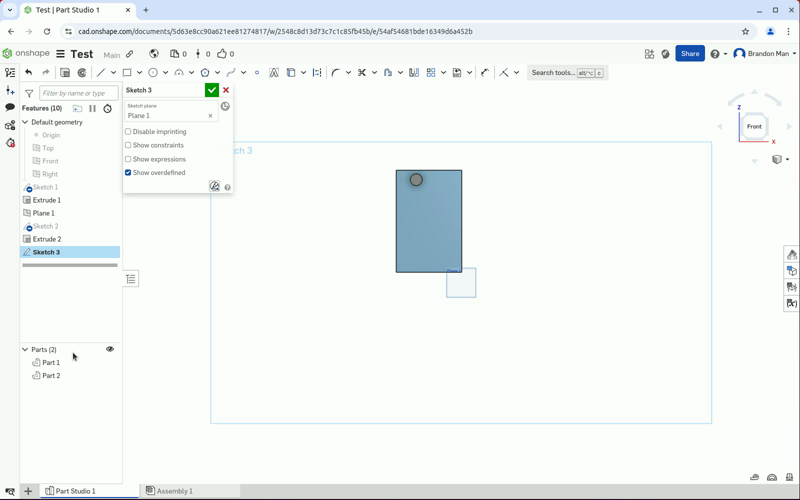
key(y)
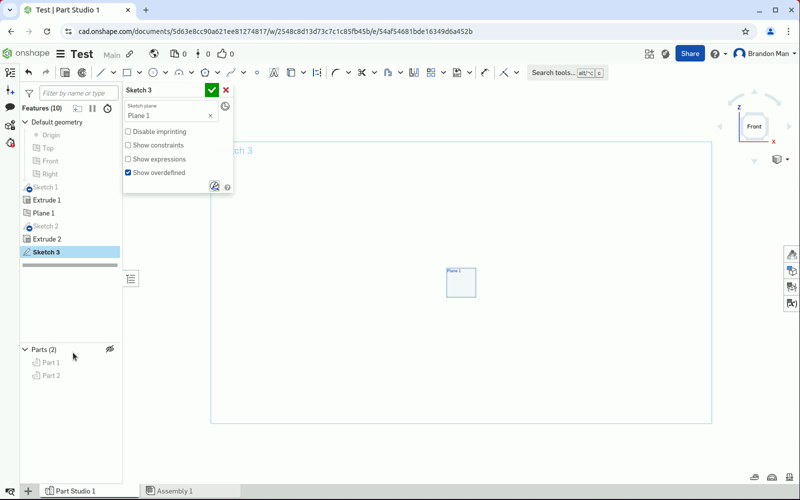
key(c)
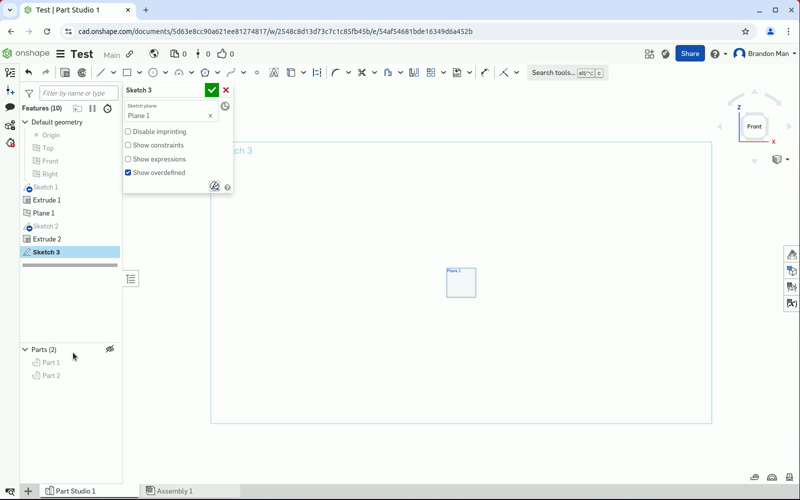
key_down(shift)
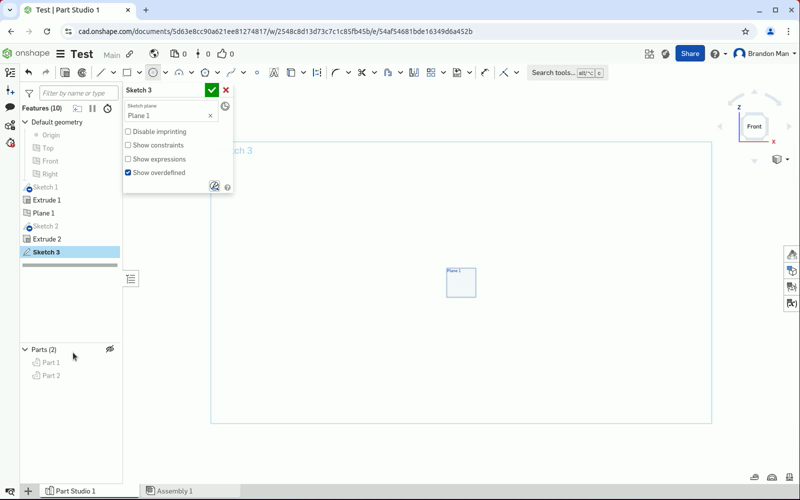
mouse_move(443, 179)
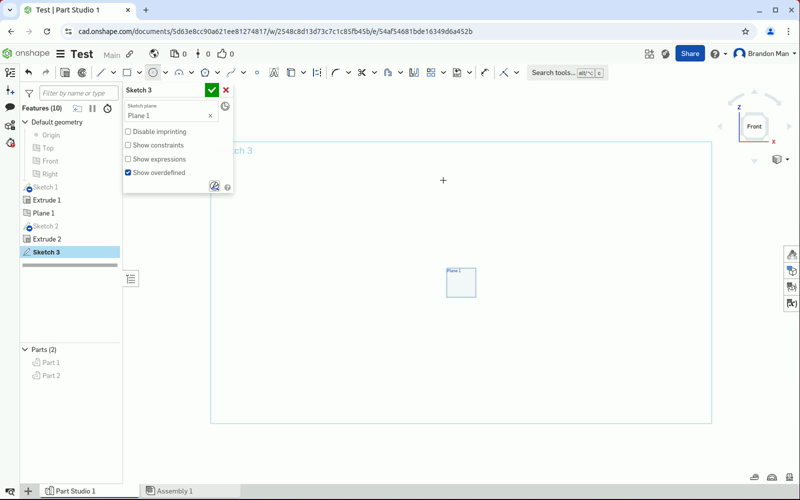
click(443, 179)
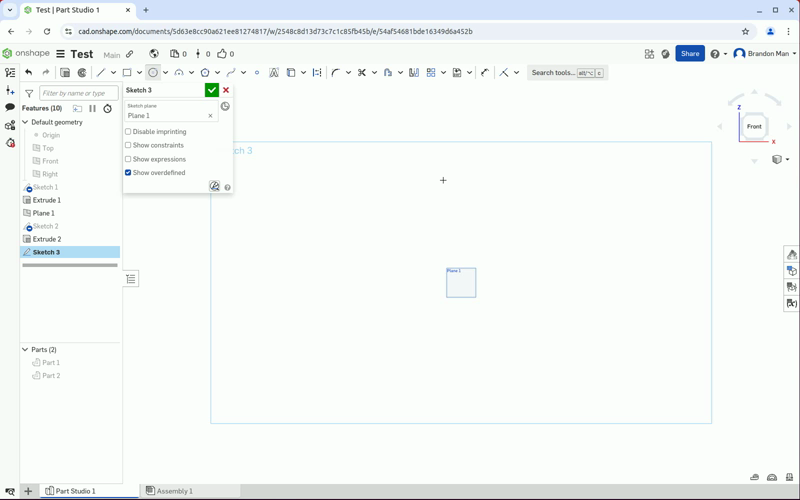
key_up(shift)
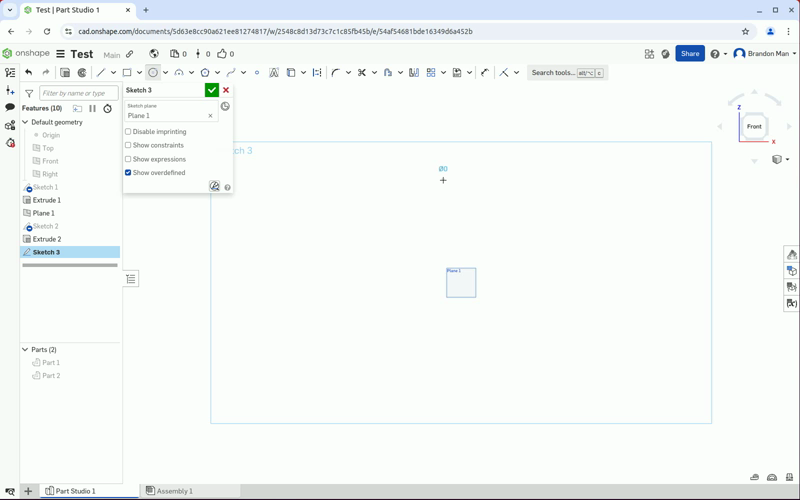
mouse_move(449, 179)
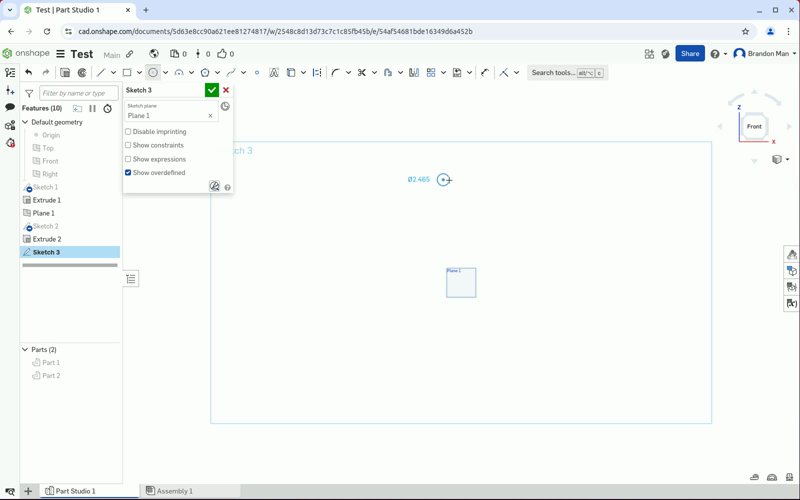
click(449, 179)
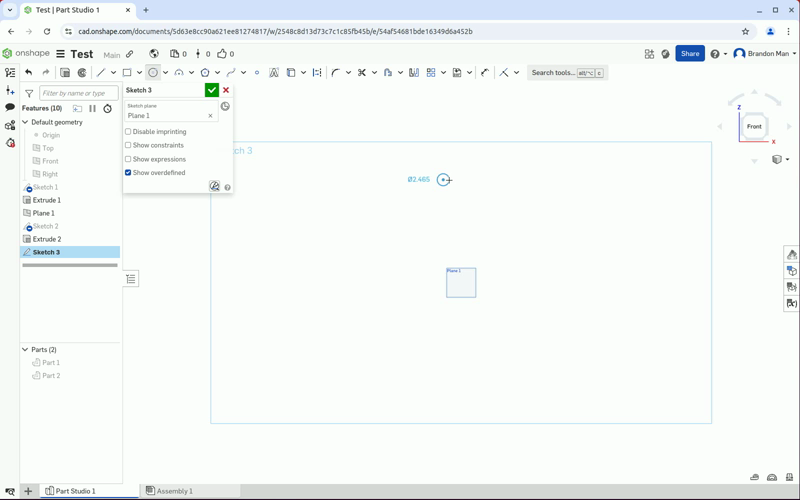
key(esc)
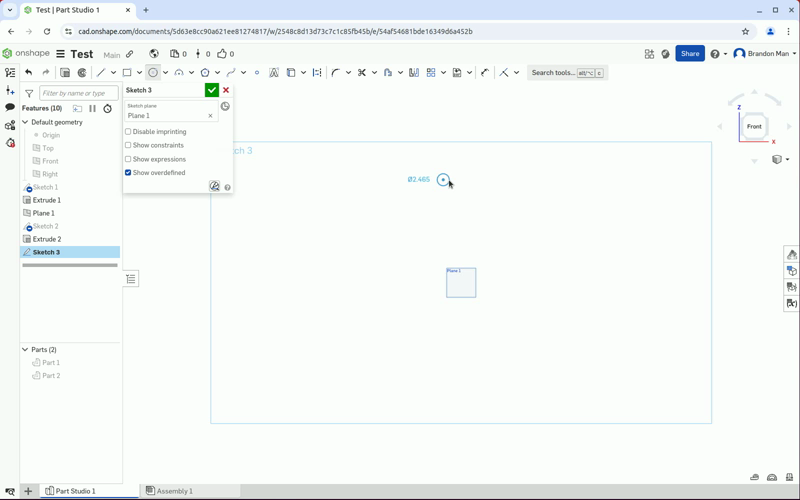
mouse_move(445, 183)
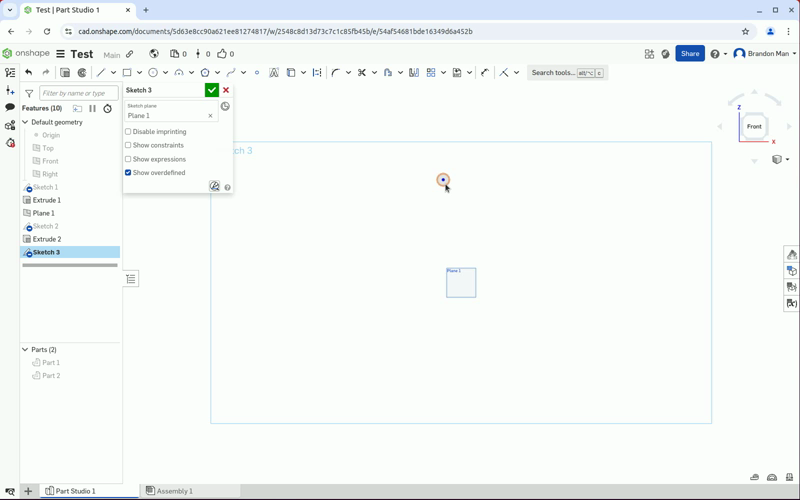
scroll(6)
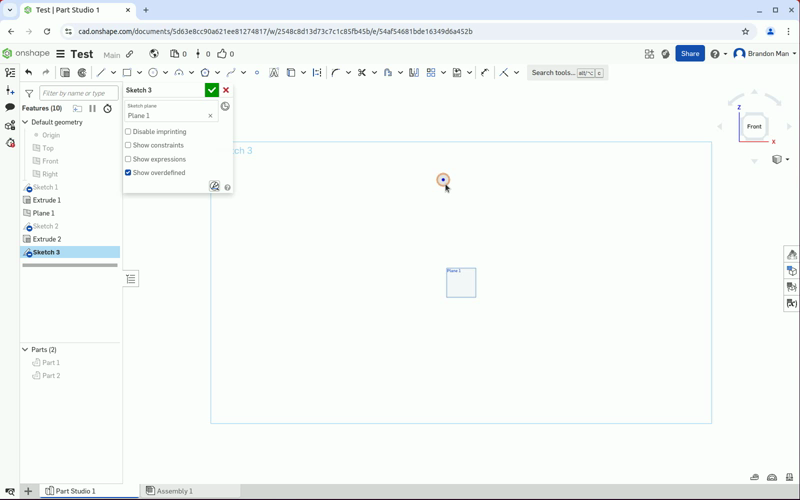
scroll(6)
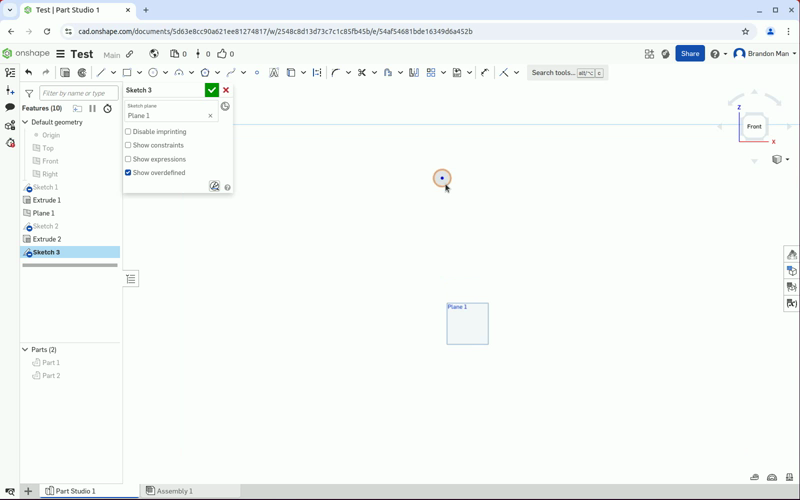
scroll(6)
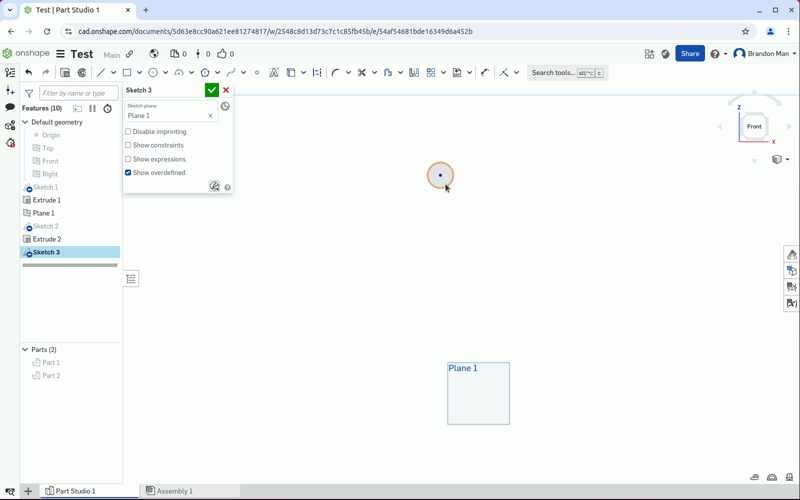
scroll(6)
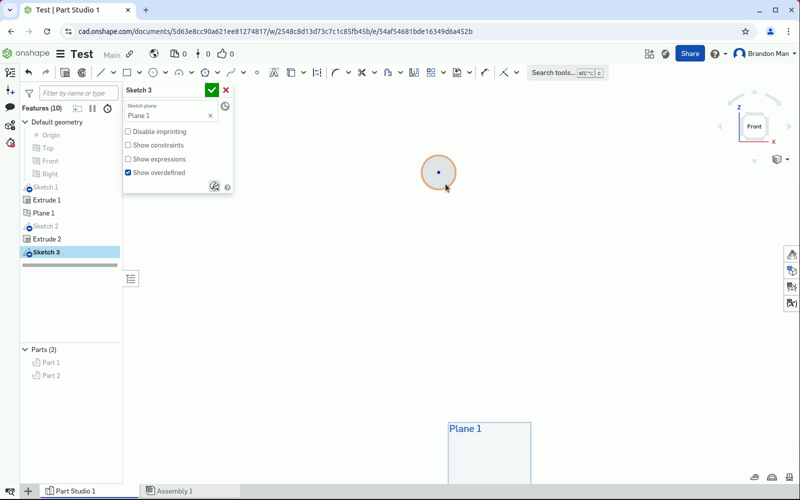
scroll(6)
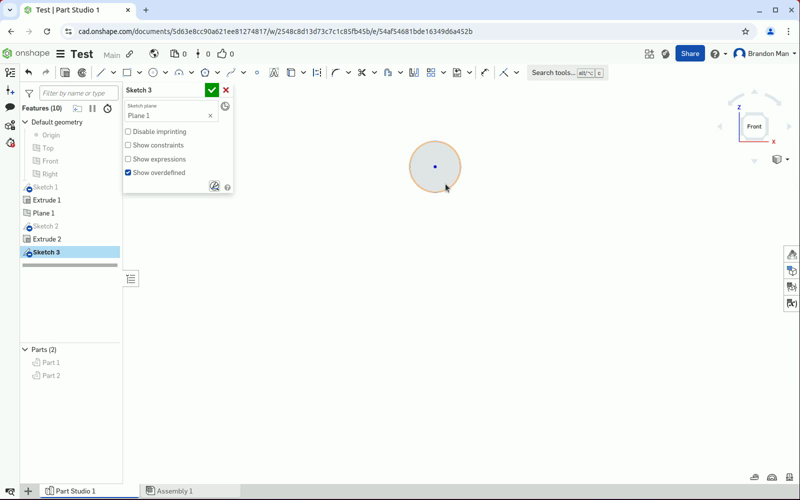
scroll(6)
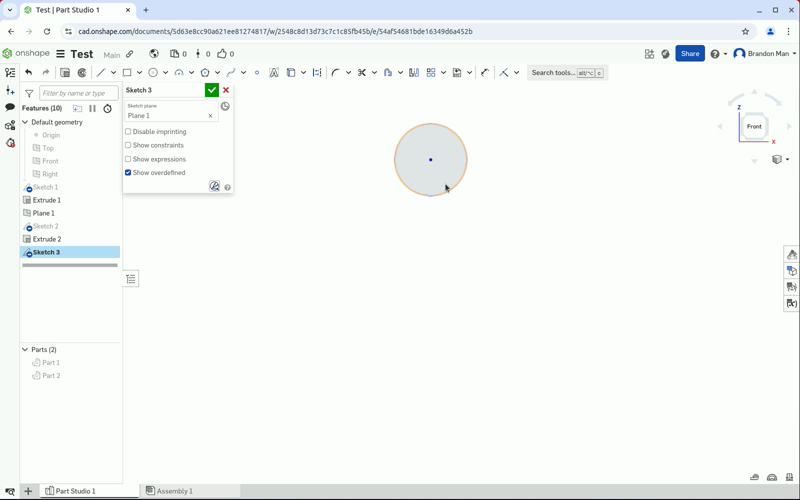
scroll(6)
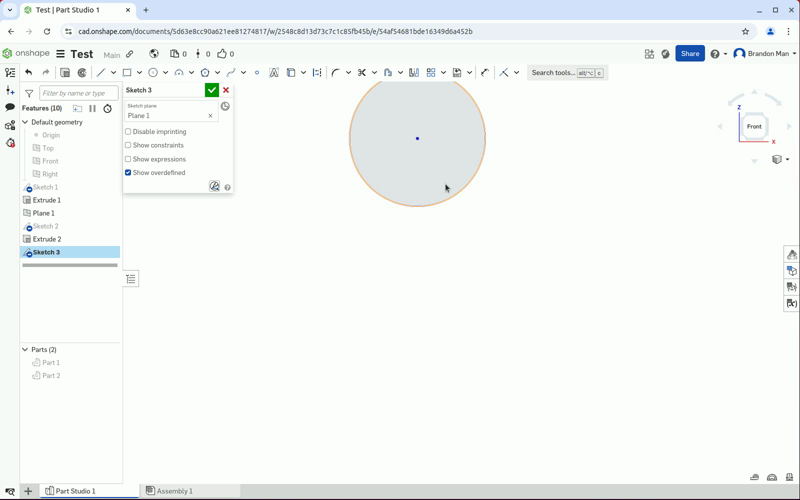
click(445, 183)
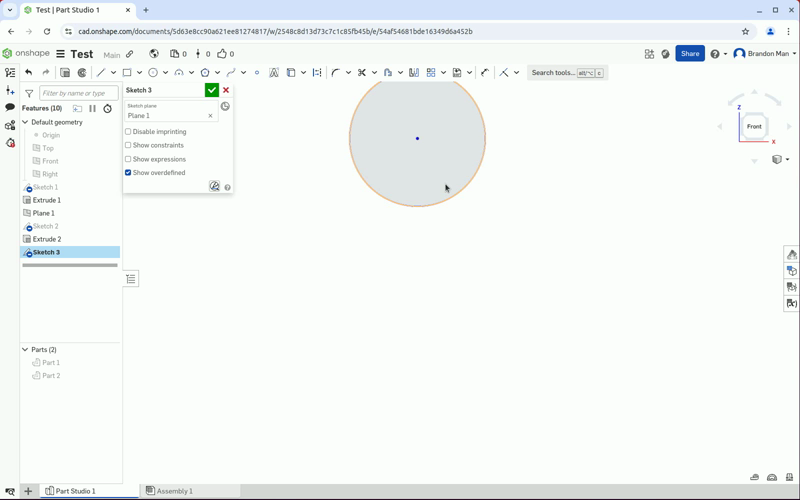
scroll(-6)
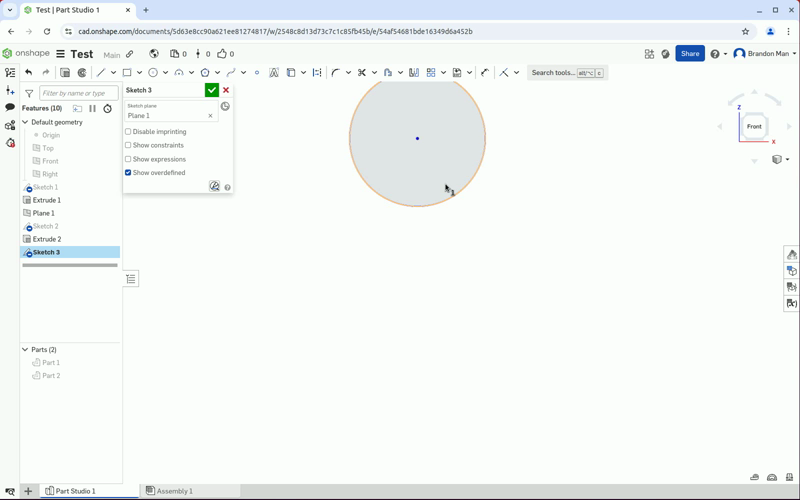
scroll(-6)
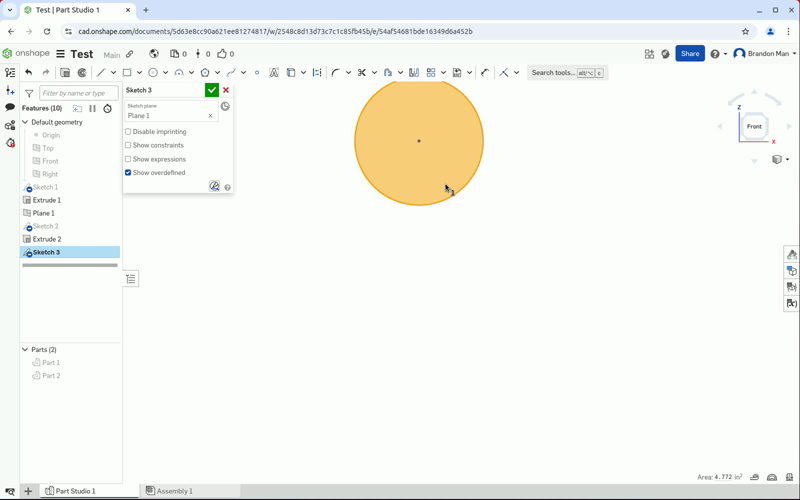
scroll(-6)
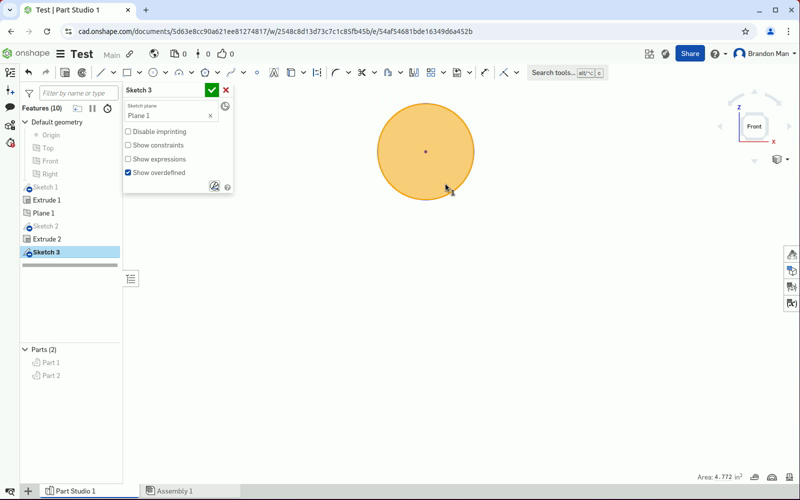
scroll(-6)
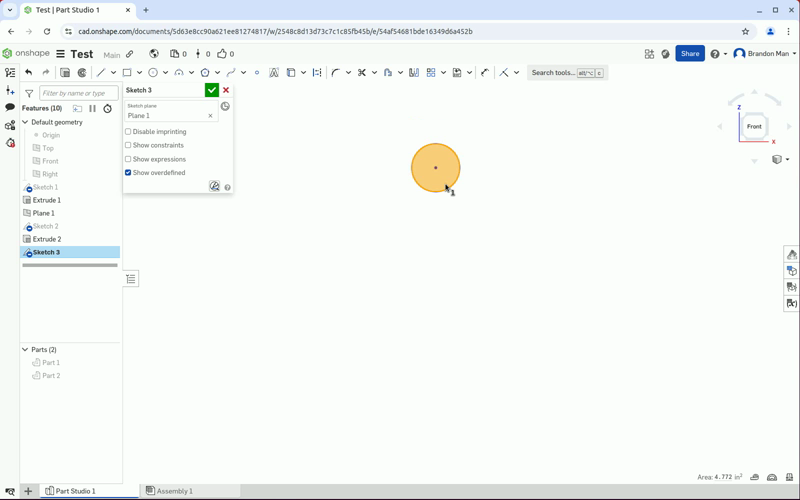
scroll(-6)
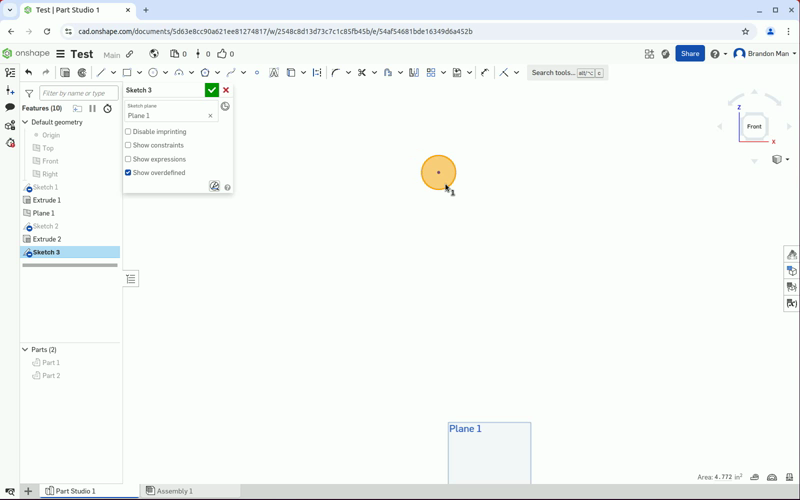
scroll(-6)
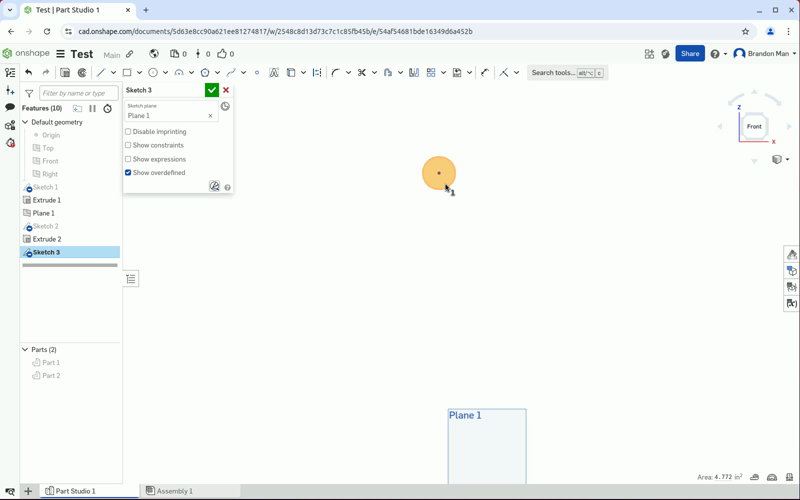
scroll(-6)
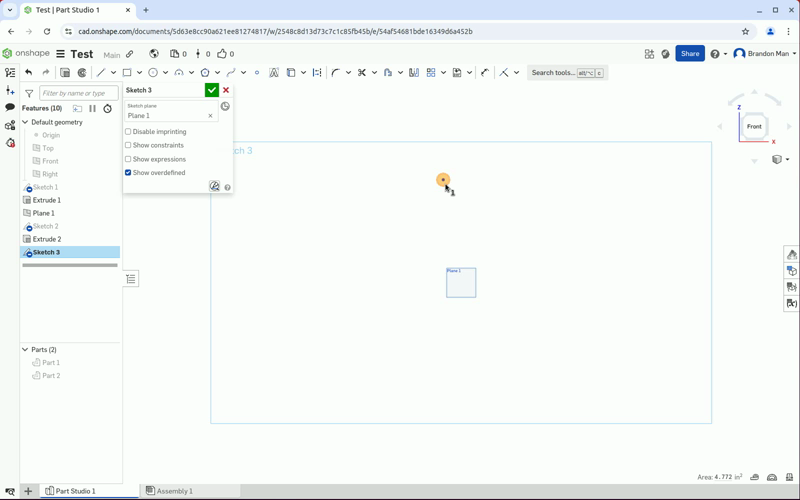
mouse_move(73, 352)
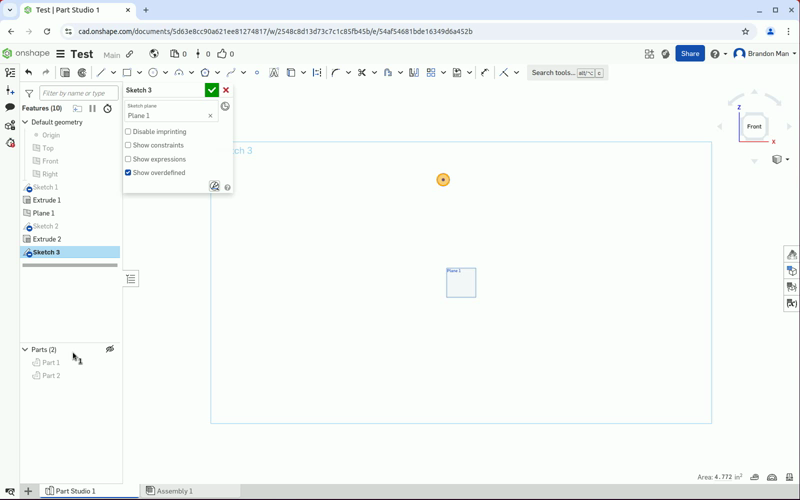
key(shift+y)
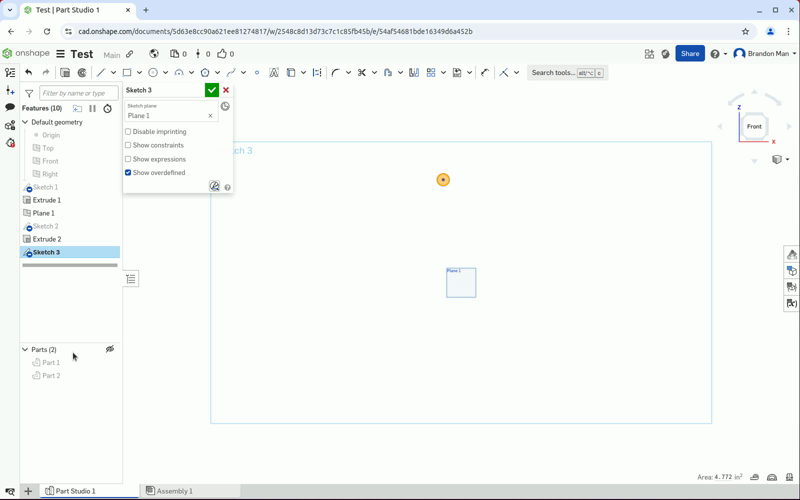
key(shift+e)
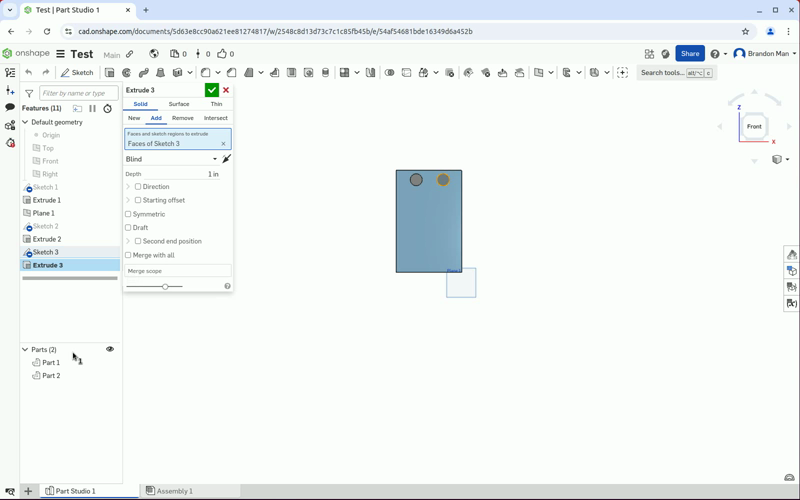
mouse_move(143, 106)
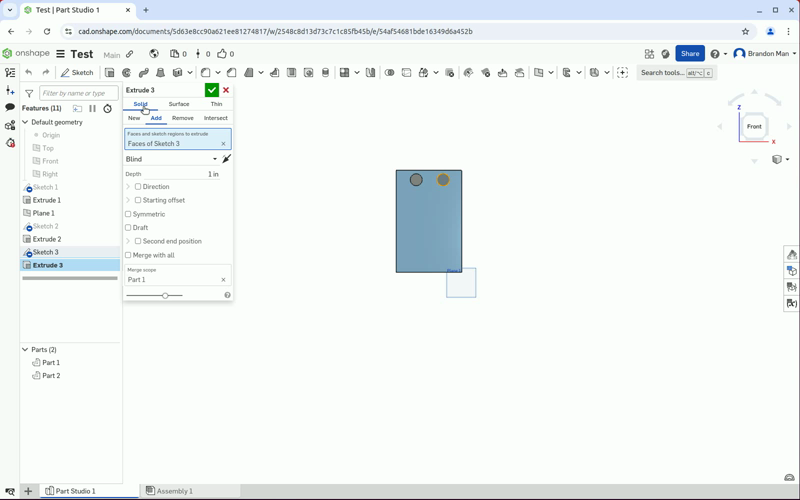
click(143, 106)
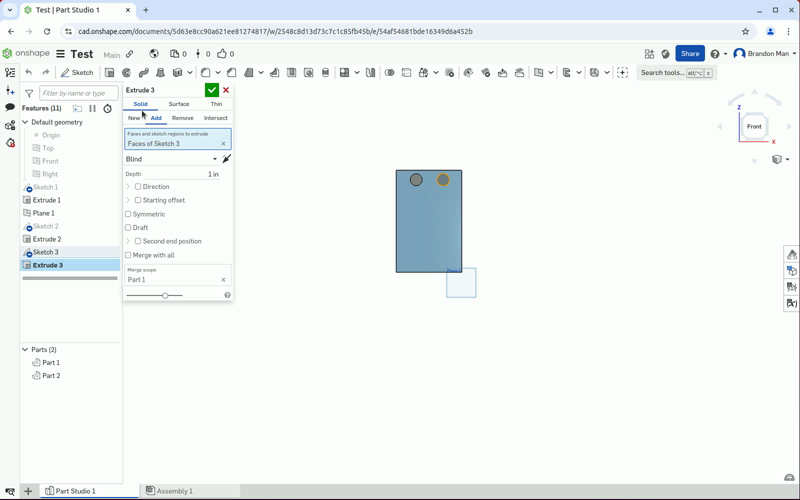
mouse_move(137, 120)
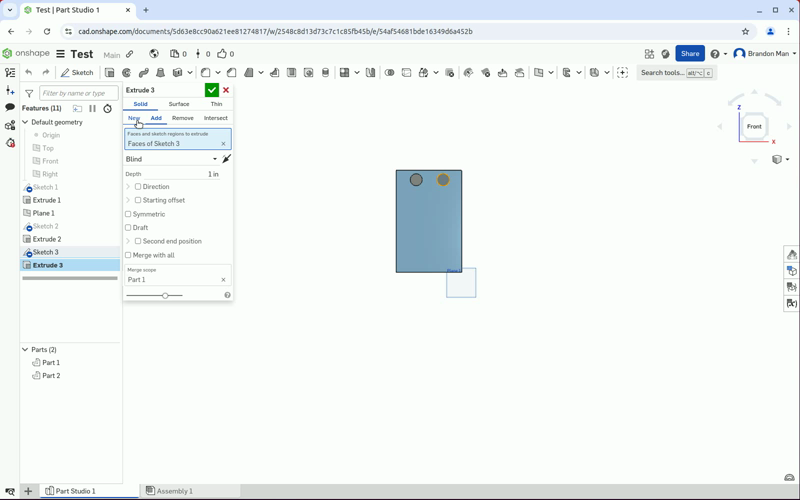
click(137, 120)
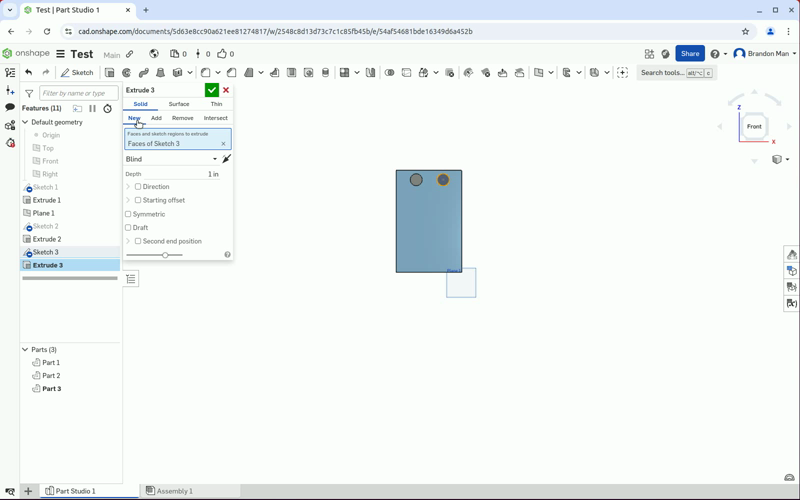
key(tab, 4)
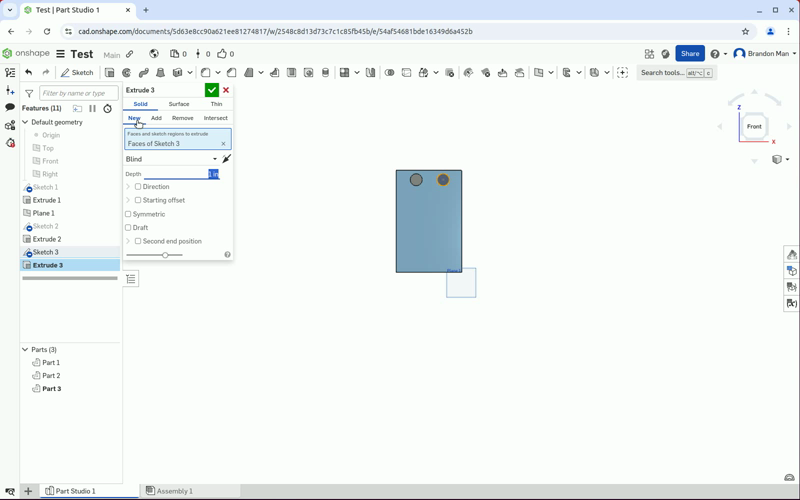
text(1.444)
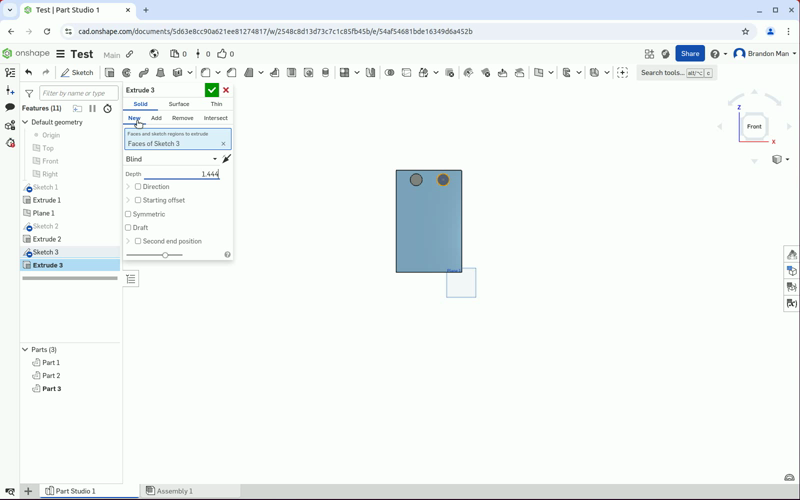
key(enter)
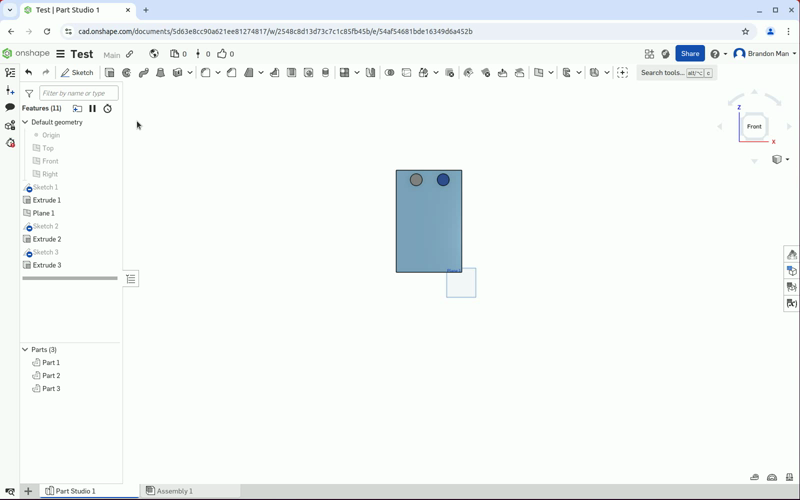
key(shift+h)
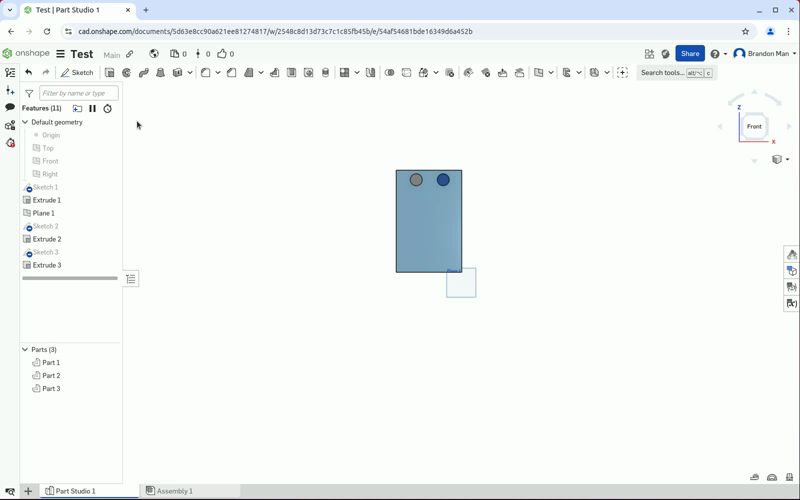
key(shift+h)
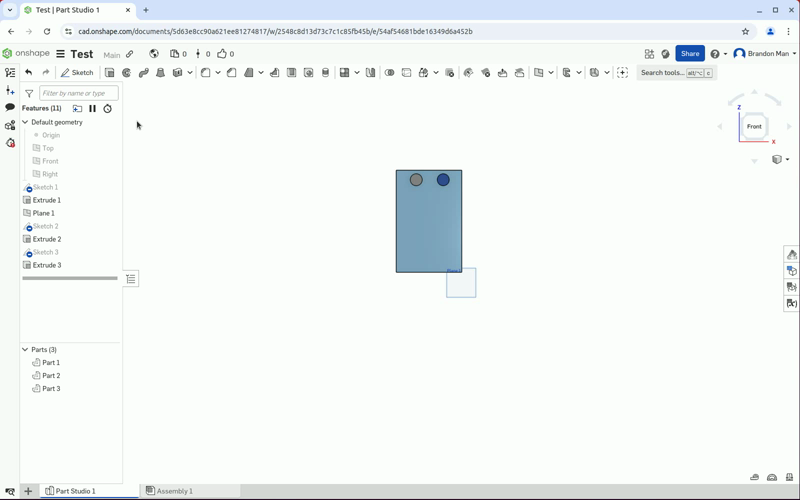
mouse_move(73, 189)
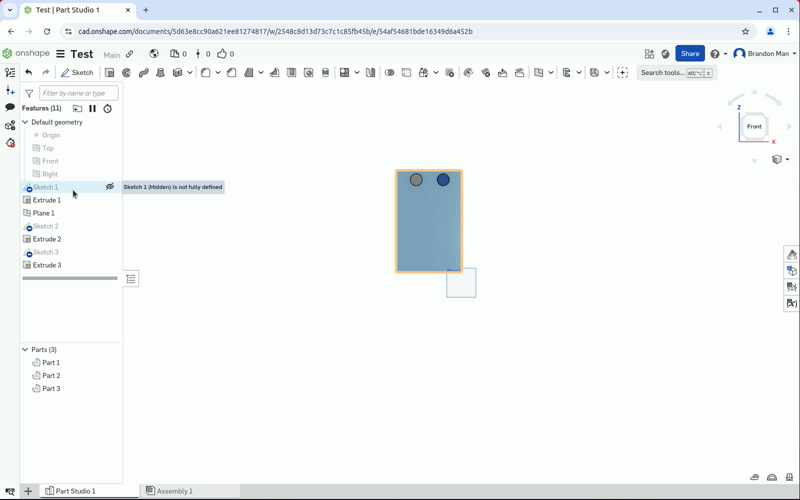
click(73, 189)
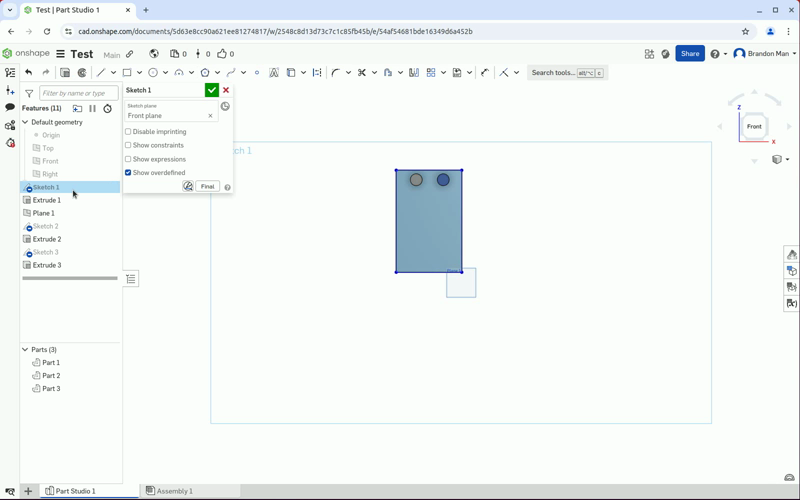
mouse_move(229, 92)
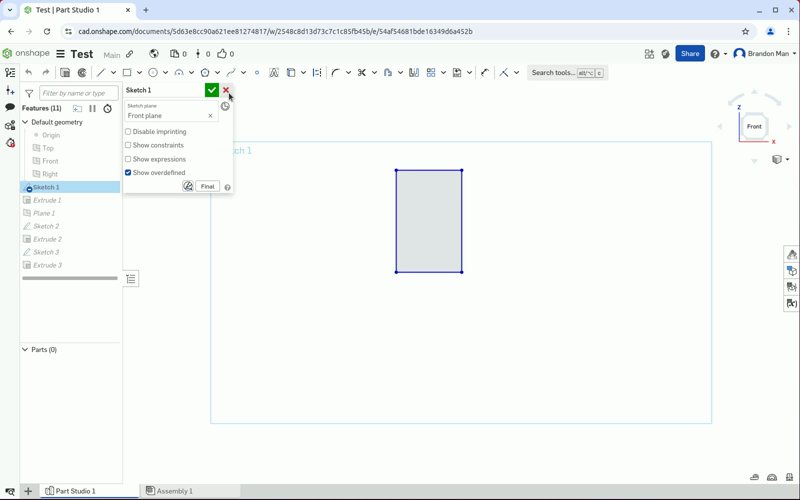
click(229, 92)
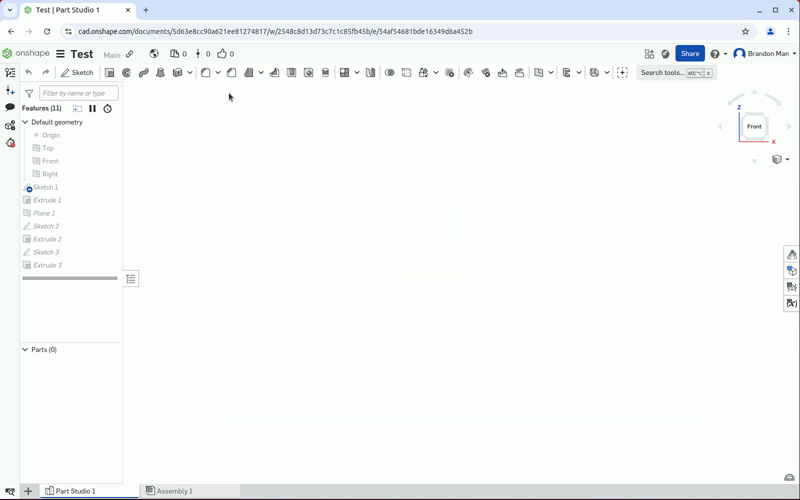
key(shift+s)
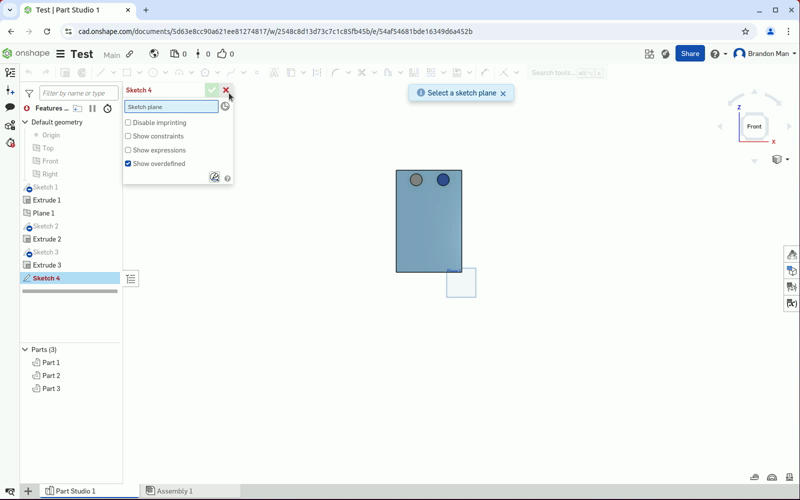
mouse_move(73, 215)
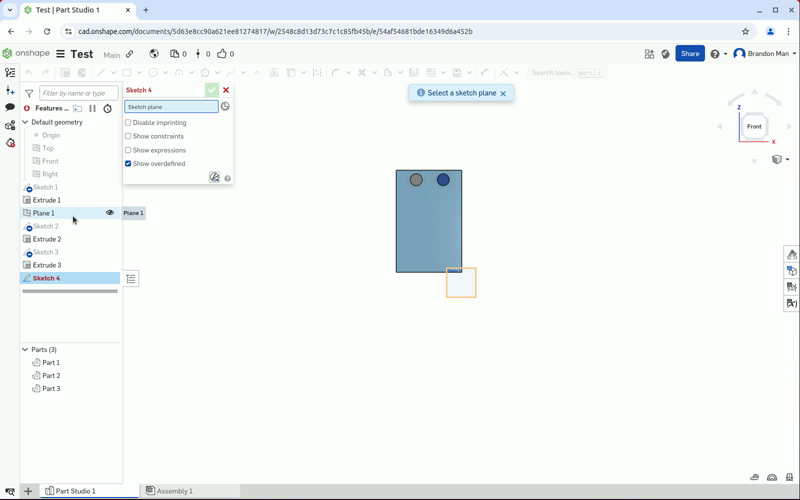
click(73, 215)
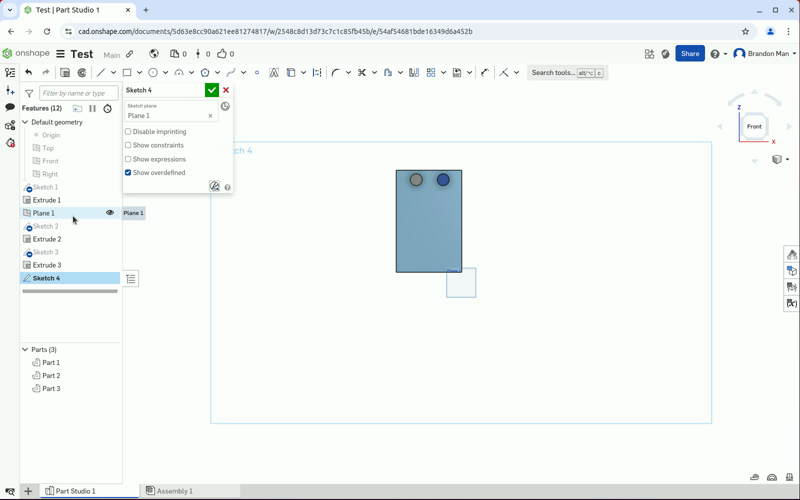
mouse_move(73, 352)
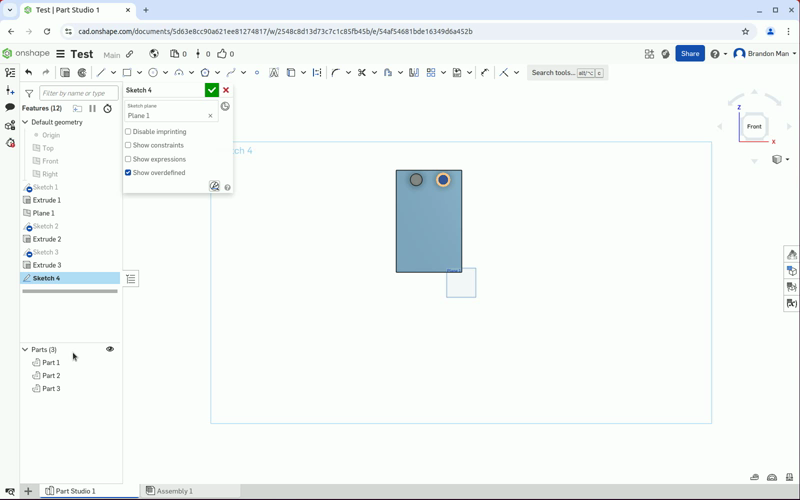
key(y)
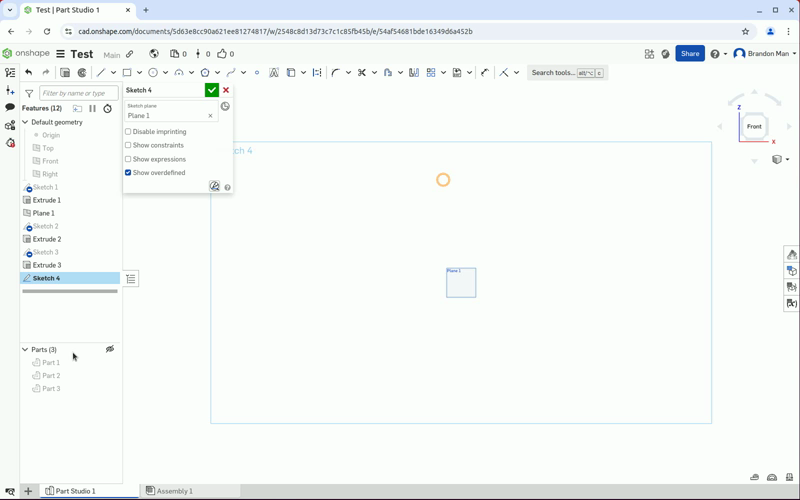
key(c)
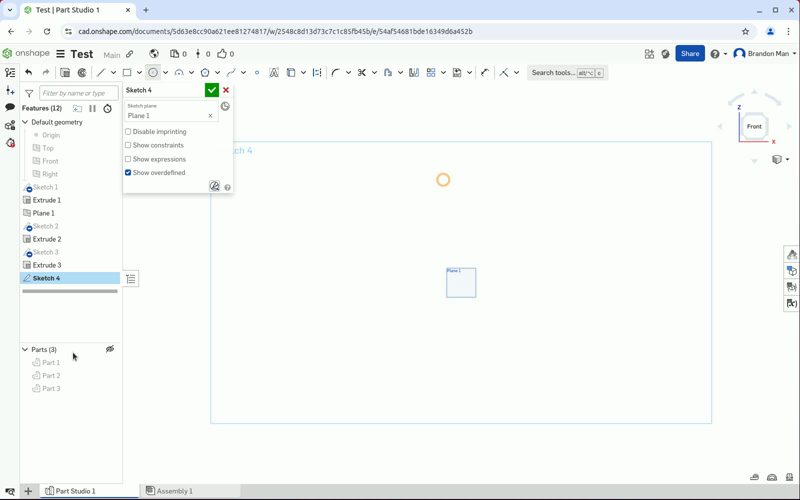
key_down(shift)
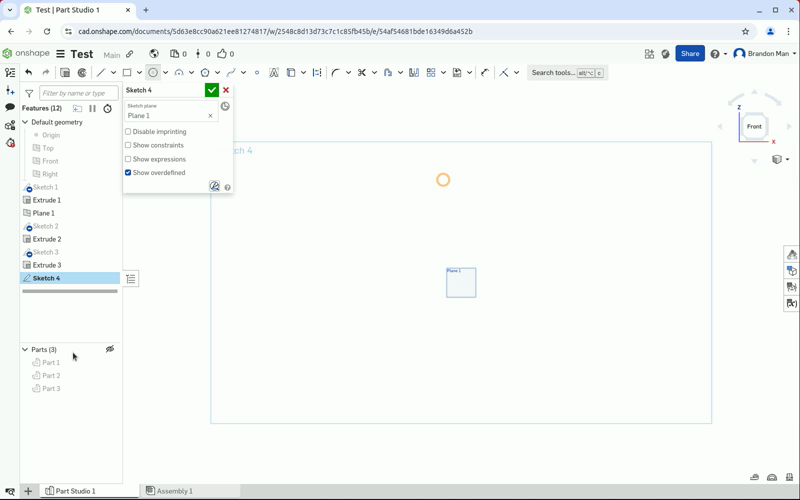
mouse_move(416, 262)
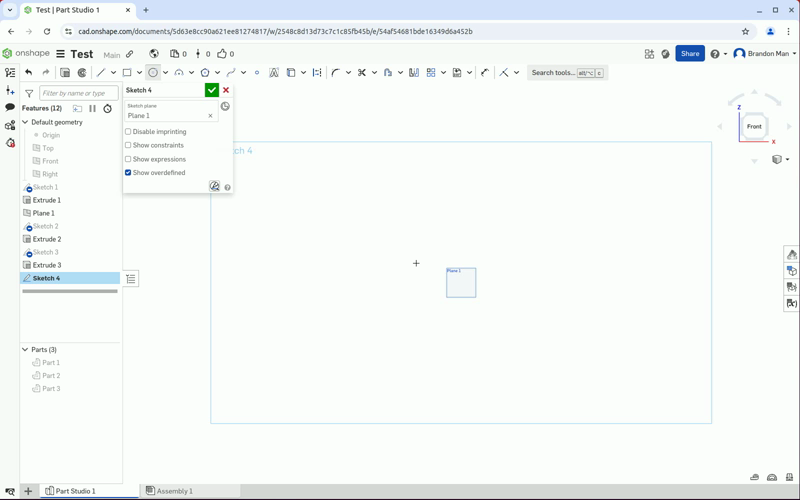
click(416, 262)
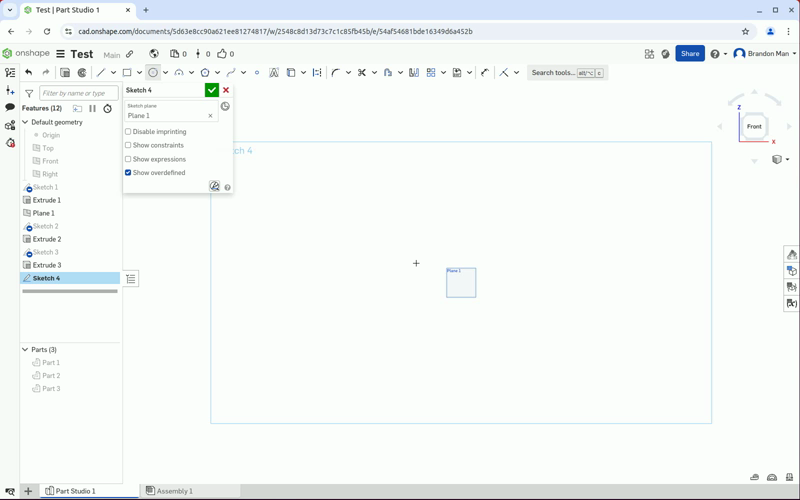
key_up(shift)
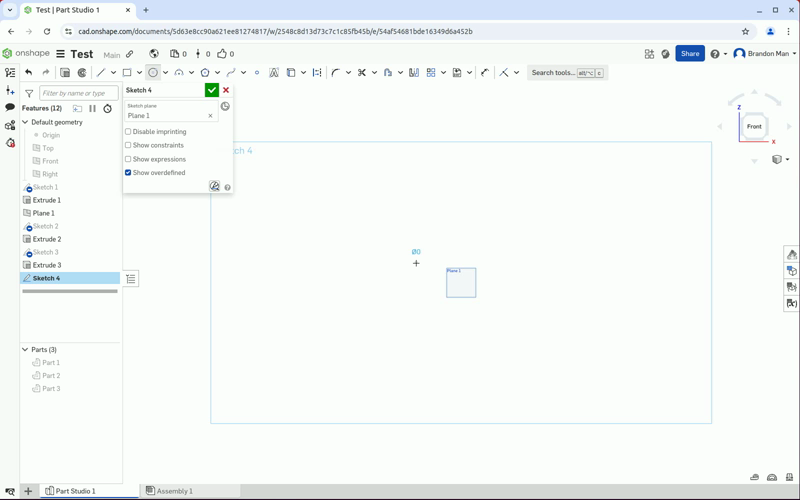
mouse_move(422, 262)
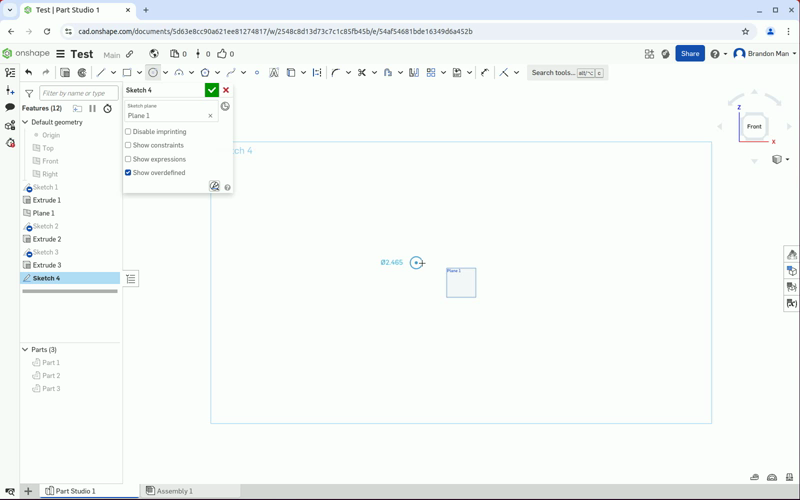
click(422, 262)
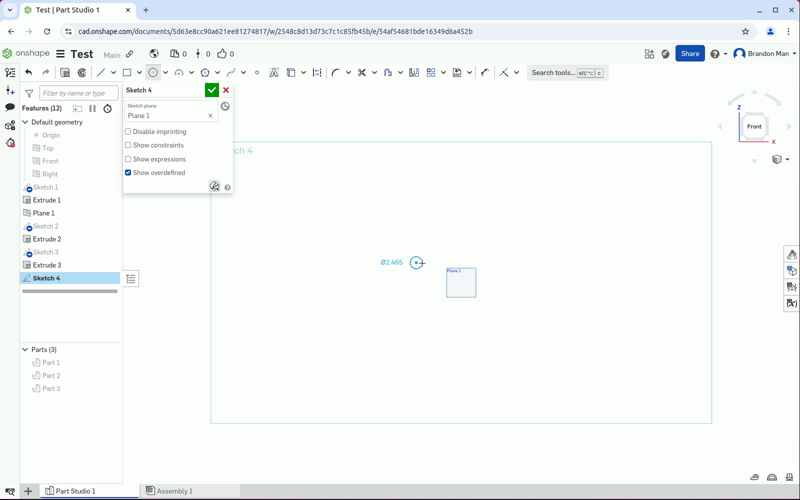
key(esc)
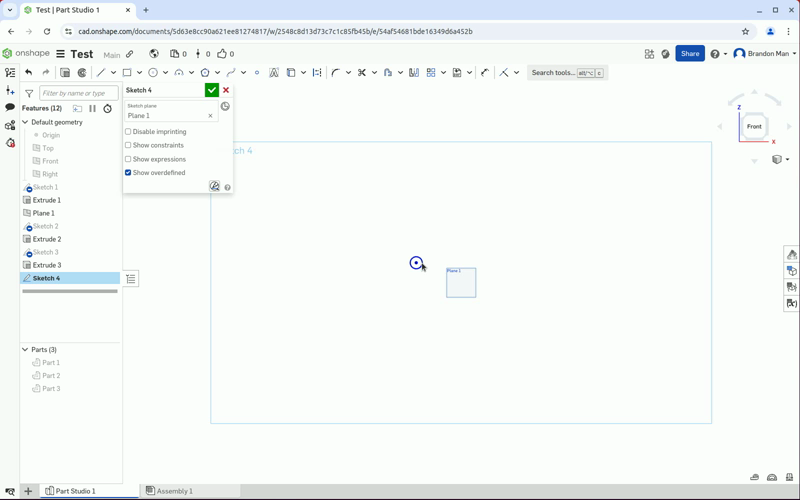
mouse_move(418, 263)
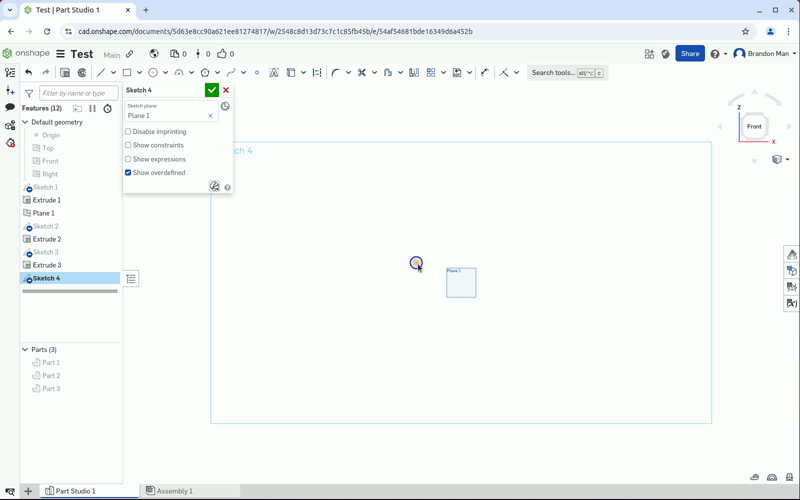
scroll(6)
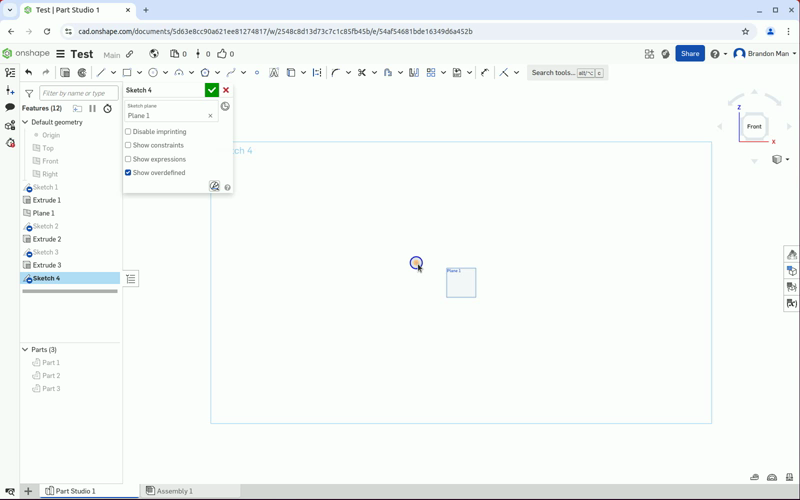
scroll(6)
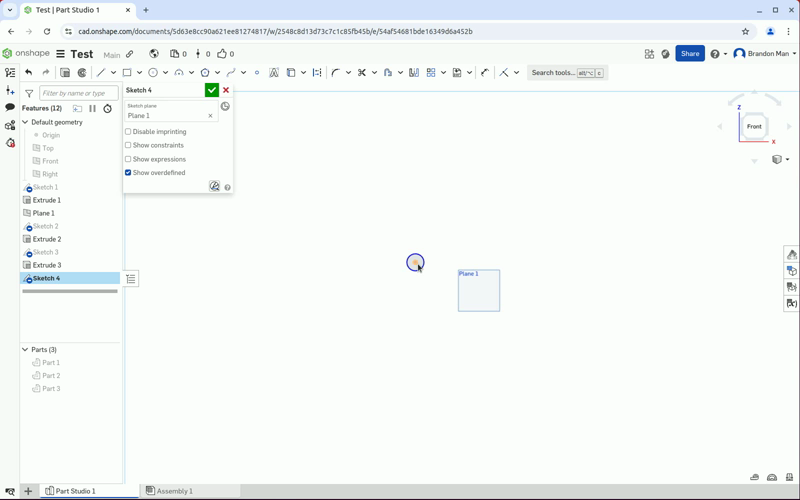
scroll(6)
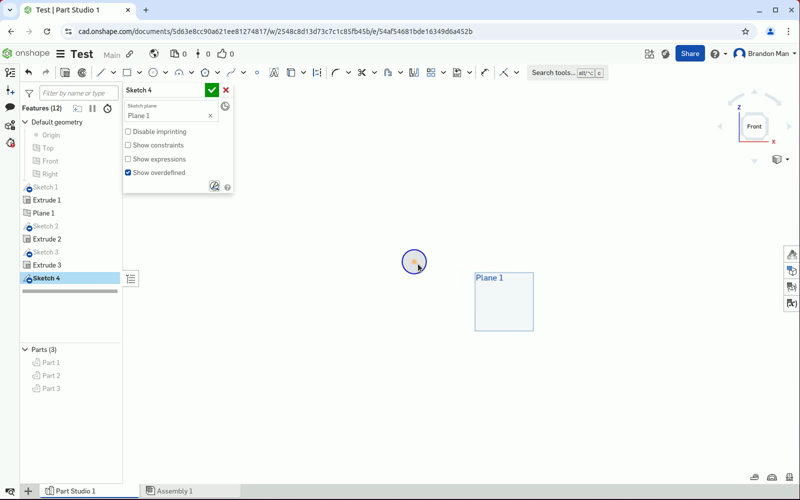
scroll(6)
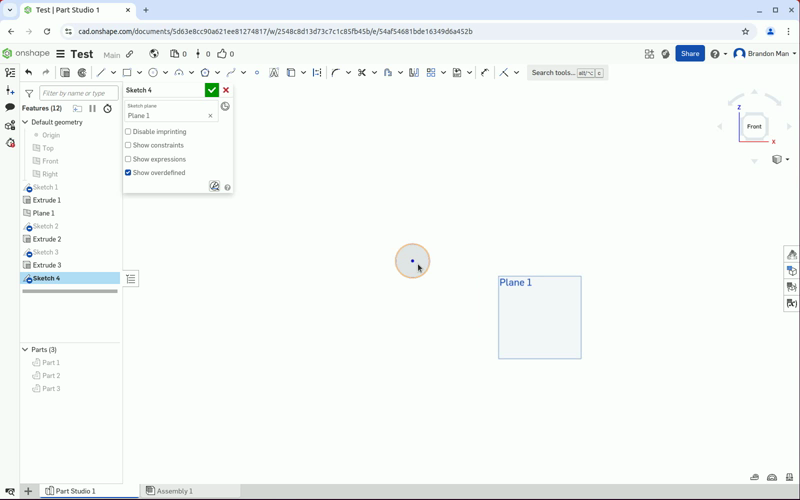
scroll(6)
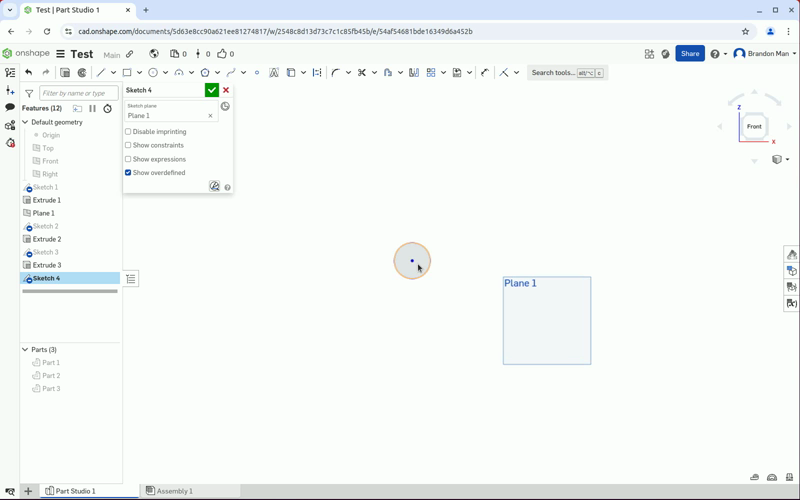
scroll(6)
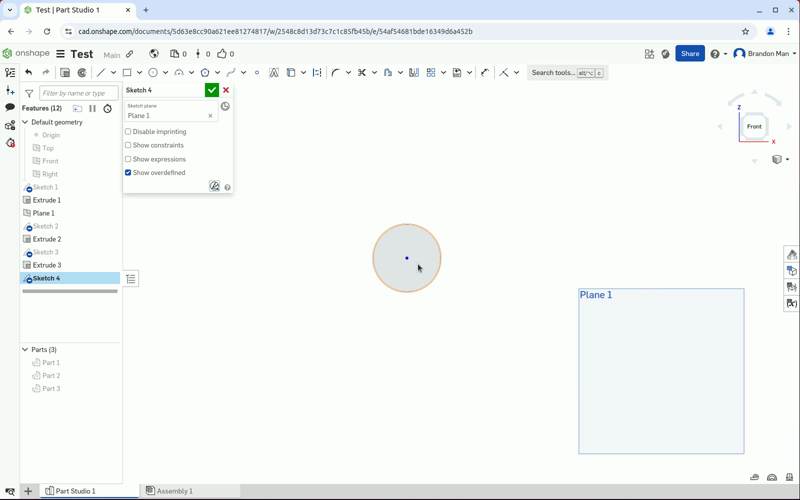
scroll(6)
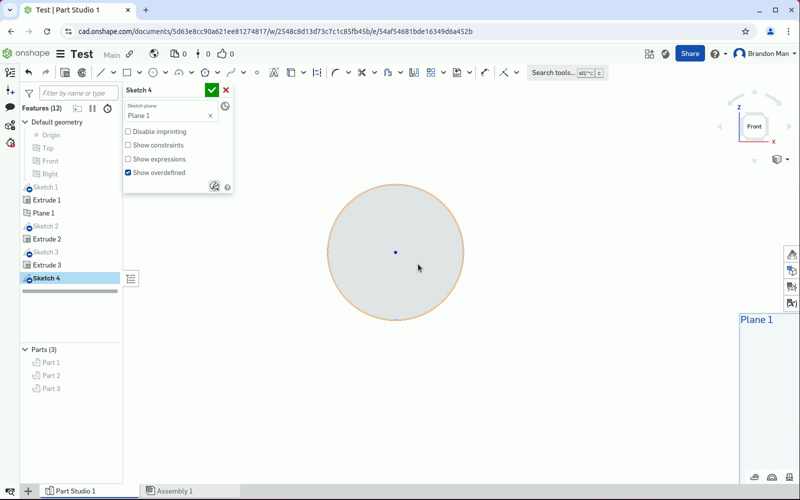
click(418, 263)
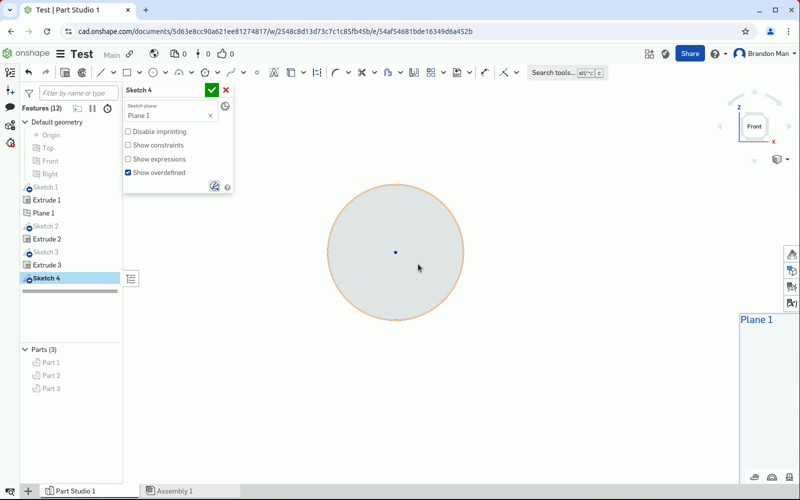
scroll(-6)
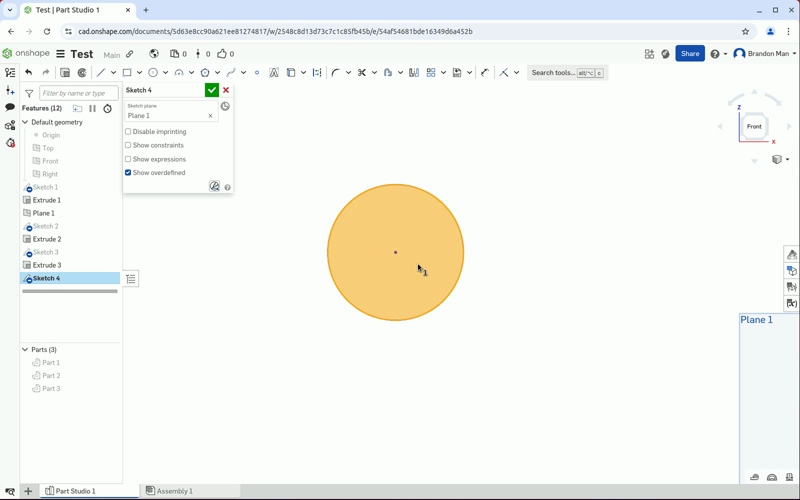
scroll(-6)
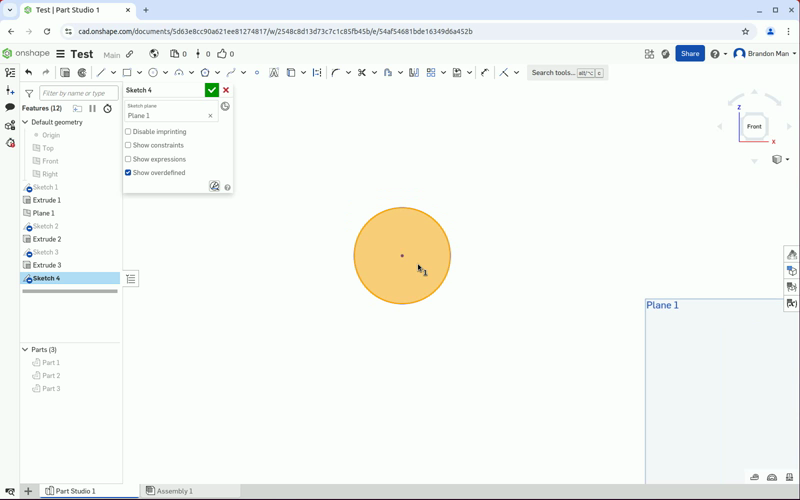
scroll(-6)
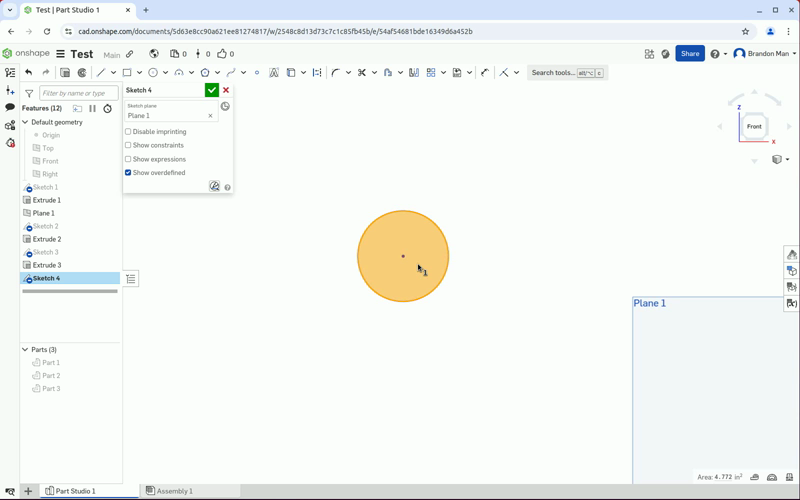
scroll(-6)
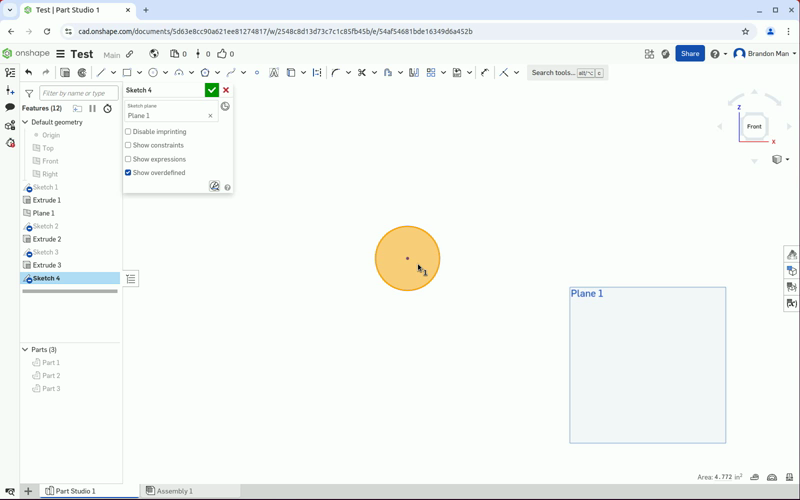
scroll(-6)
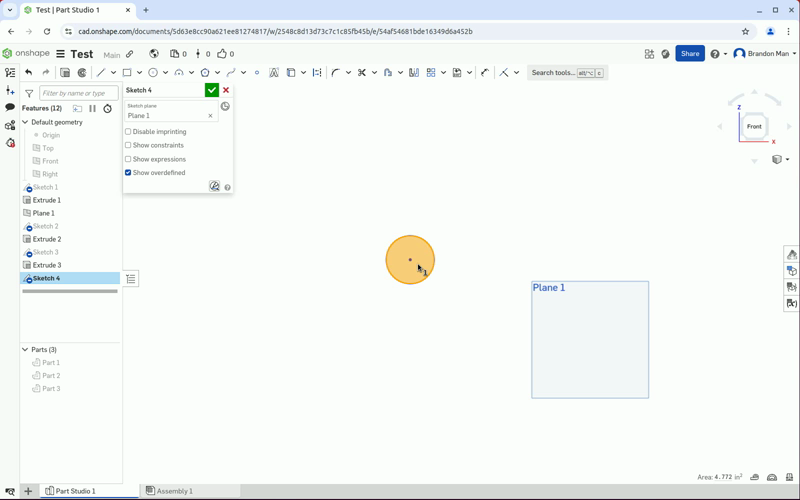
scroll(-6)
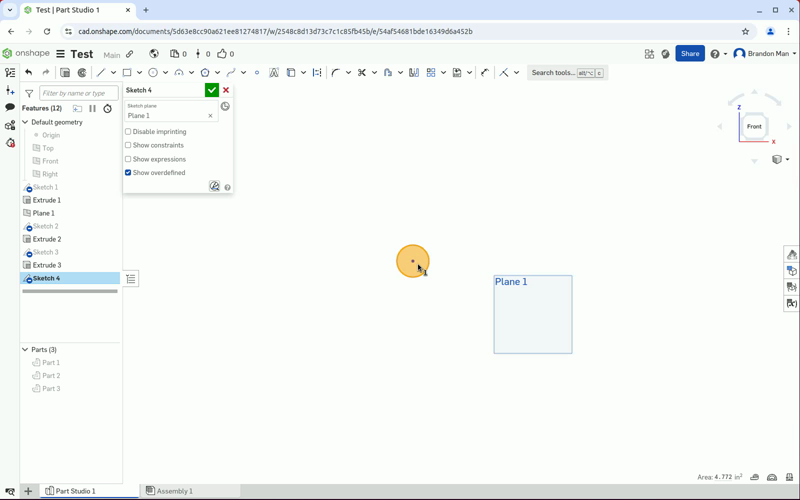
scroll(-6)
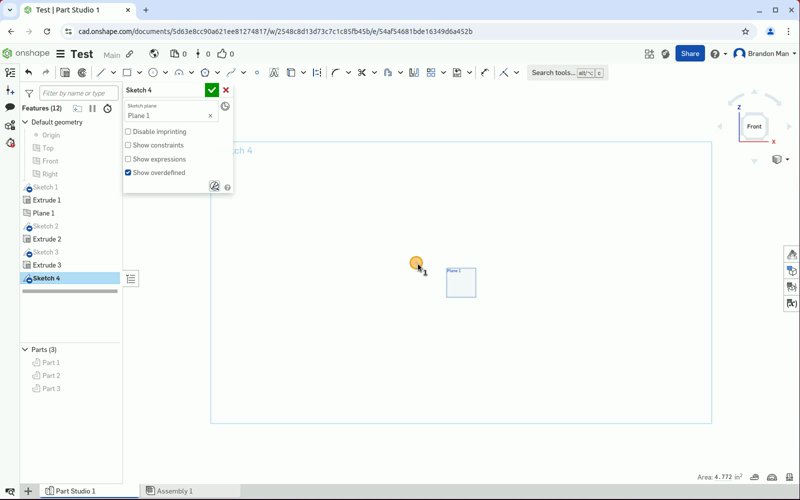
mouse_move(73, 352)
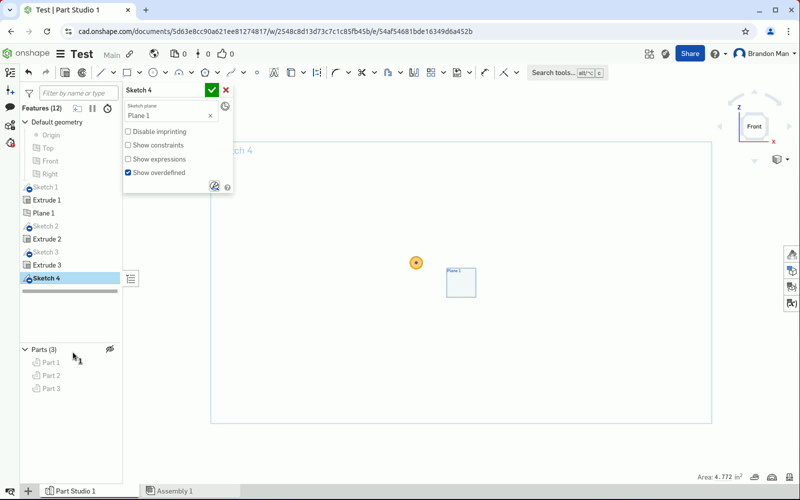
key(shift+y)
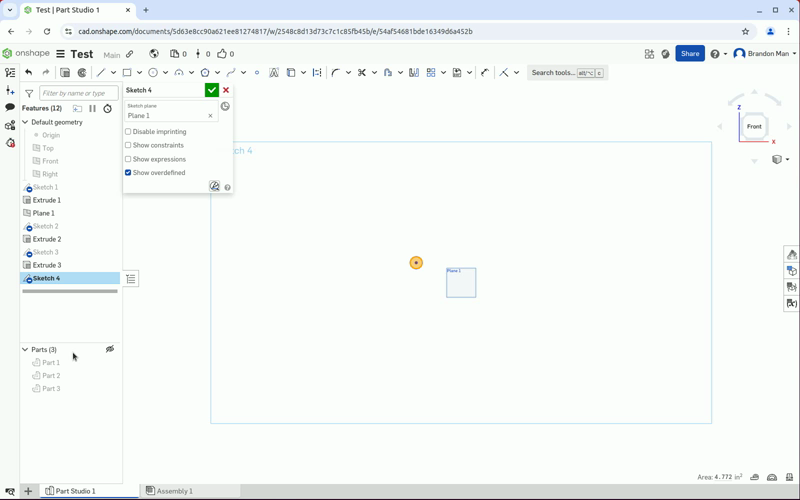
key(shift+e)
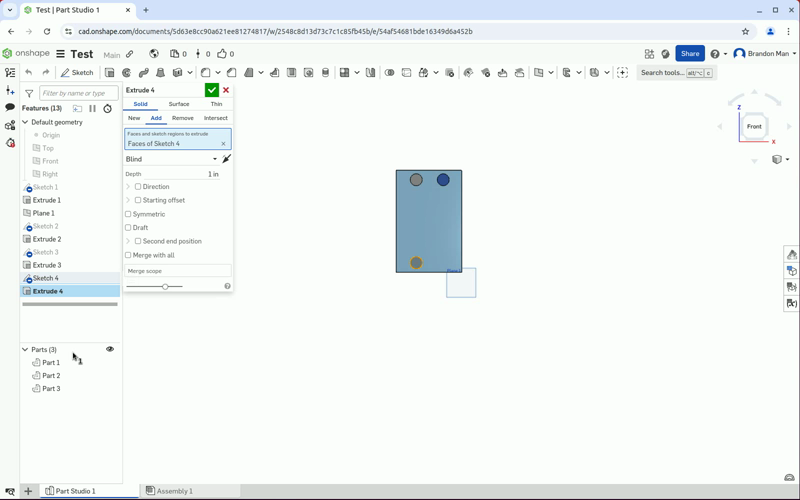
mouse_move(143, 106)
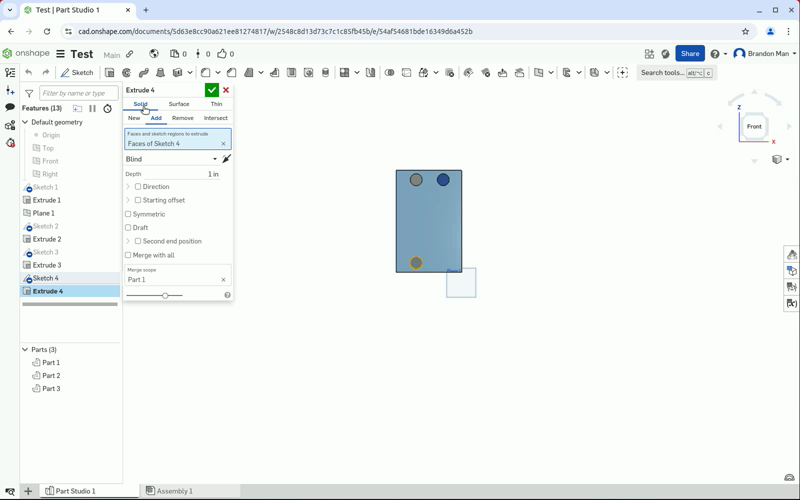
click(143, 106)
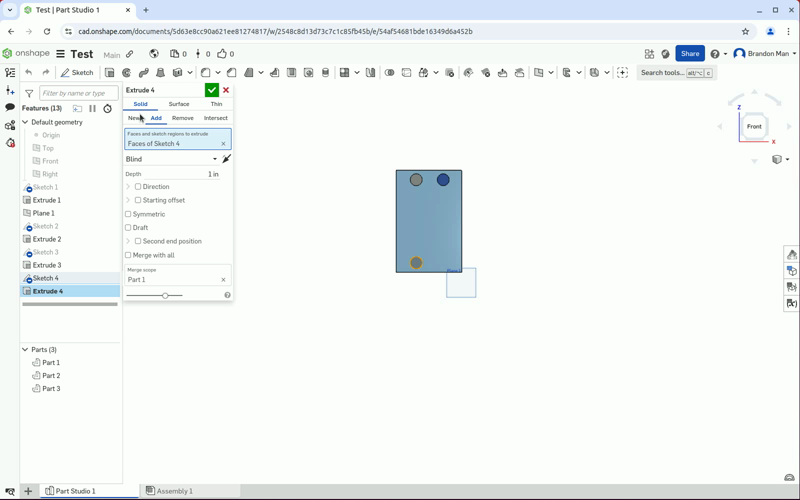
mouse_move(137, 120)
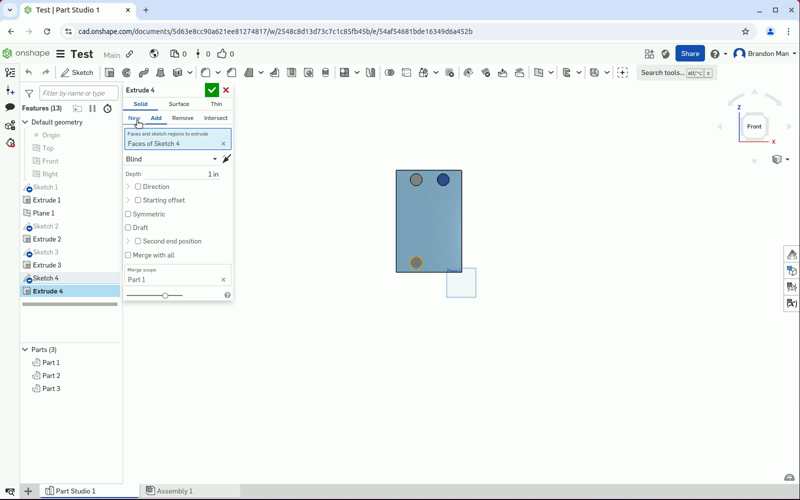
click(137, 120)
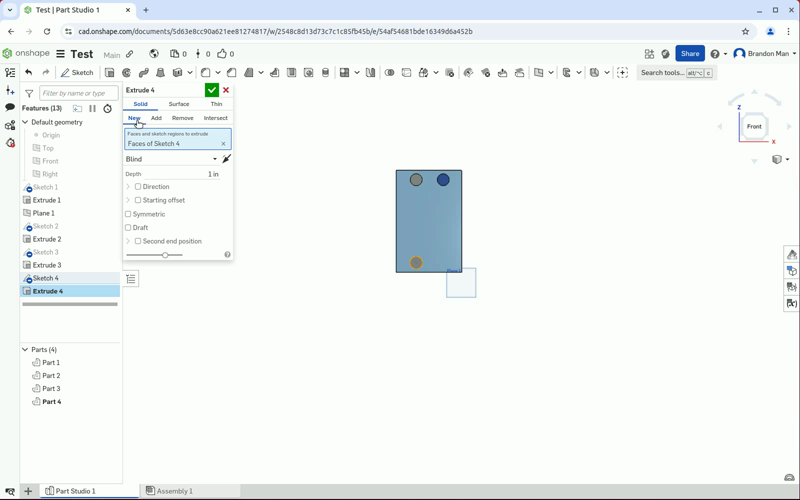
key(tab, 4)
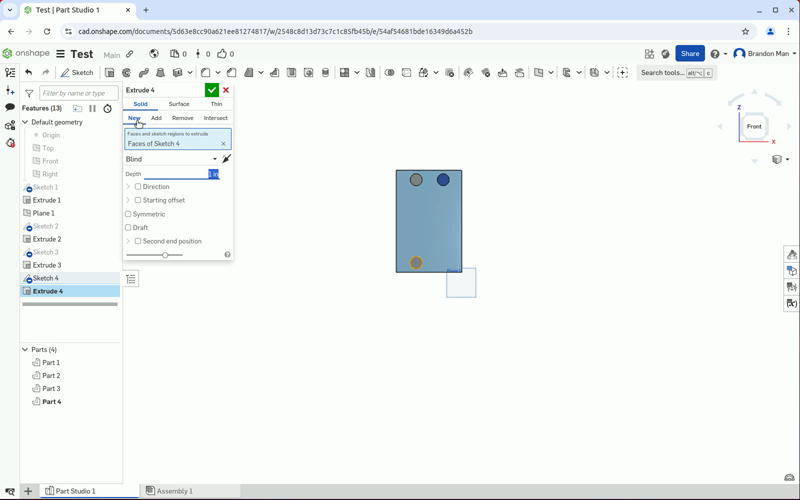
text(1.444)
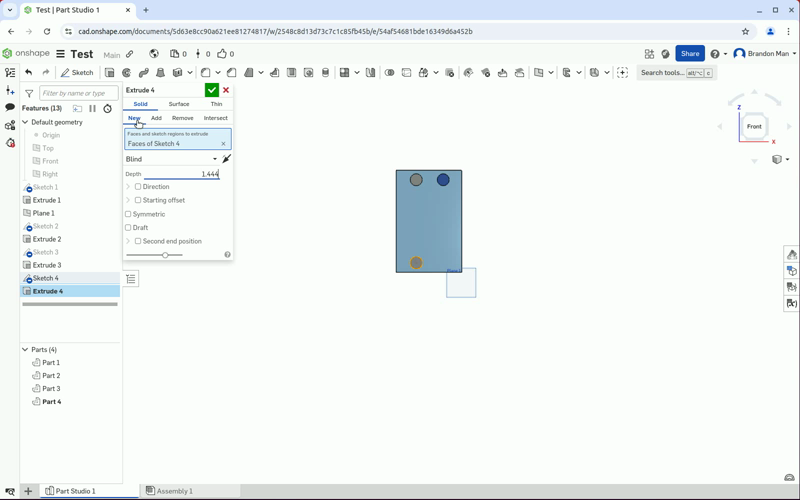
key(enter)
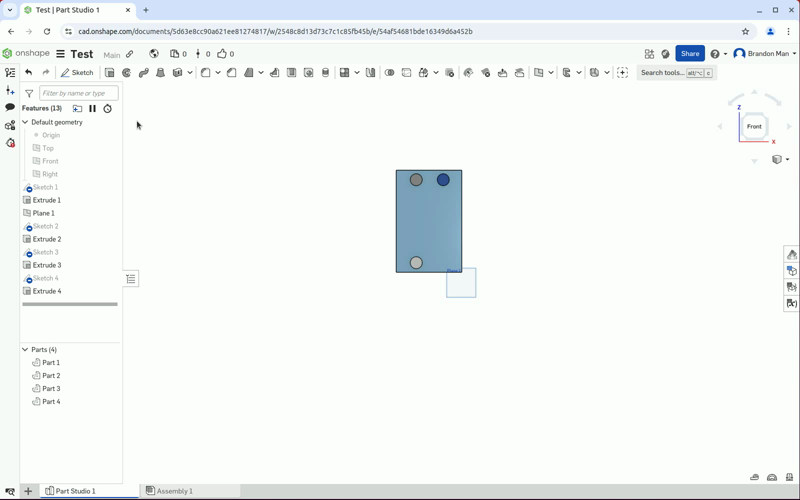
key(shift+h)
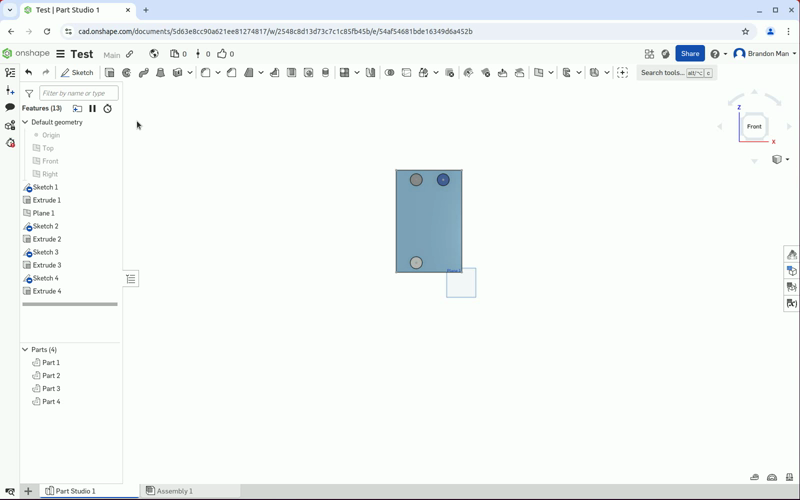
key(shift+h)
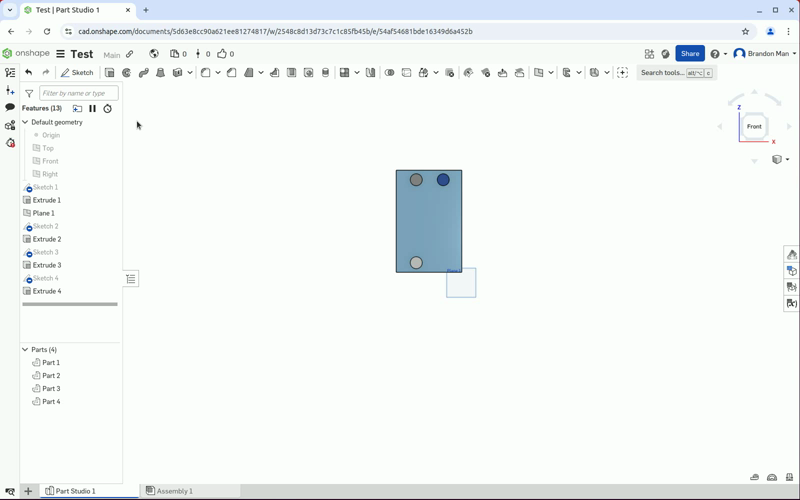
mouse_move(73, 189)
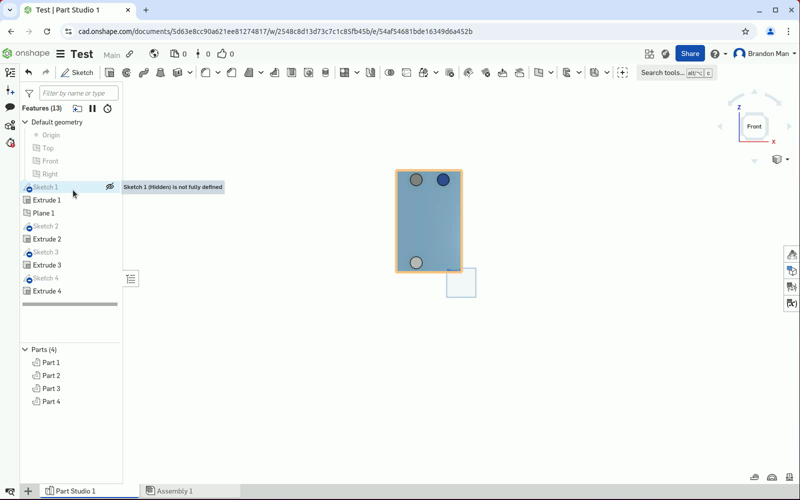
click(73, 189)
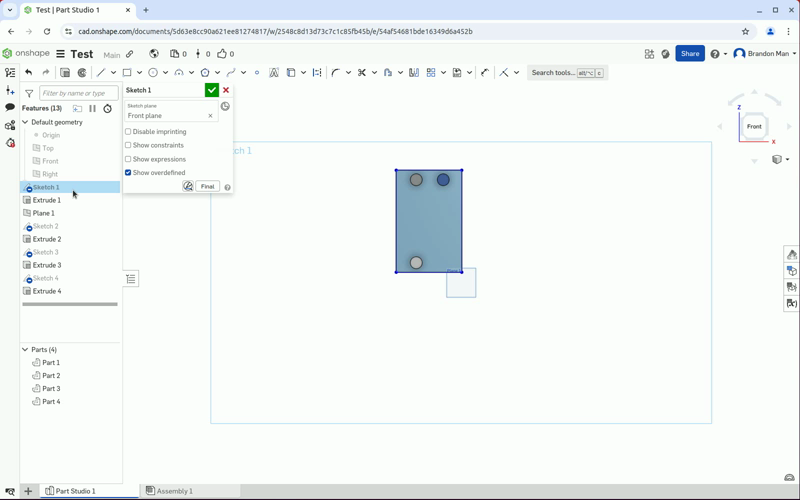
mouse_move(229, 92)
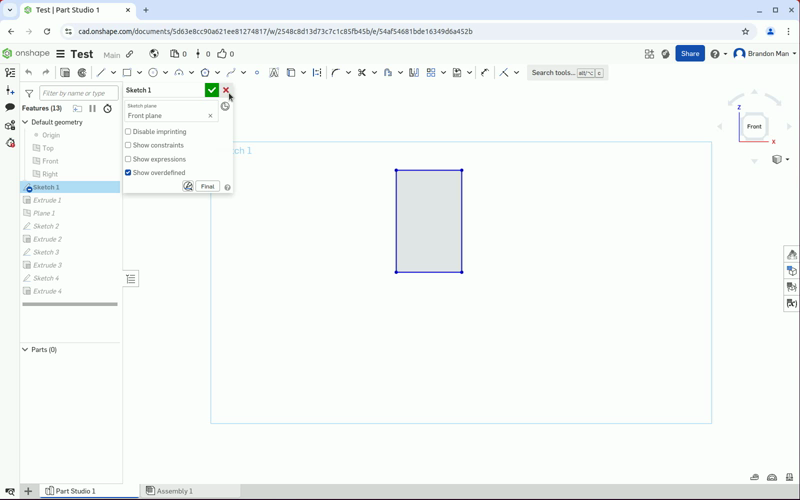
click(229, 92)
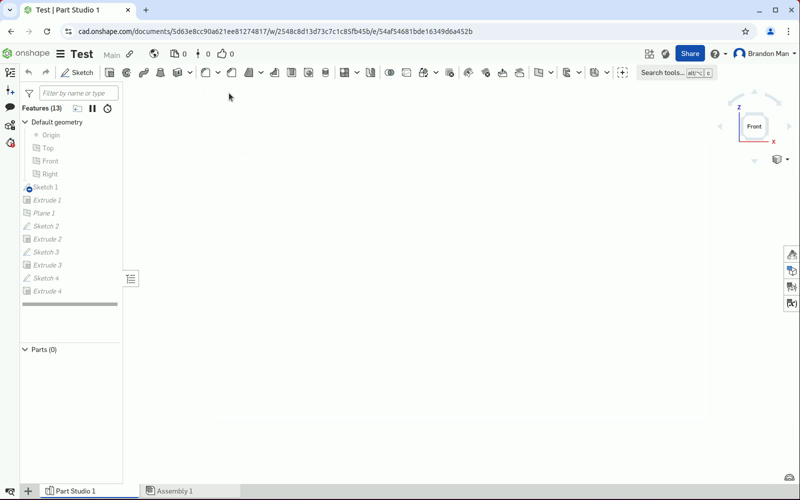
key(shift+s)
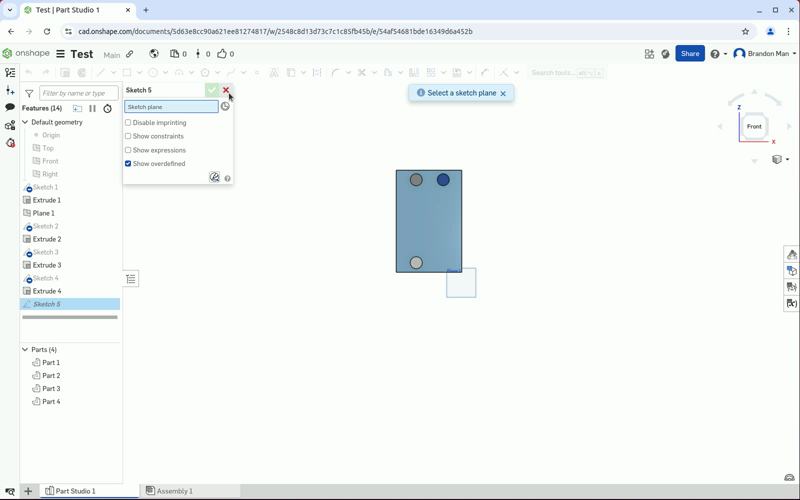
mouse_move(73, 215)
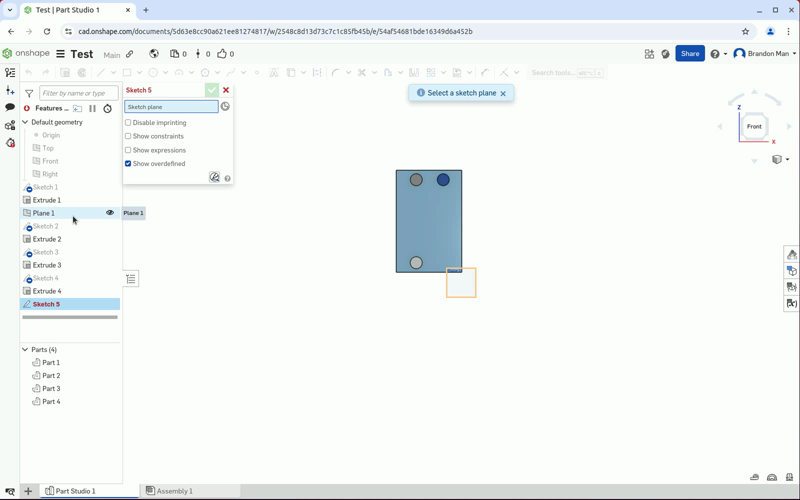
click(73, 215)
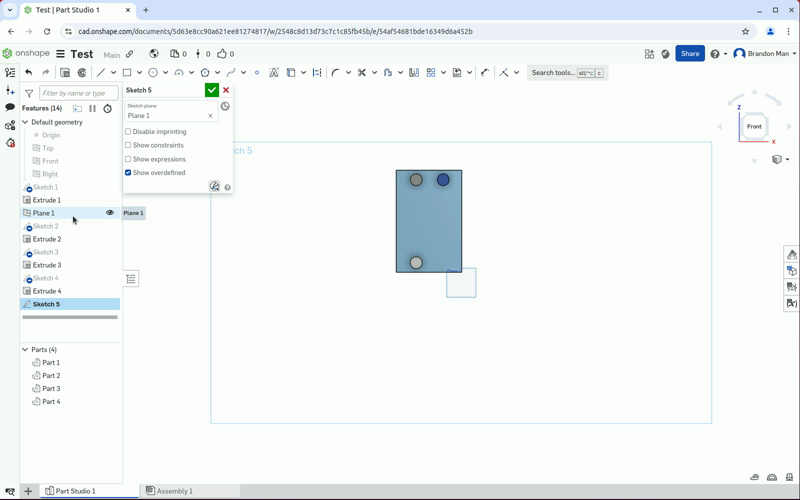
mouse_move(73, 352)
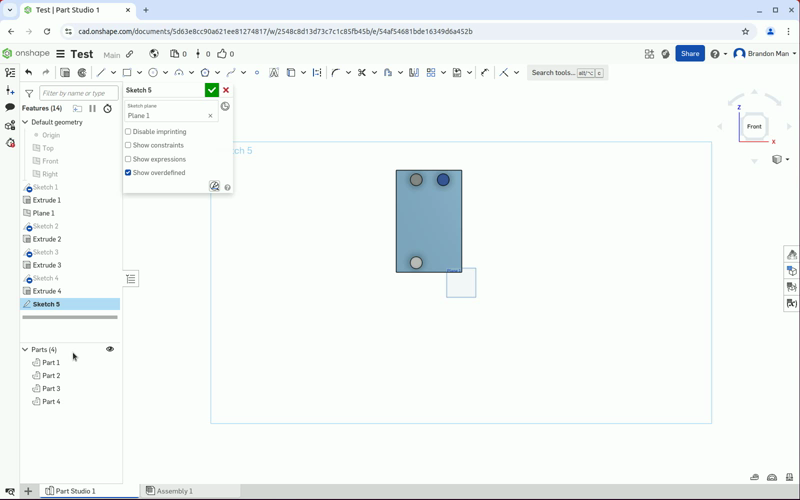
key(y)
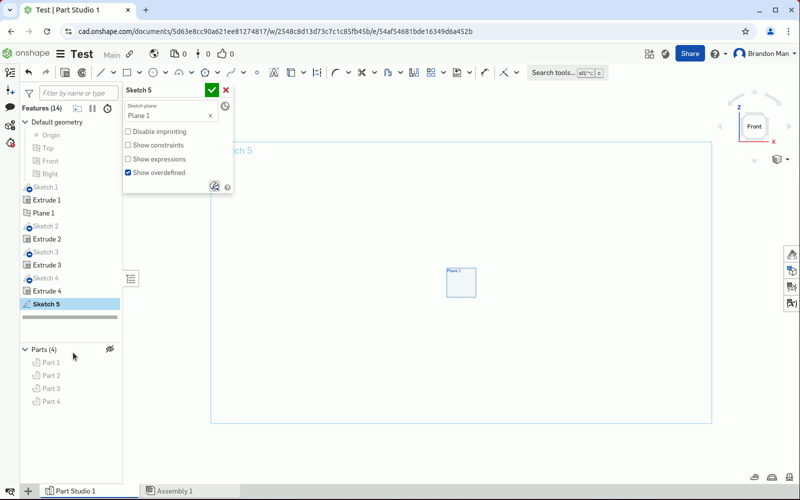
key(c)
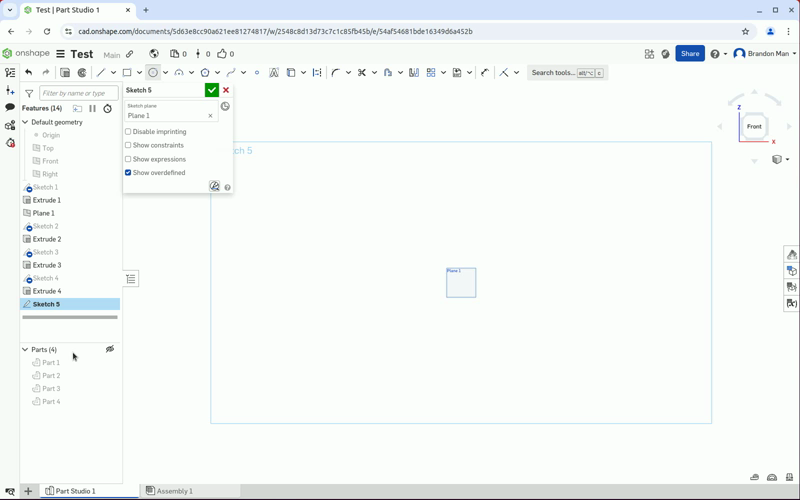
key_down(shift)
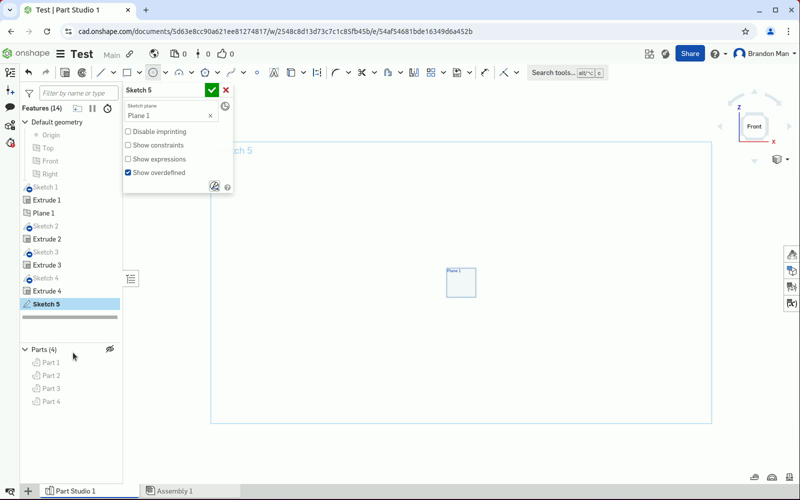
mouse_move(443, 262)
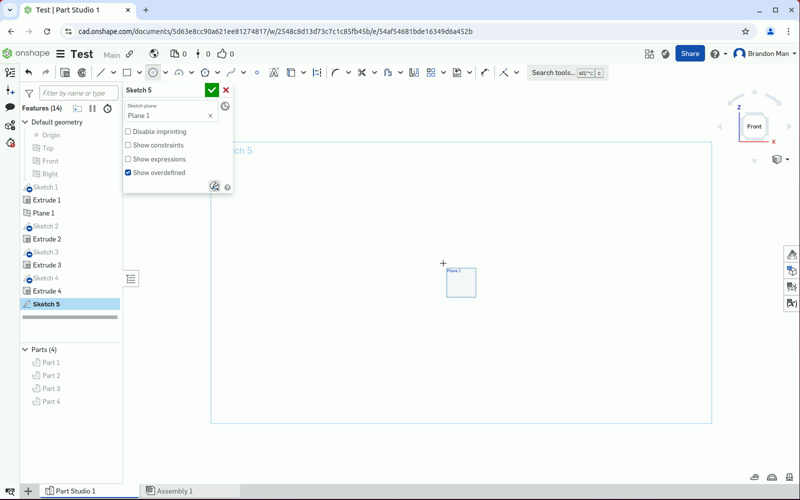
click(443, 262)
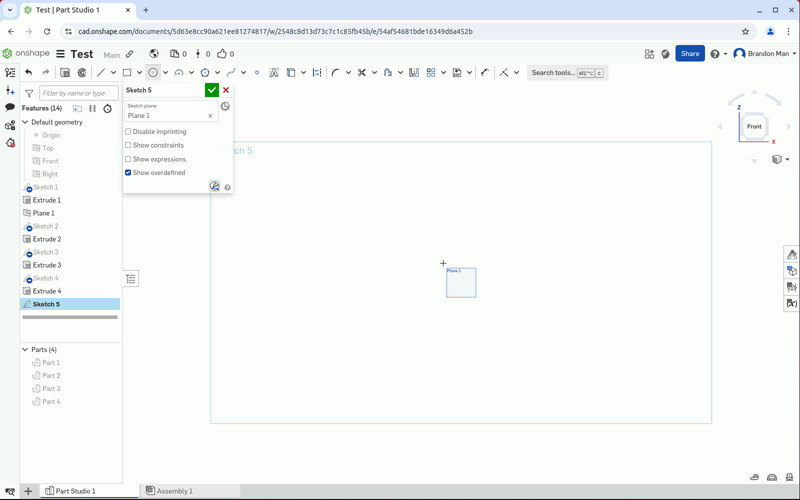
key_up(shift)
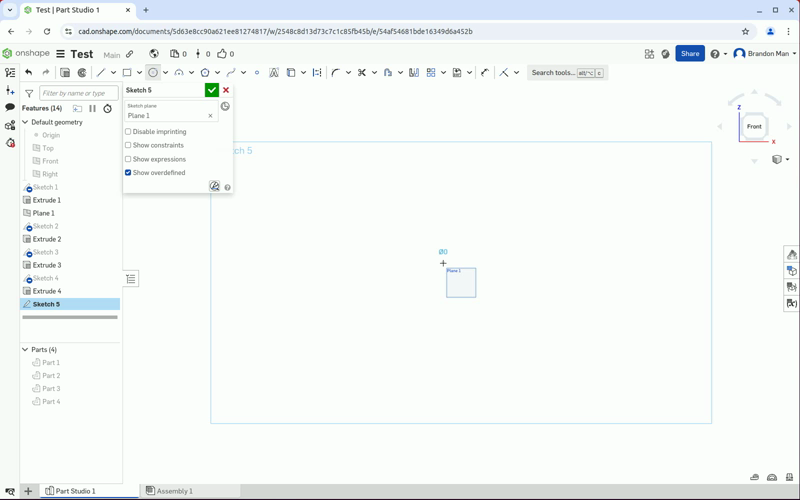
mouse_move(449, 262)
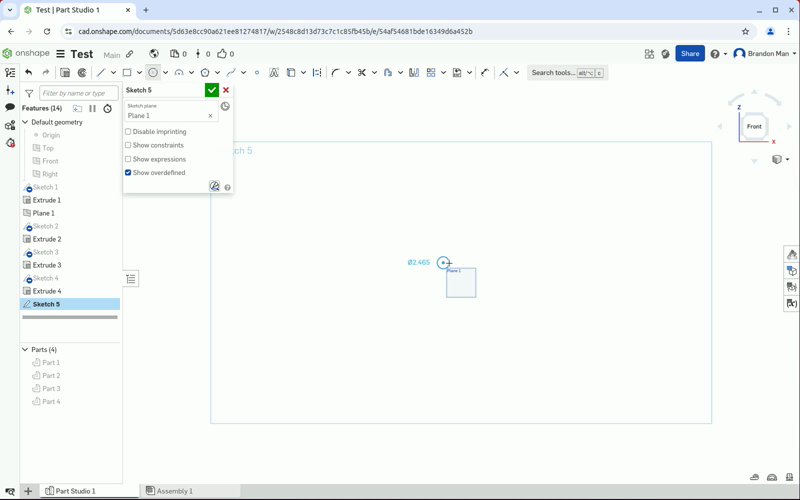
click(449, 262)
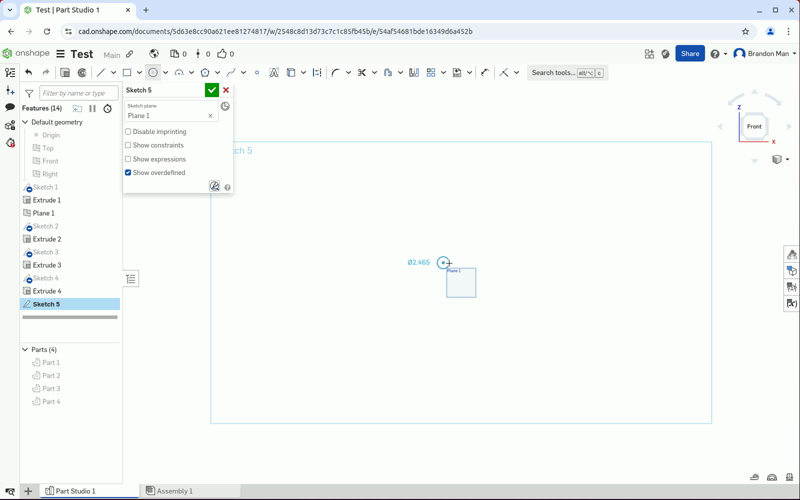
key(esc)
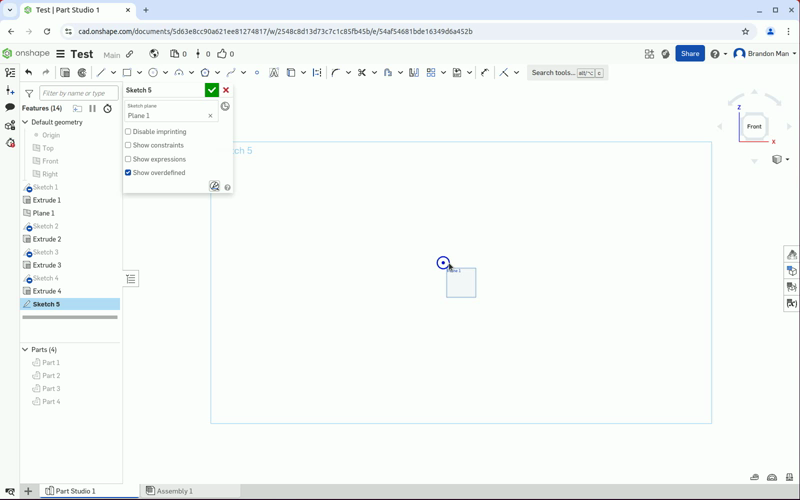
mouse_move(446, 261)
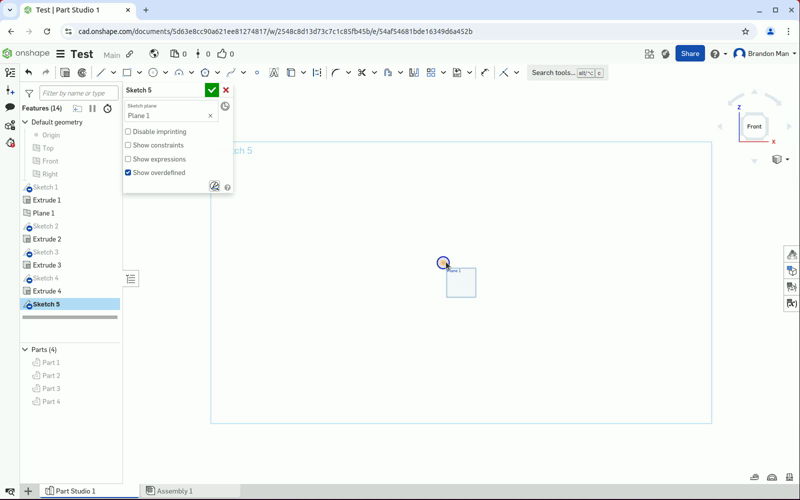
scroll(6)
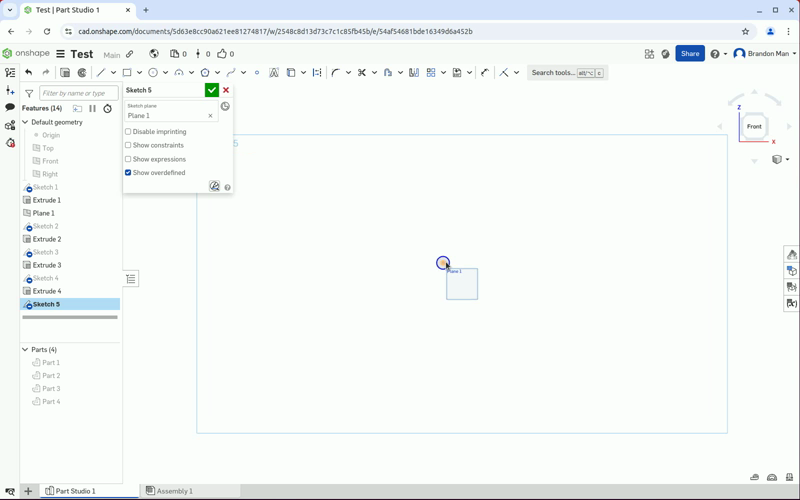
scroll(6)
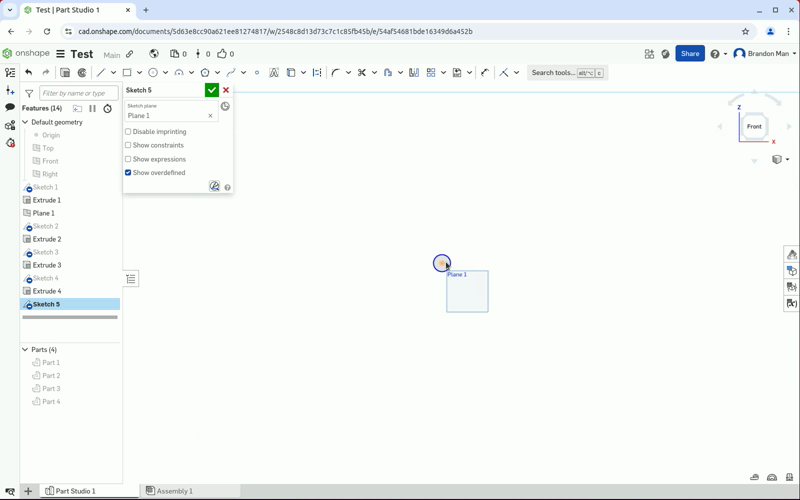
scroll(6)
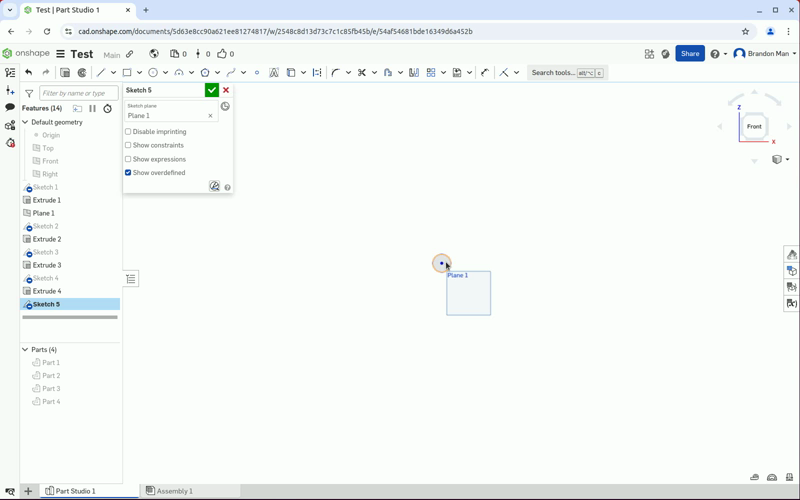
scroll(6)
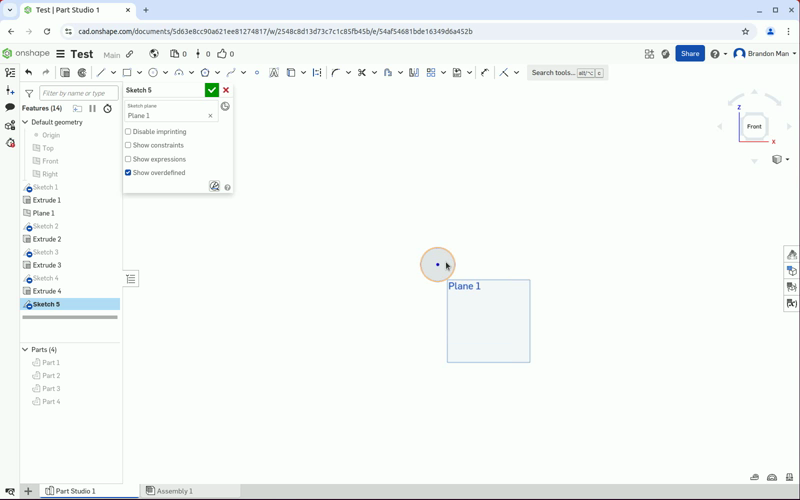
scroll(6)
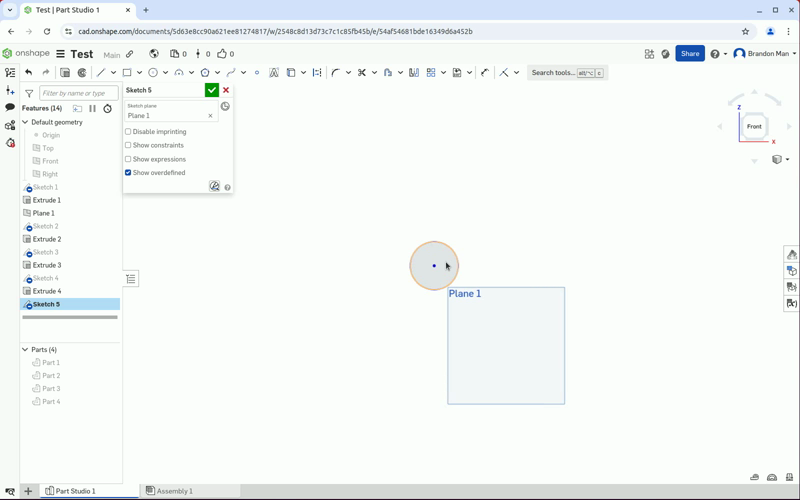
scroll(6)
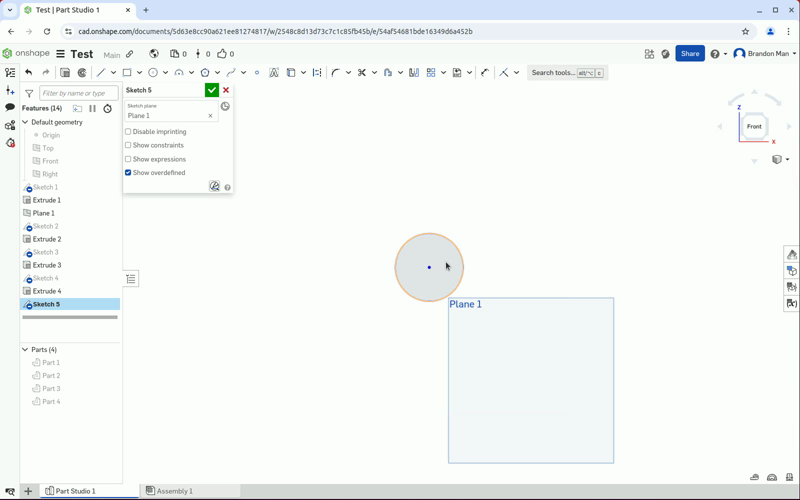
scroll(6)
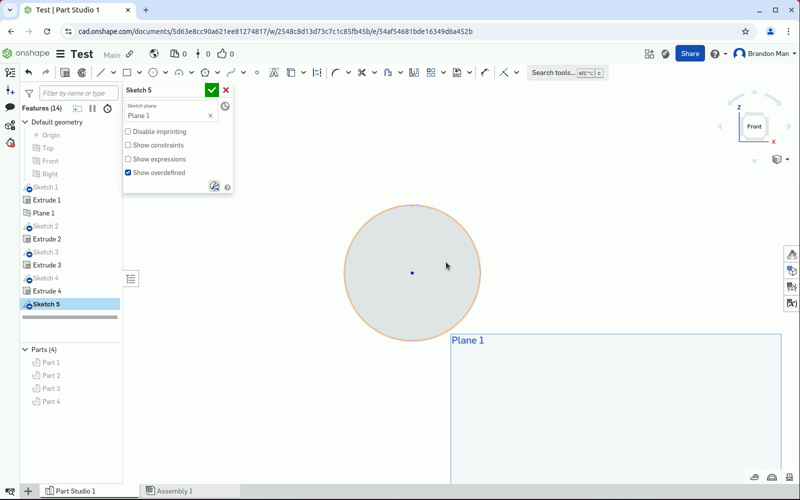
click(446, 261)
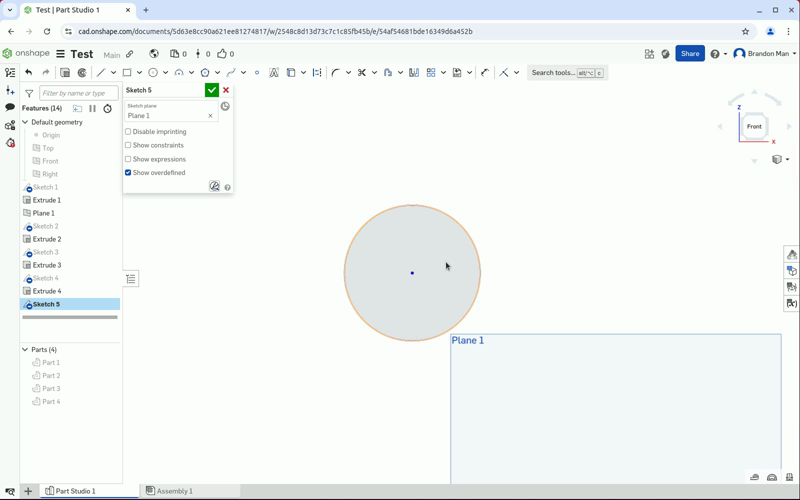
scroll(-6)
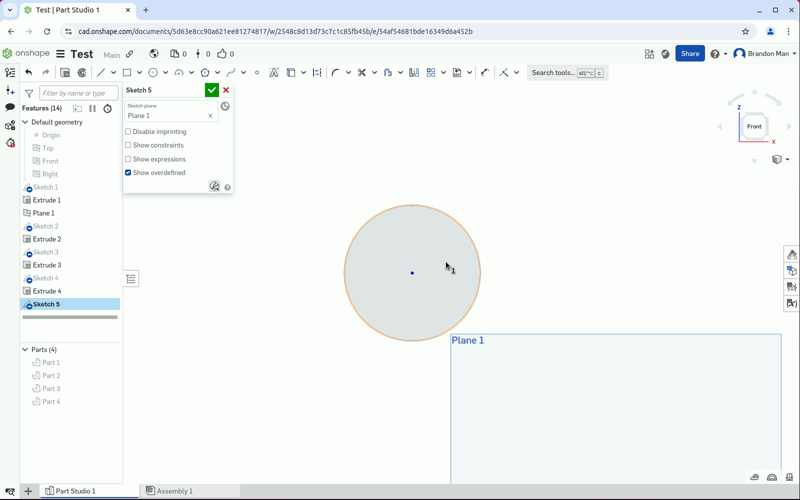
scroll(-6)
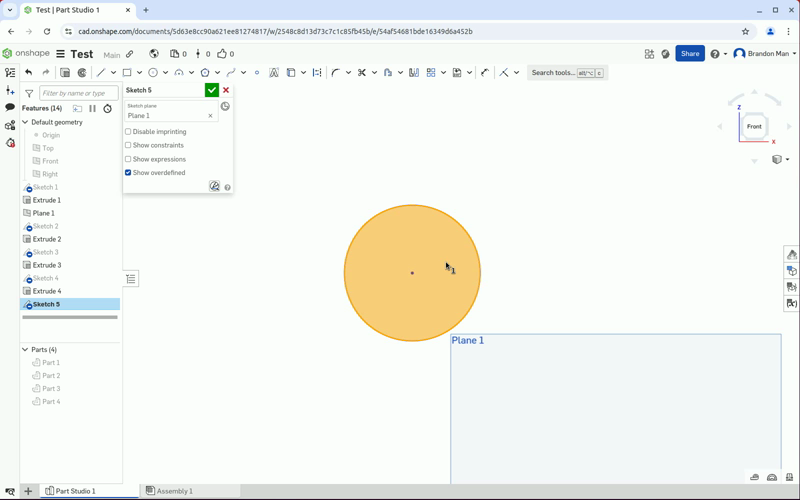
scroll(-6)
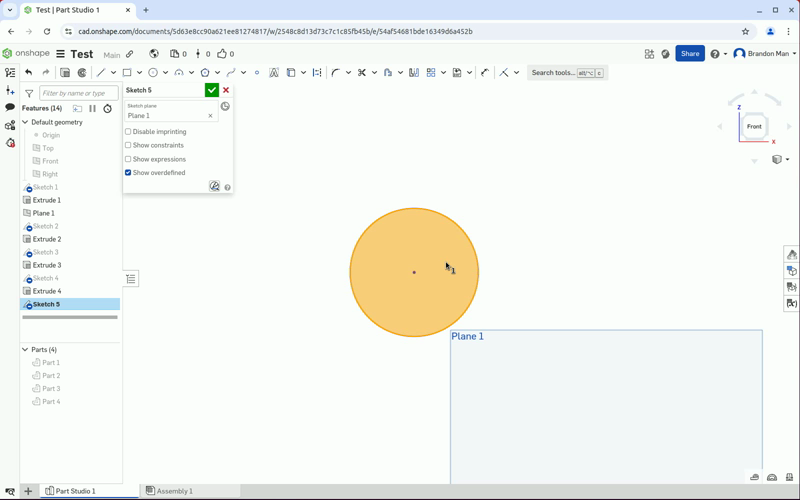
scroll(-6)
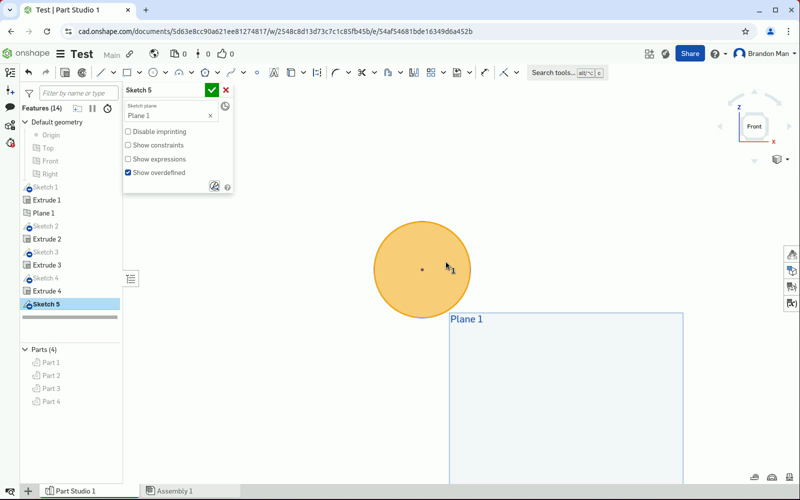
scroll(-6)
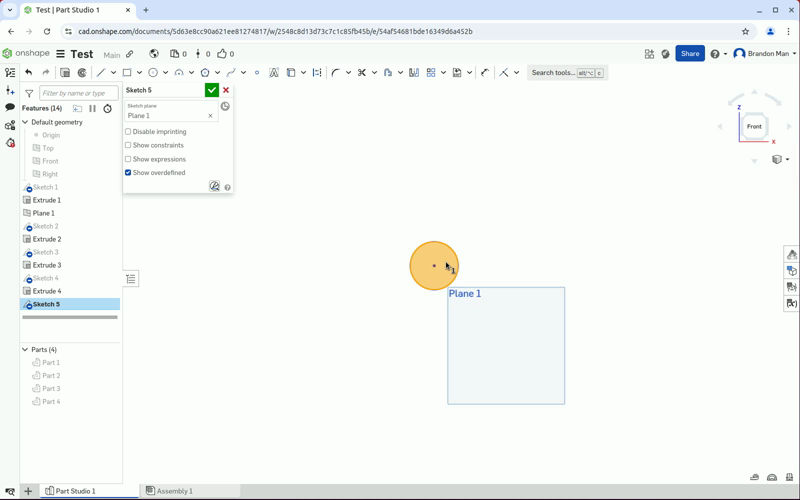
scroll(-6)
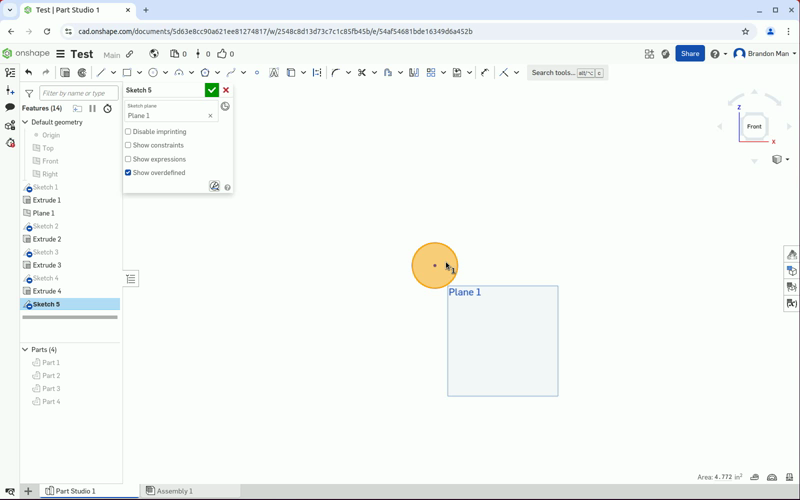
scroll(-6)
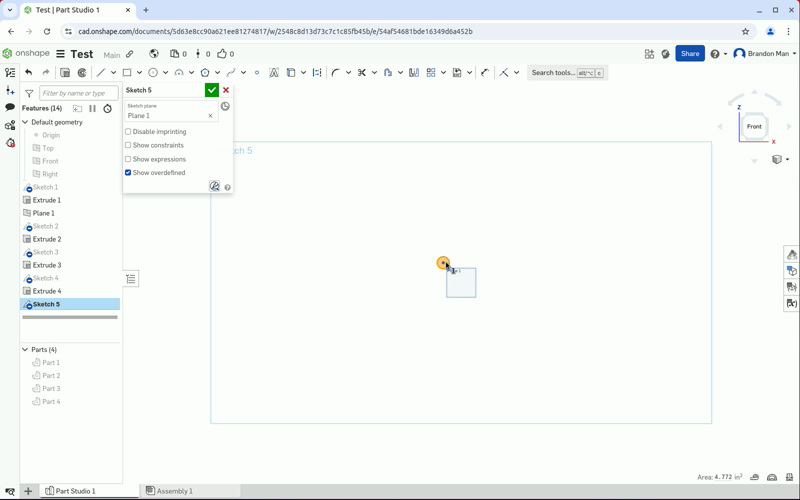
mouse_move(73, 352)
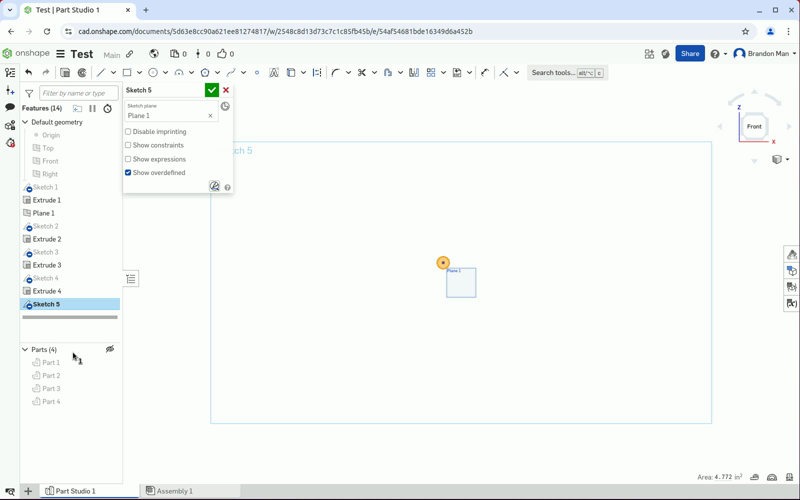
key(shift+y)
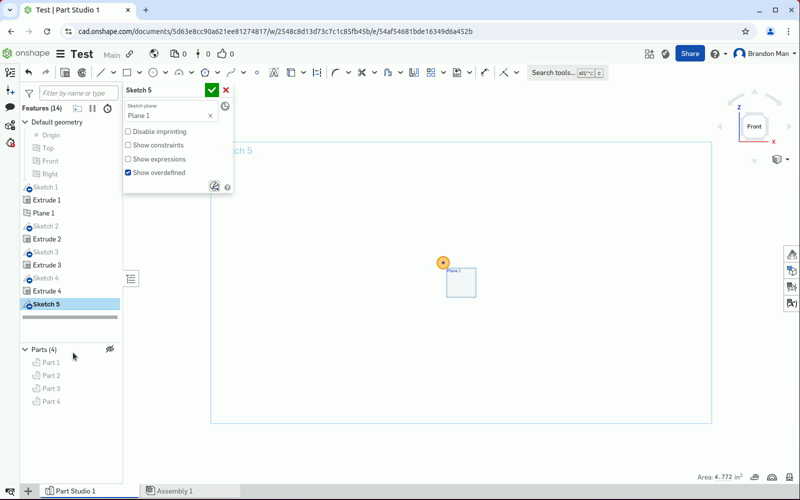
key(shift+e)
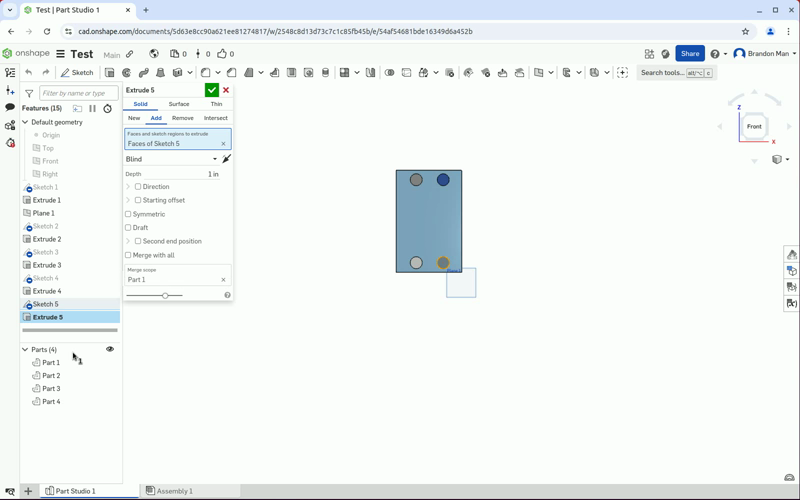
mouse_move(143, 106)
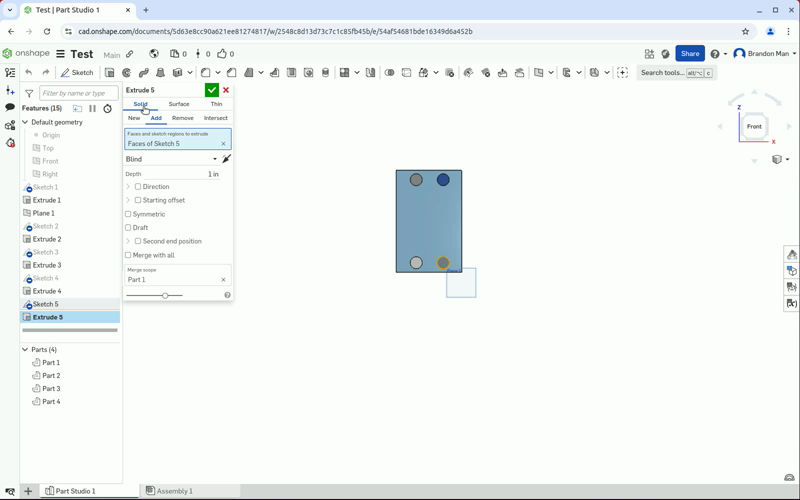
click(143, 106)
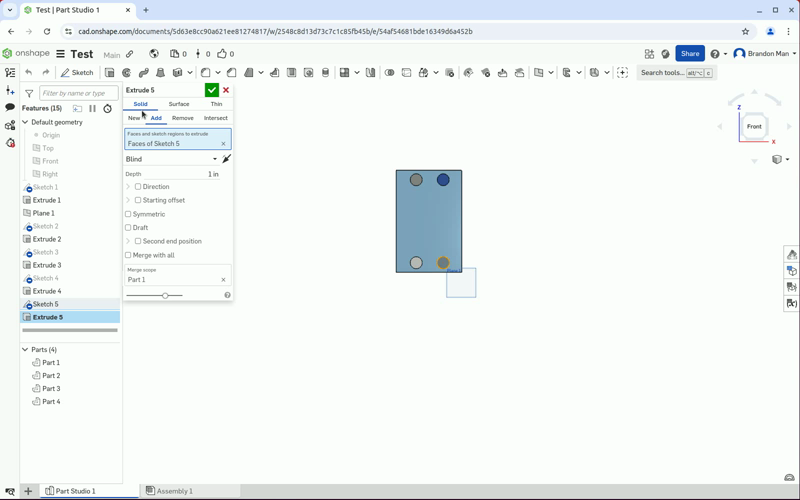
mouse_move(137, 120)
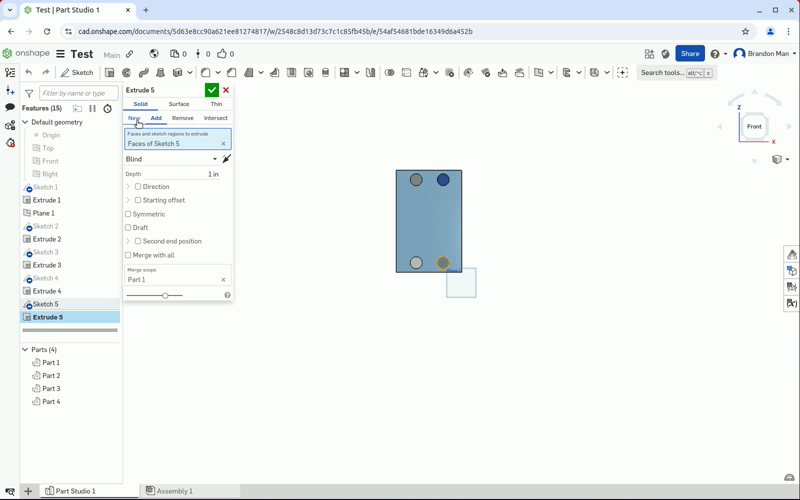
click(137, 120)
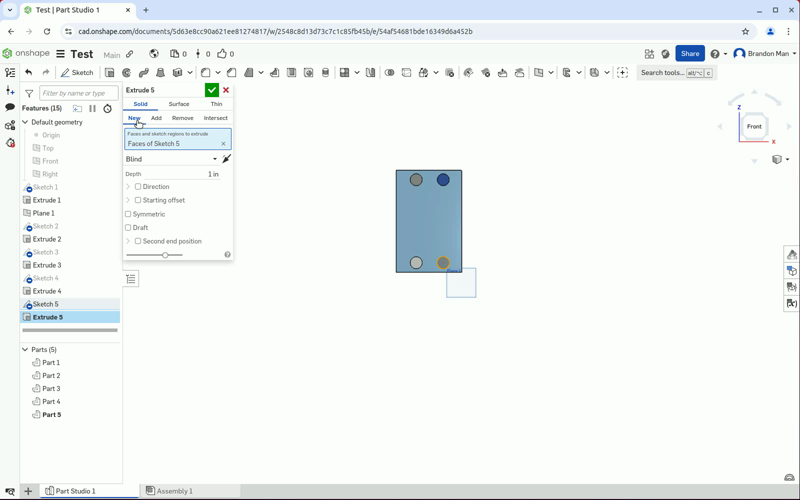
key(tab, 4)
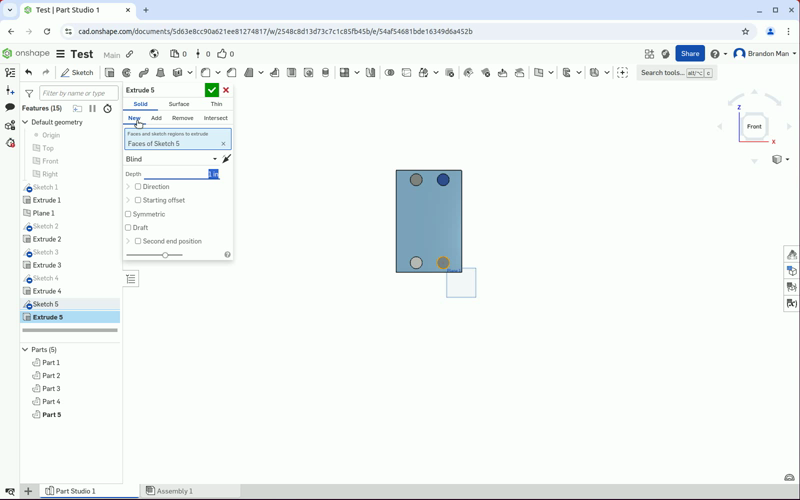
text(1.444)
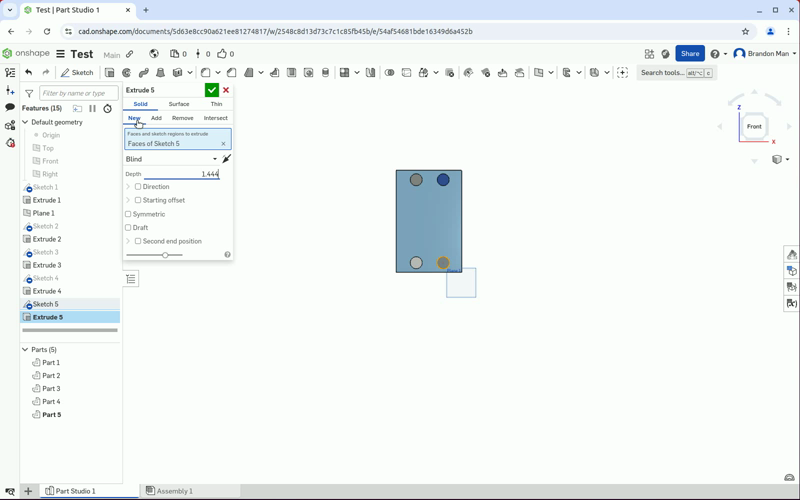
key(enter)
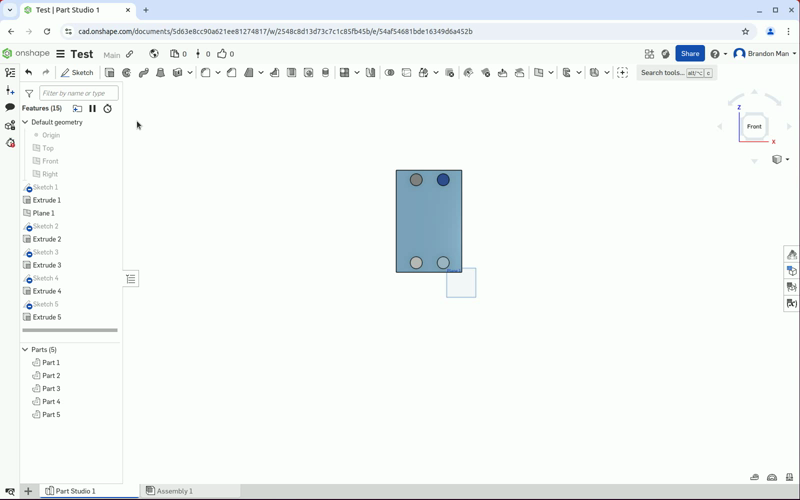
key(shift+h)
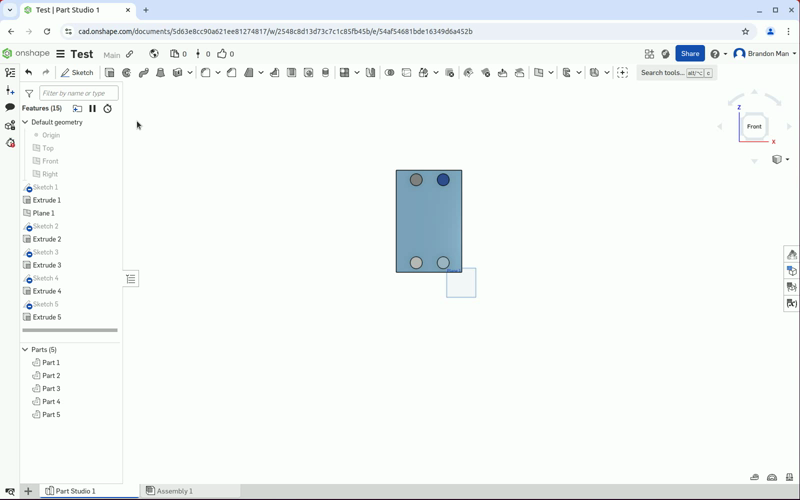
key(shift+h)
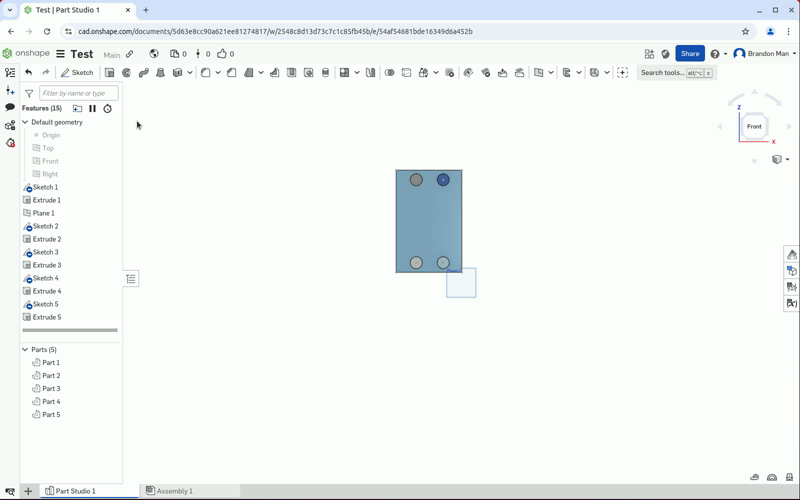
key(shift+7)
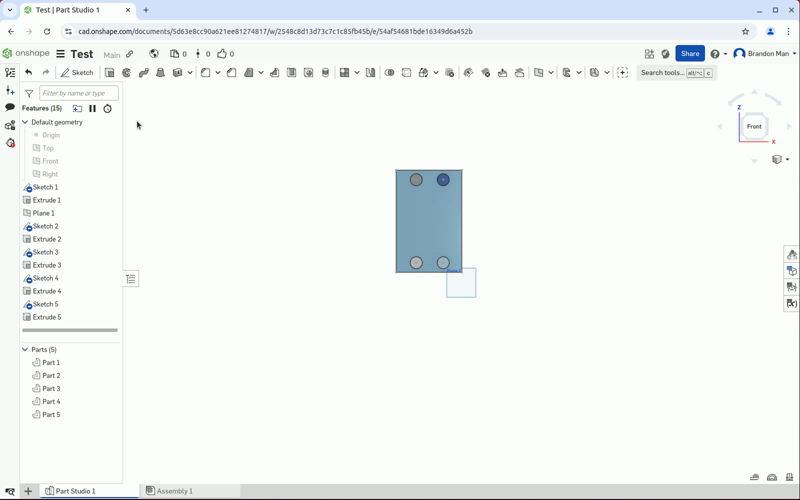
key(left, 2)
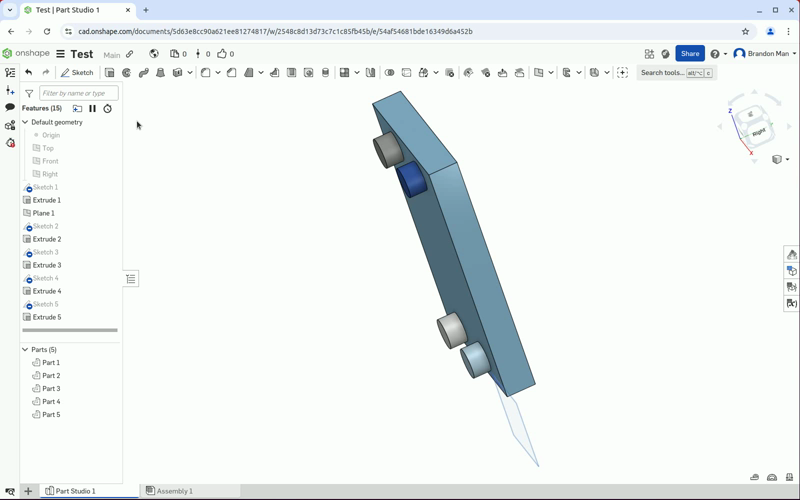
key(down, 2)
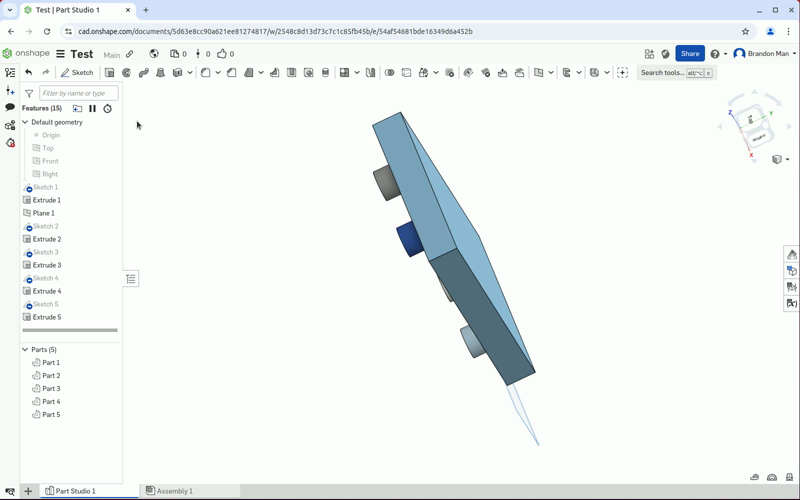
key(up, 2)
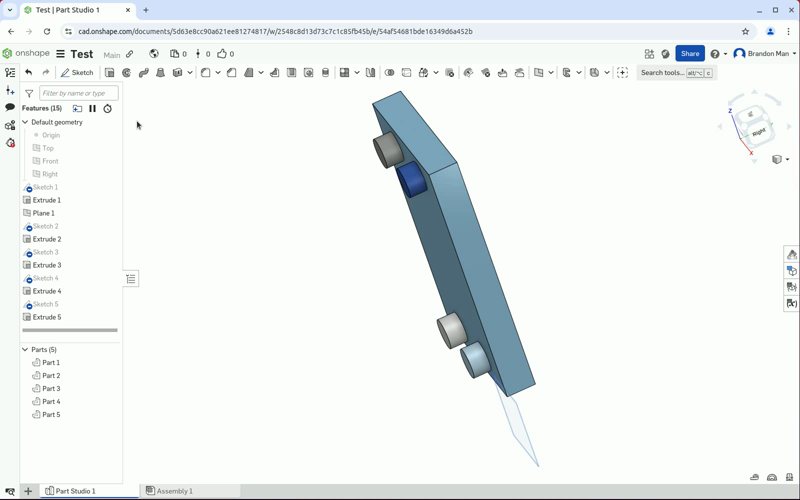
key(right, 2)
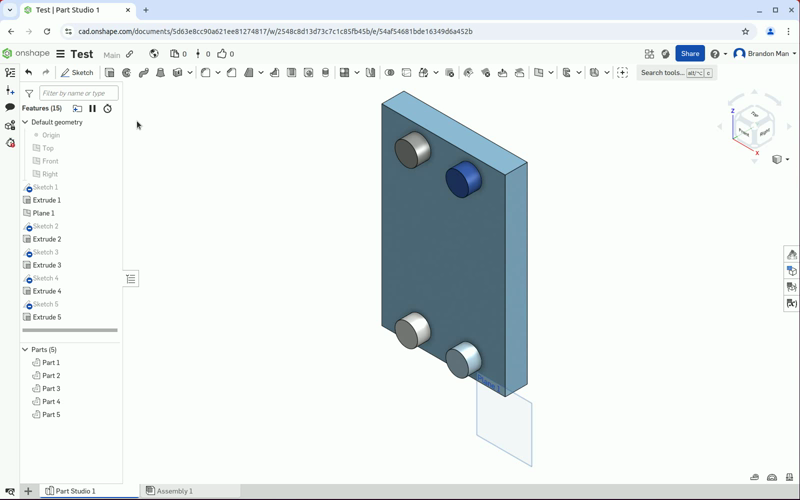
mouse_move(73, 189)
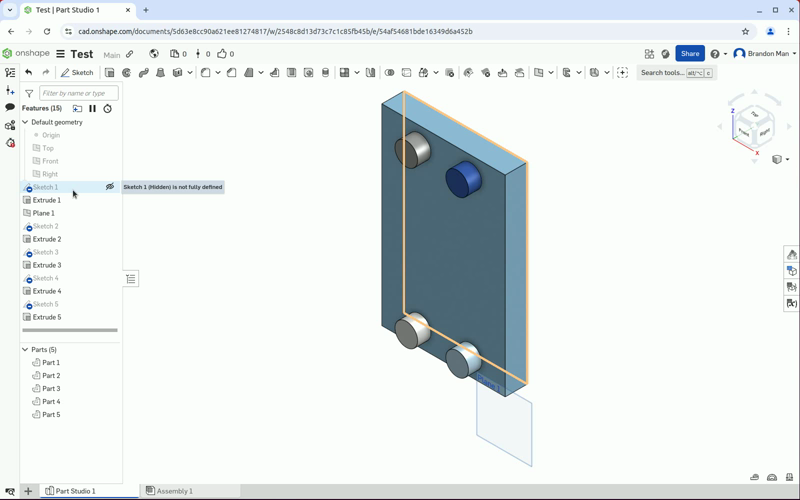
click(73, 189)